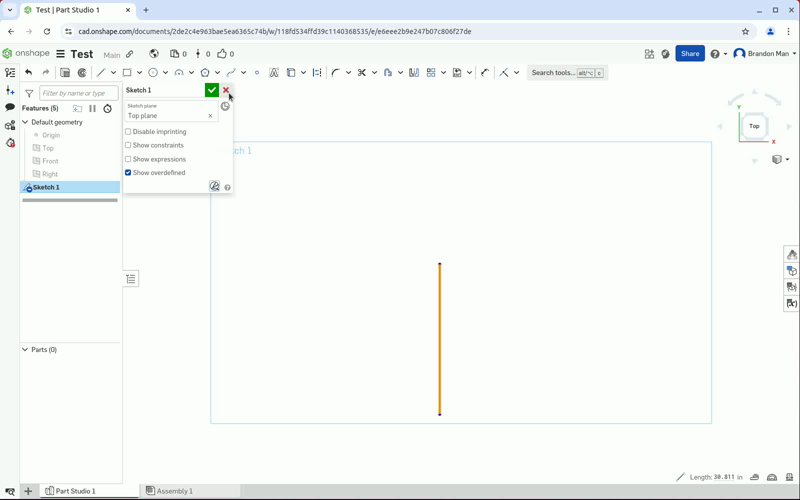
key(shift+h)
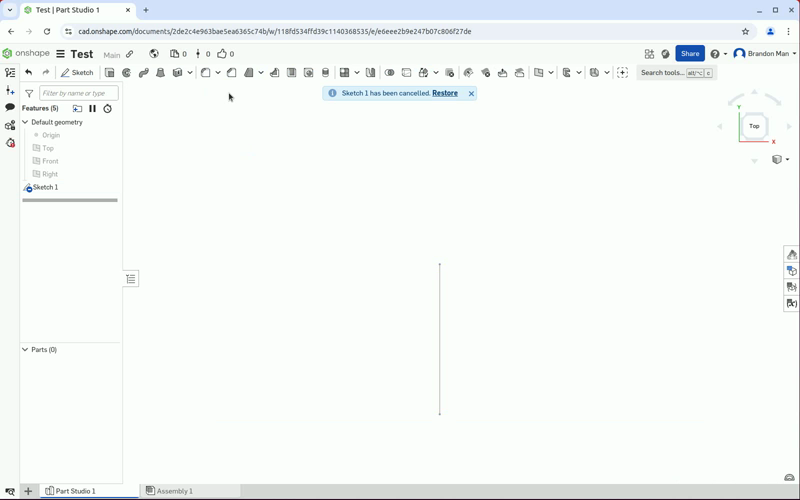
key(shift+s)
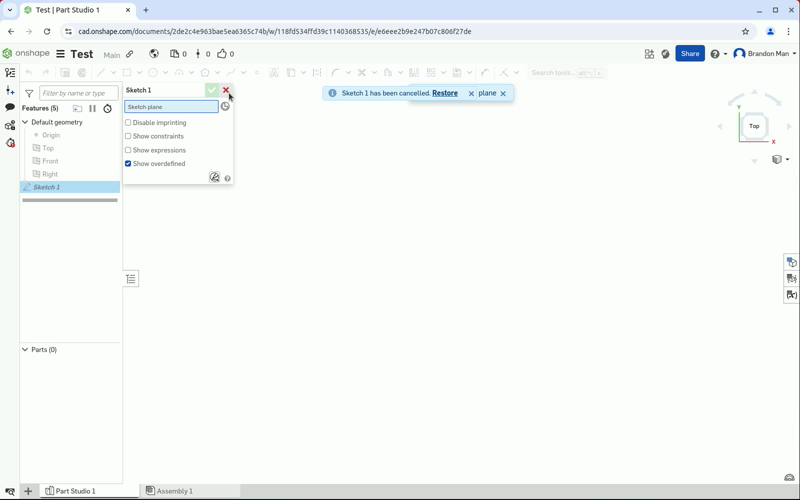
mouse_move(73, 150)
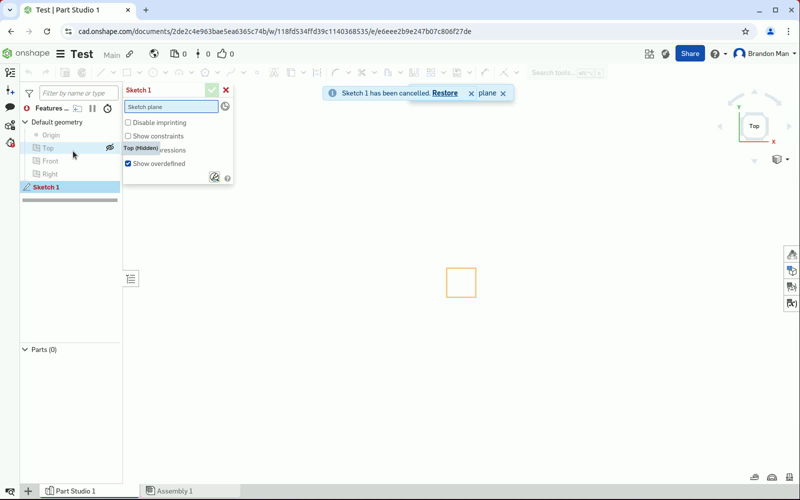
click(73, 150)
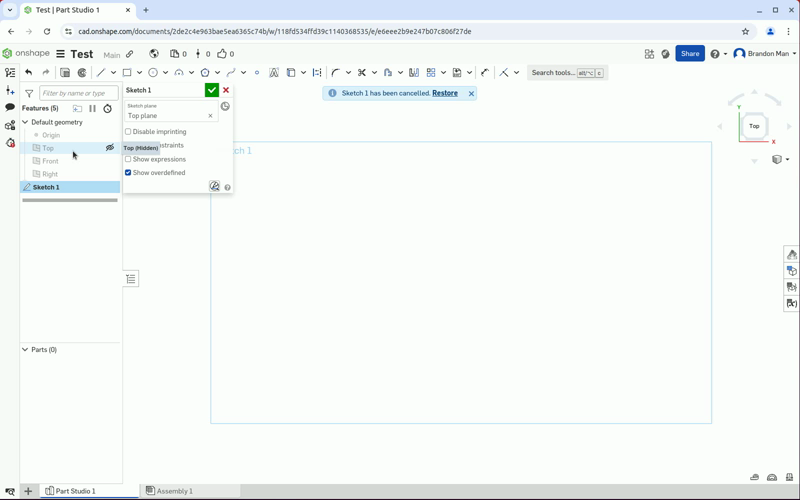
mouse_move(73, 352)
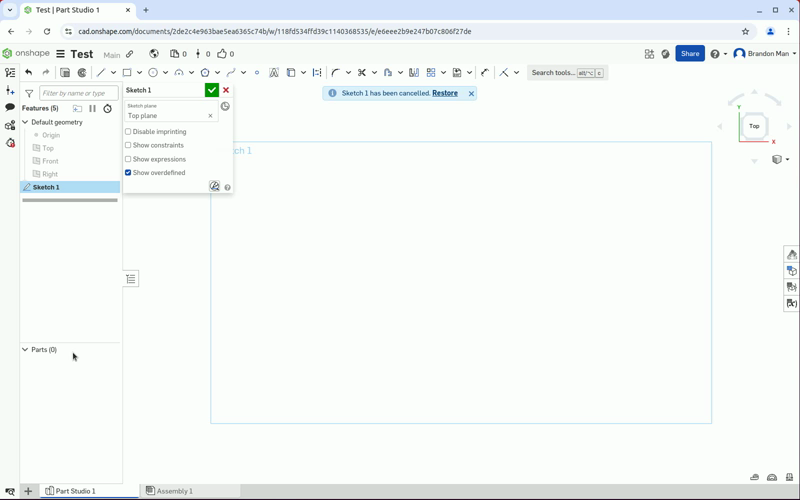
key(y)
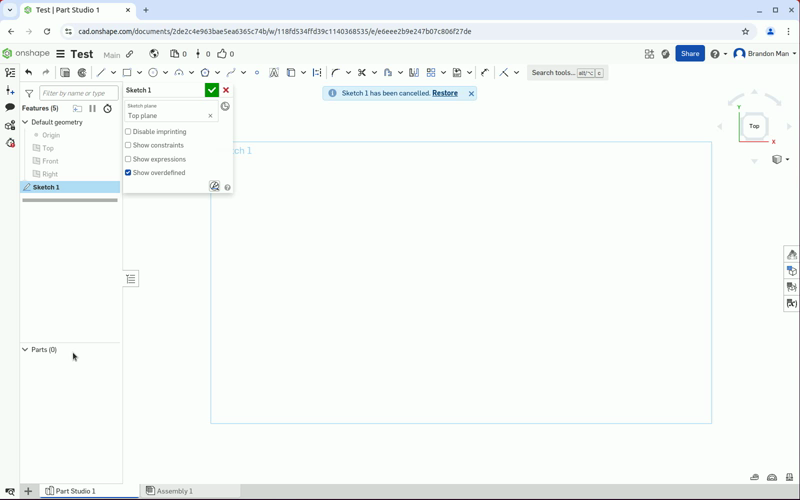
key(l)
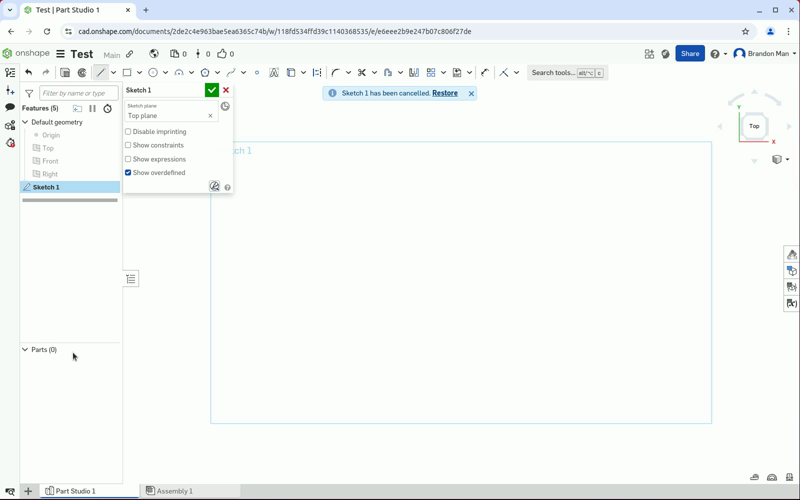
key_down(shift)
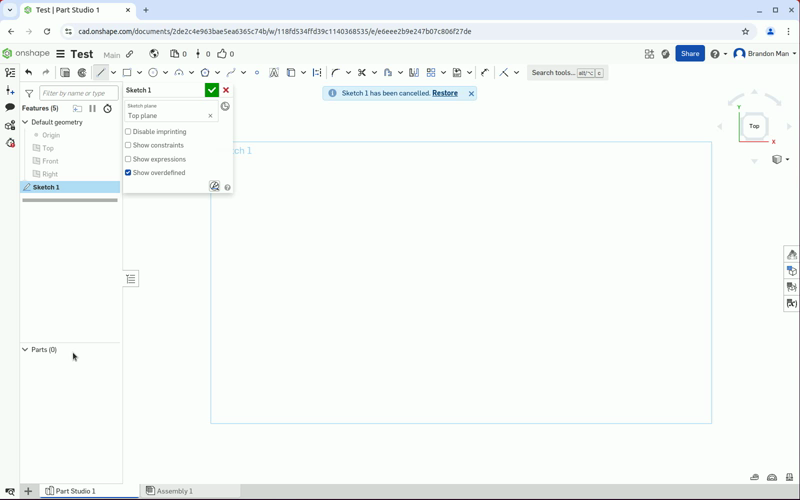
mouse_move(390, 245)
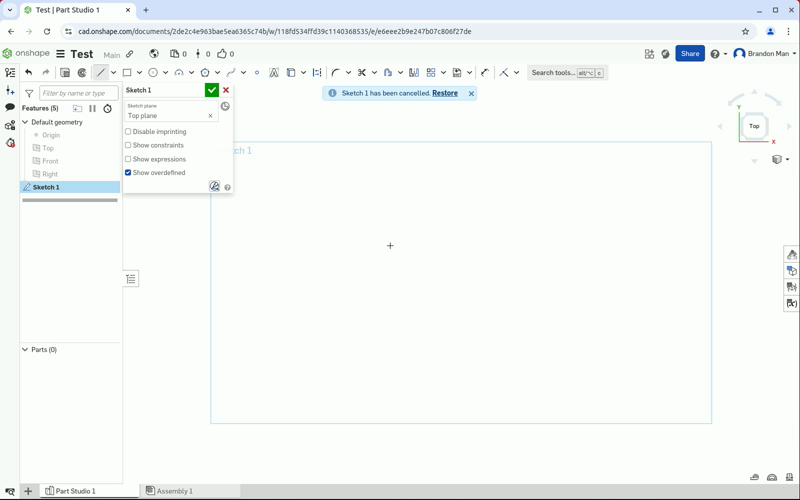
click(390, 245)
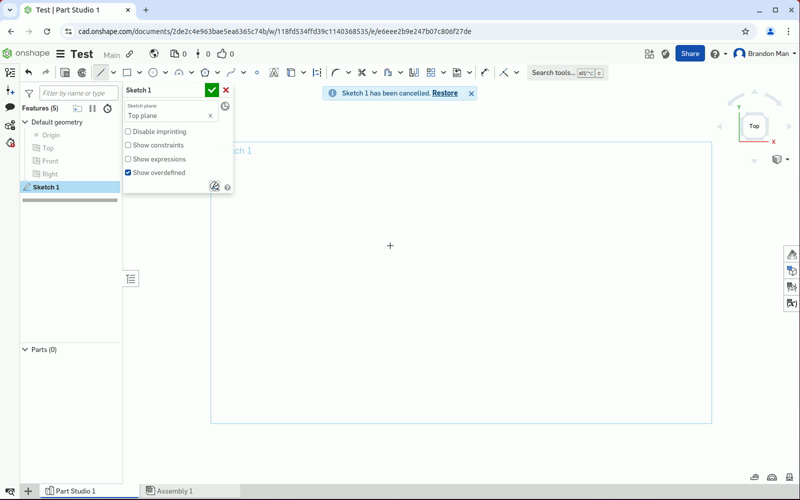
key_up(shift)
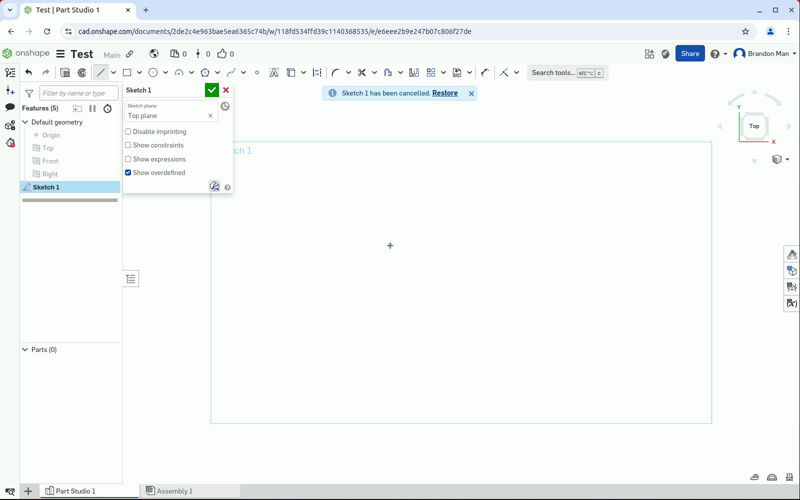
key_down(shift)
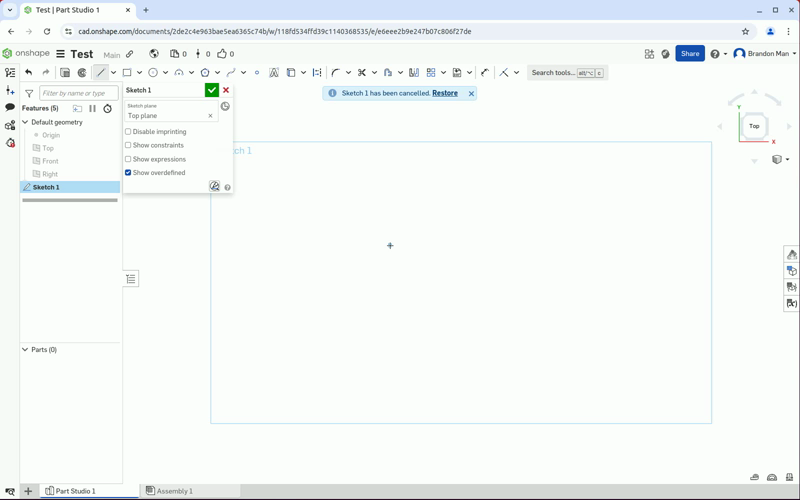
mouse_move(465, 245)
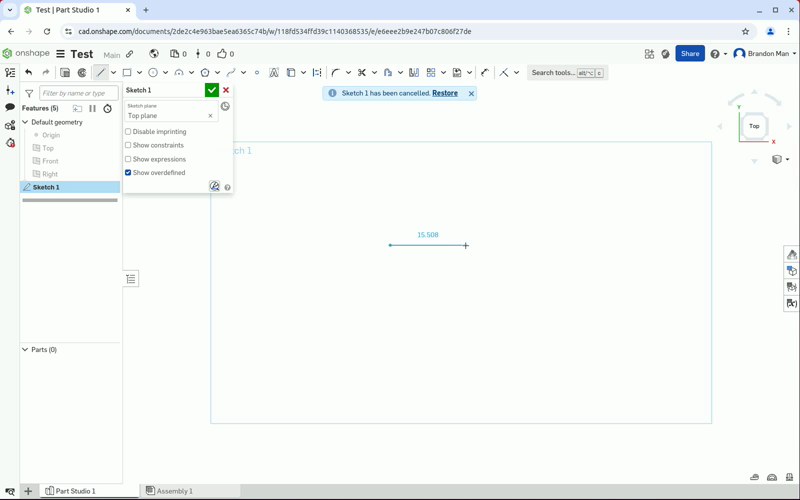
click(465, 245)
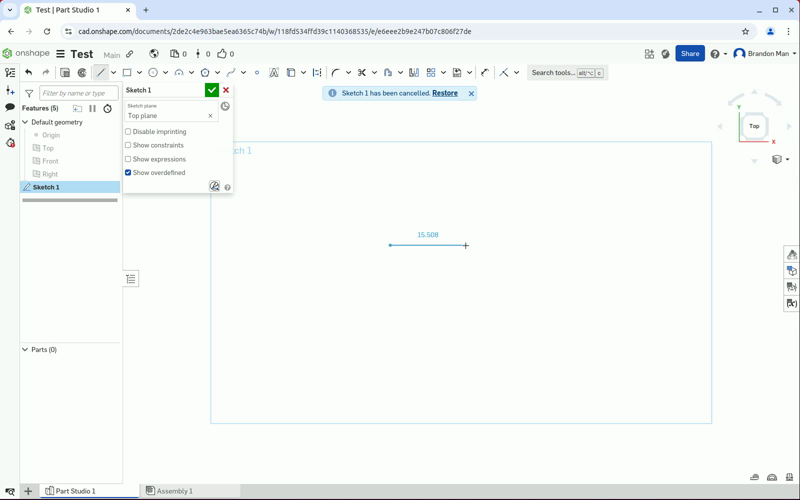
key_up(shift)
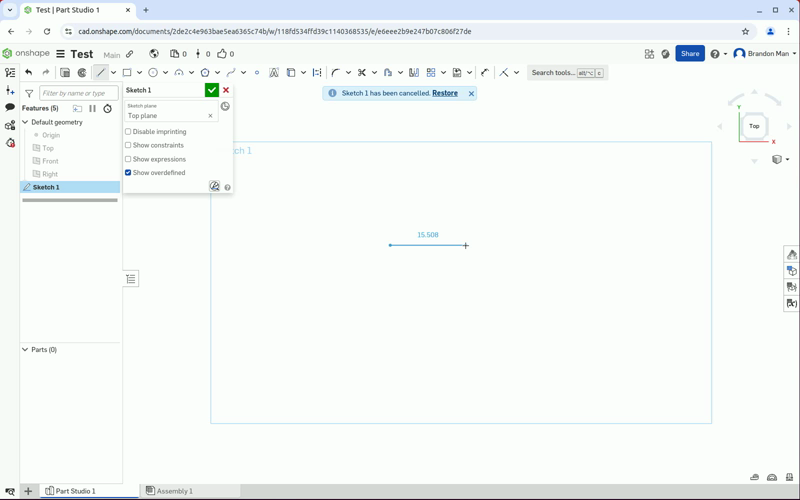
key_down(shift)
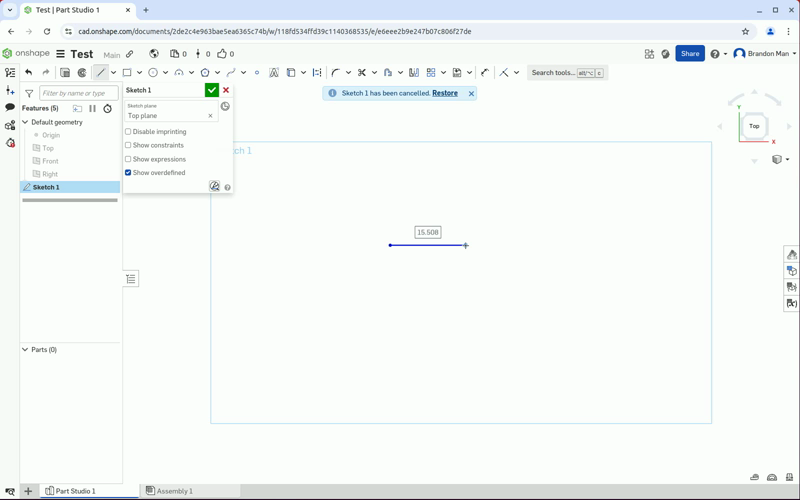
mouse_move(495, 245)
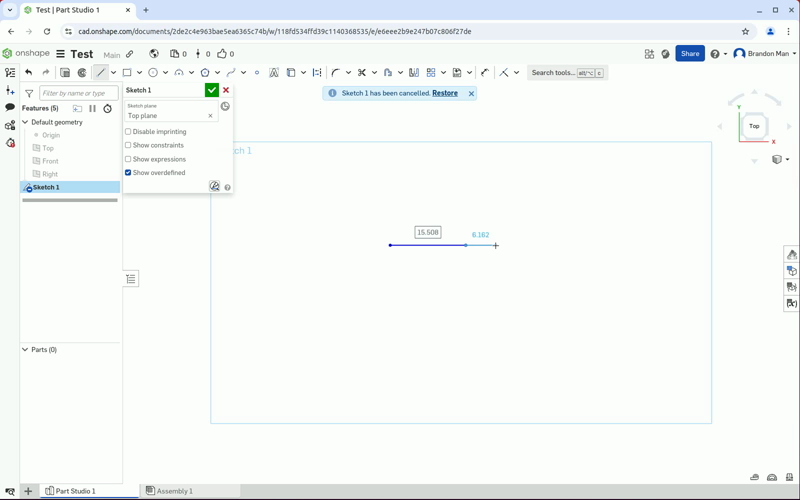
mouse_move(465, 219)
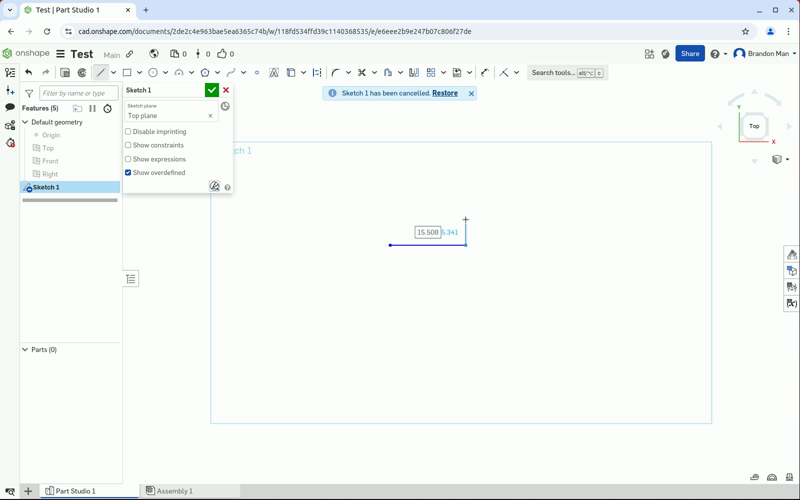
click(465, 219)
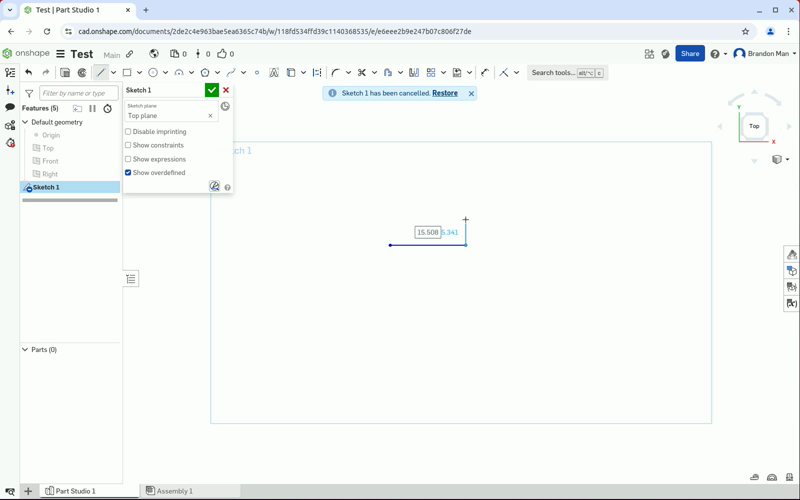
key_up(shift)
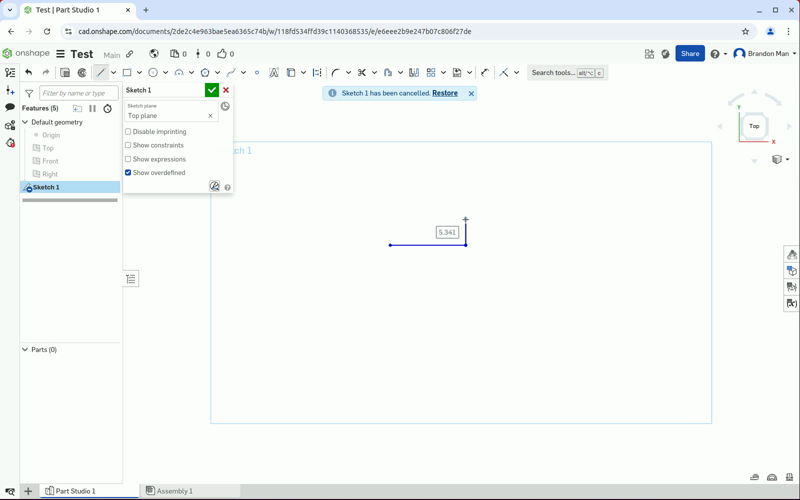
key_down(shift)
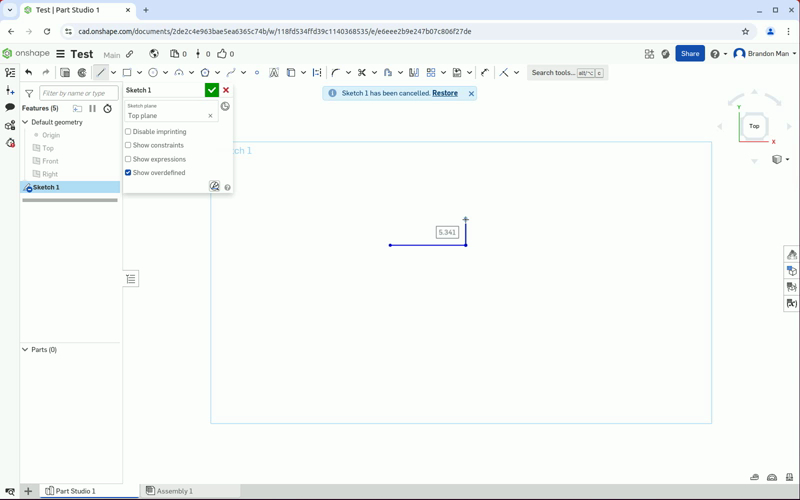
mouse_move(495, 219)
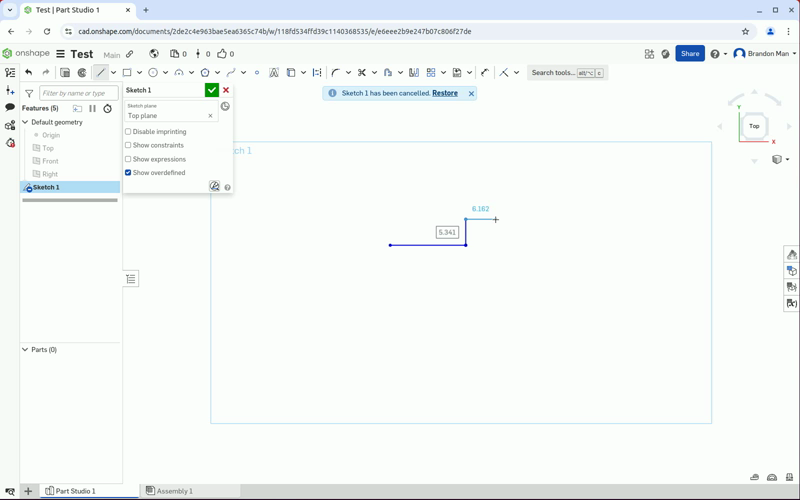
mouse_move(451, 219)
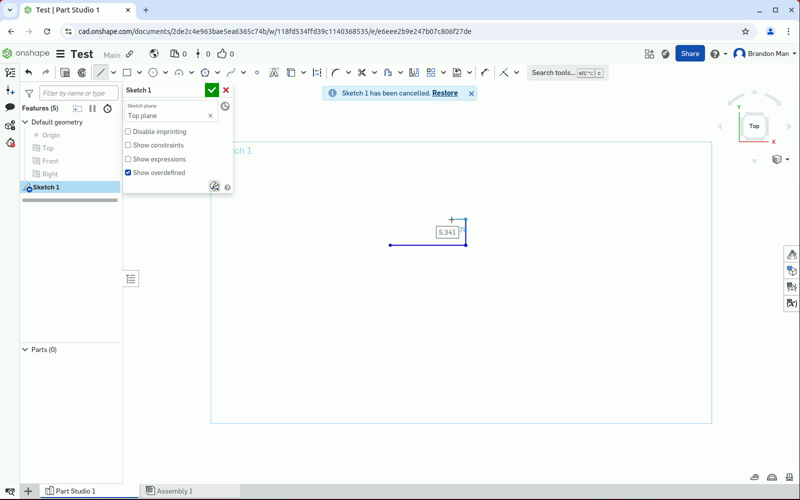
click(451, 219)
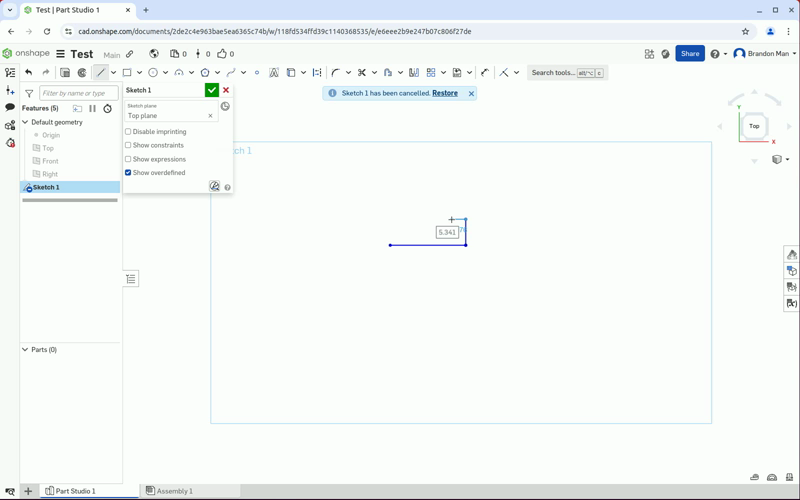
key_up(shift)
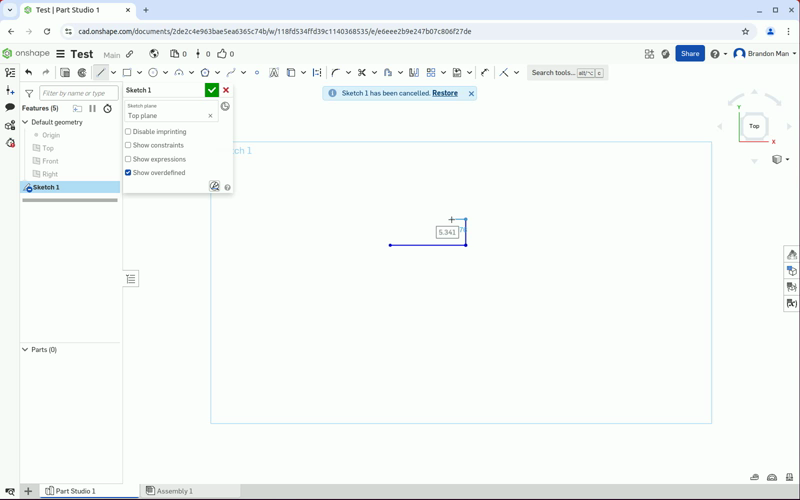
key_down(shift)
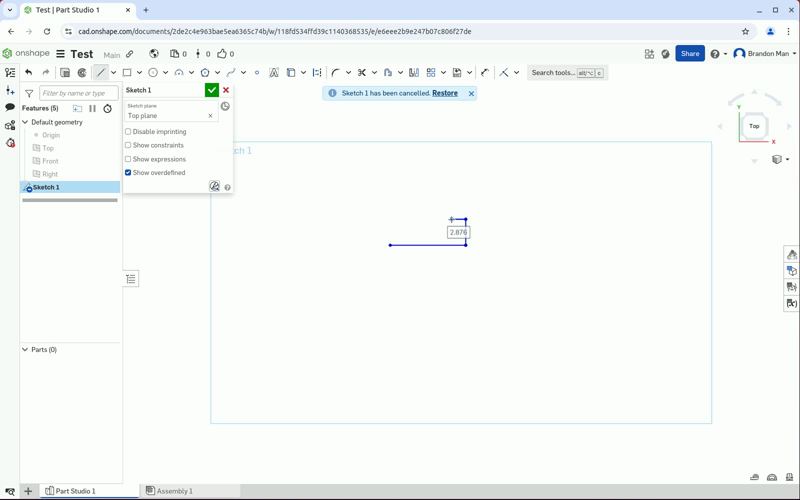
mouse_move(481, 219)
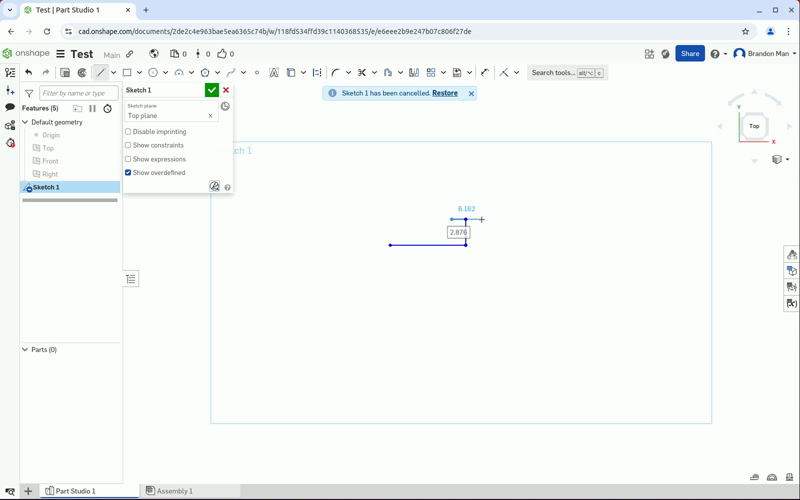
mouse_move(451, 196)
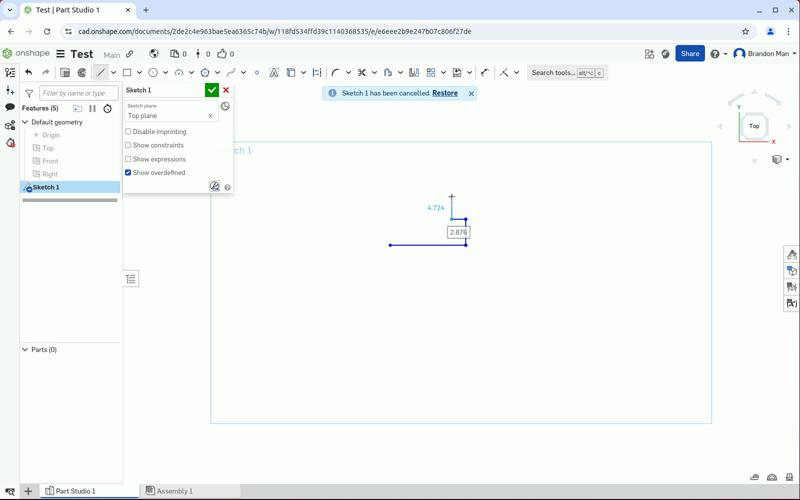
click(451, 196)
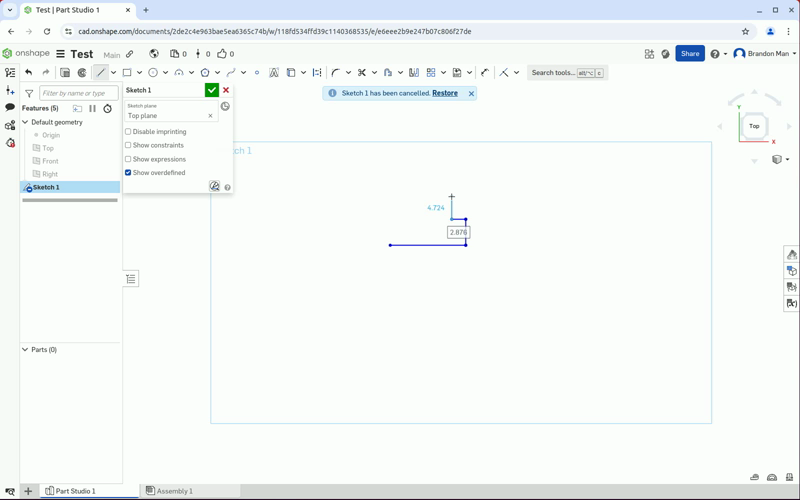
key_up(shift)
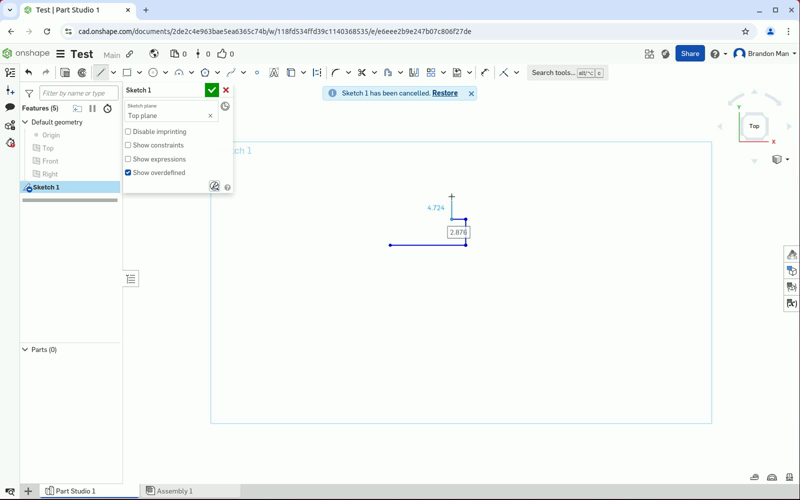
key_down(shift)
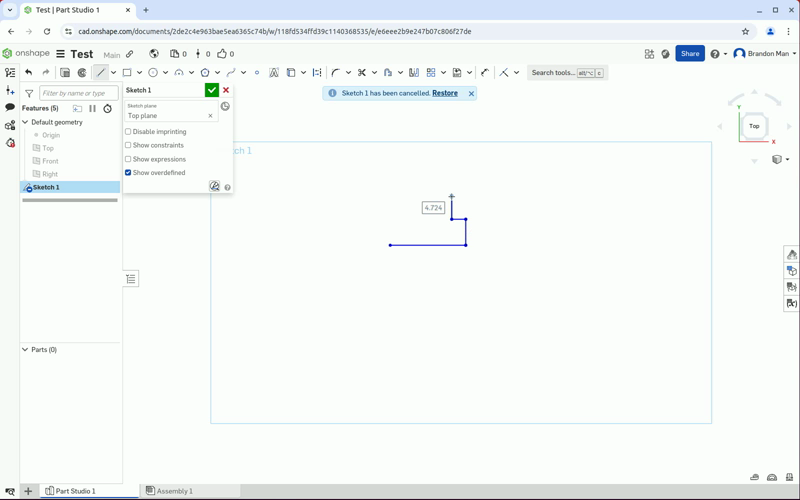
mouse_move(481, 196)
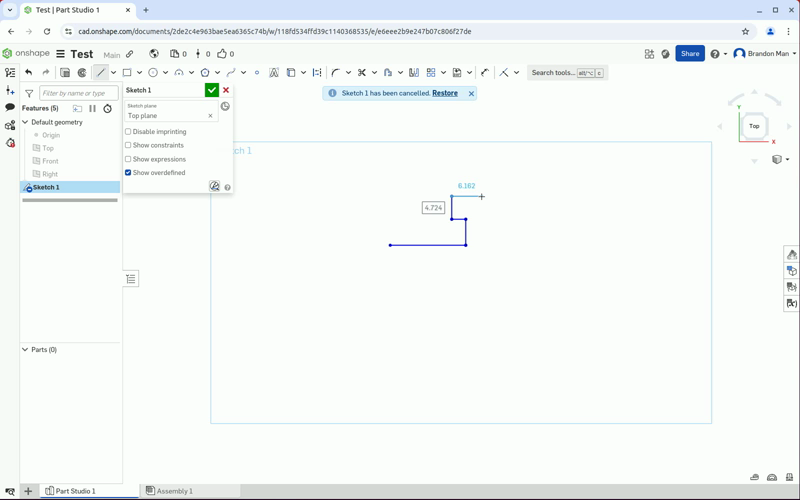
mouse_move(465, 196)
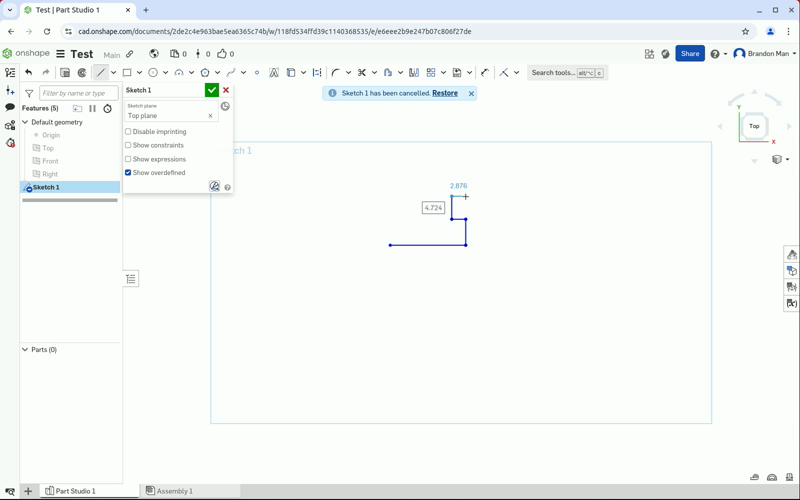
click(465, 196)
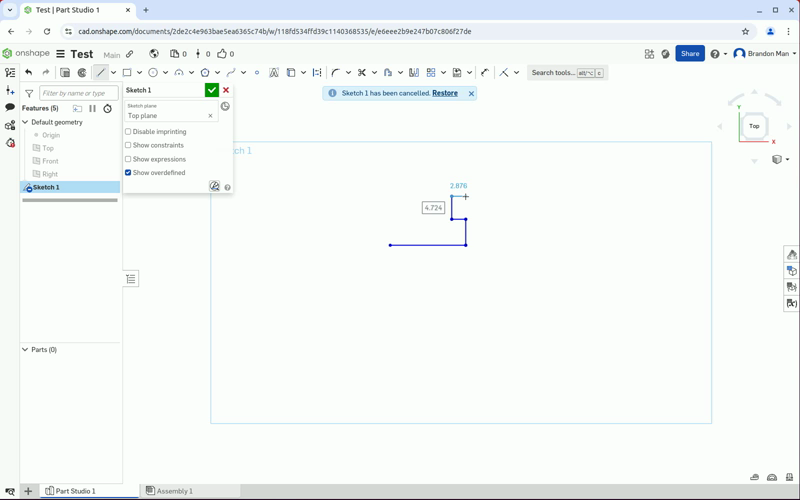
key_up(shift)
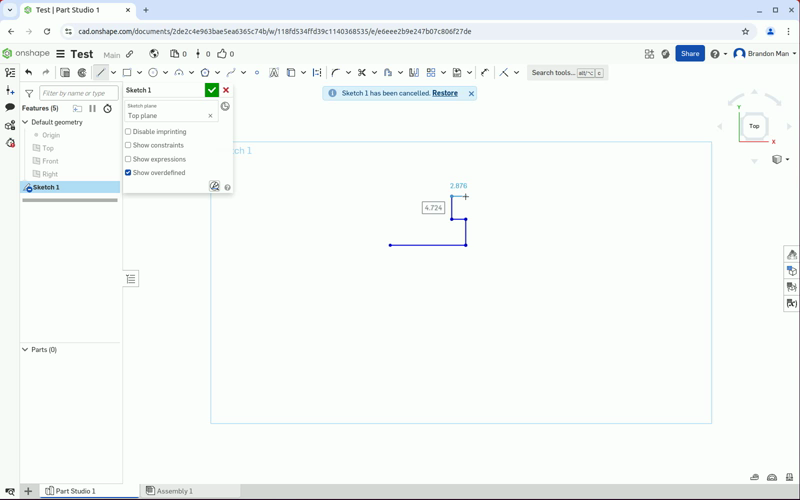
key_down(shift)
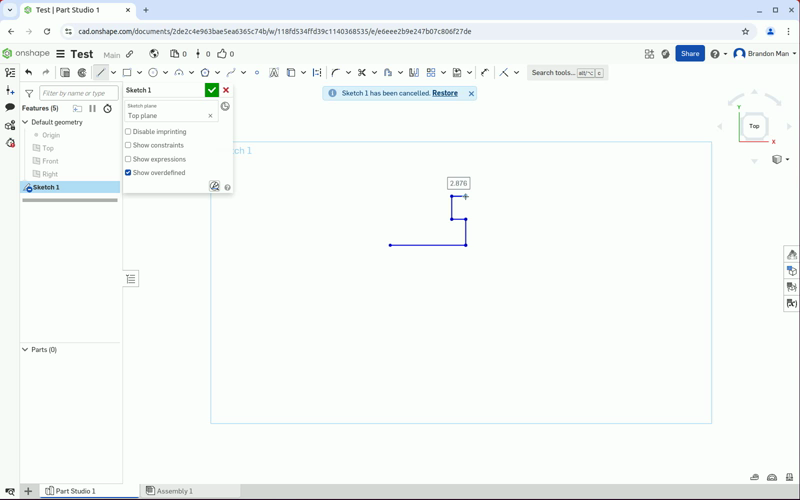
mouse_move(495, 196)
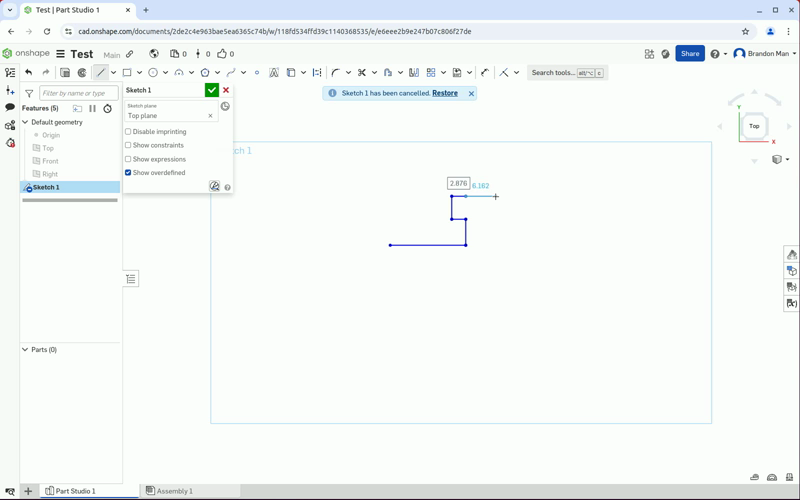
mouse_move(465, 170)
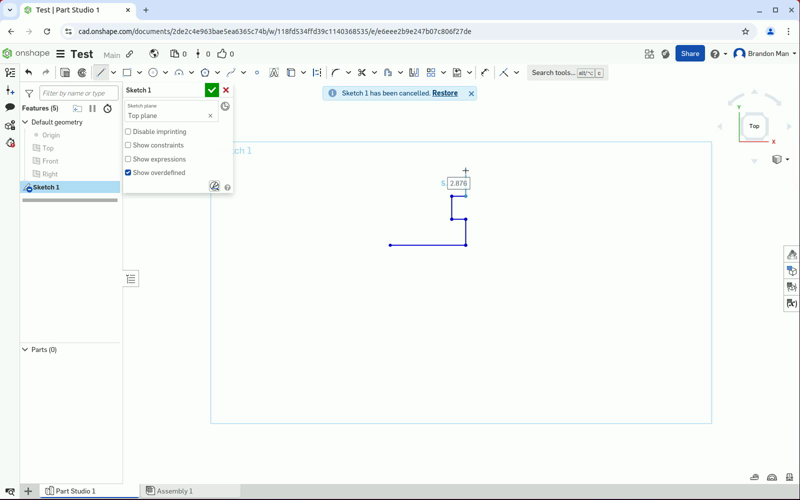
click(465, 170)
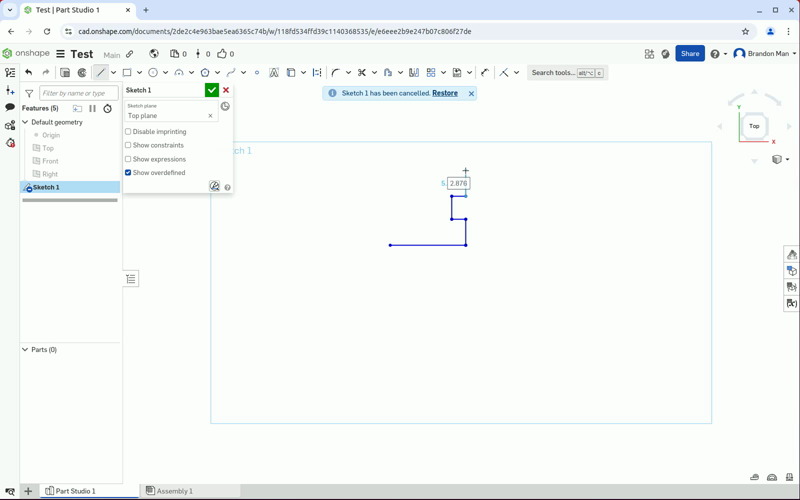
key_up(shift)
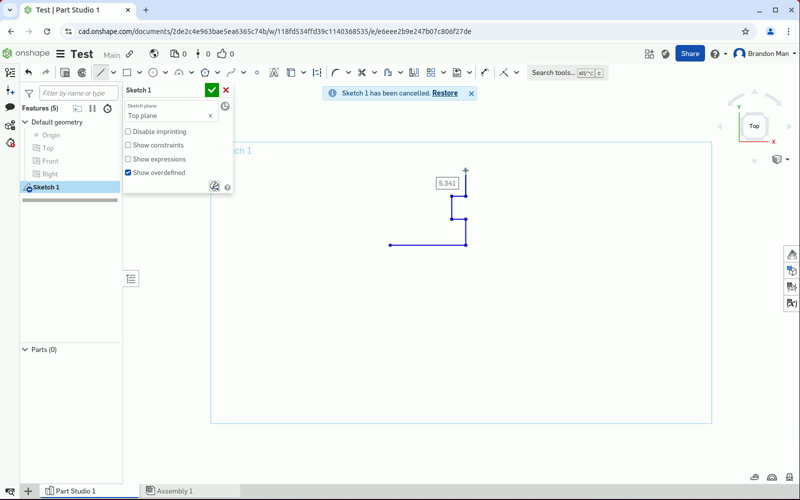
key_down(shift)
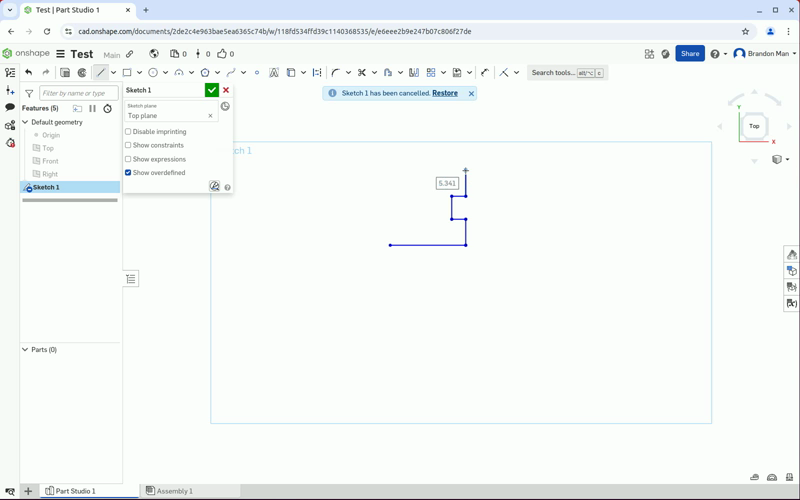
mouse_move(390, 170)
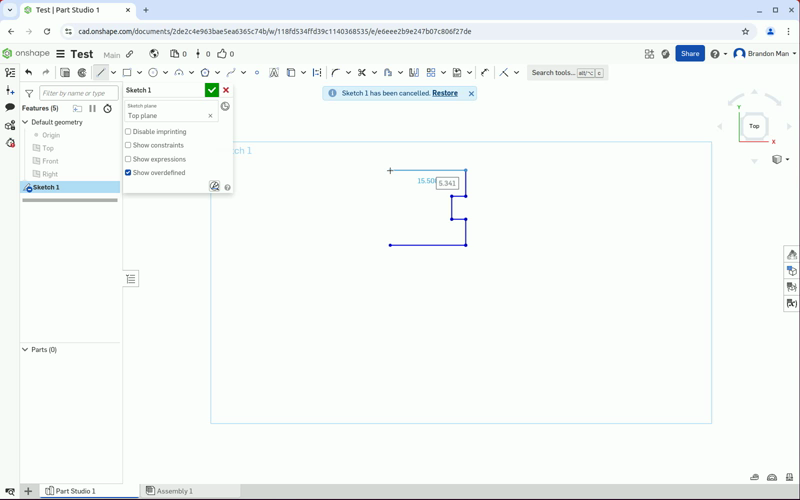
click(390, 170)
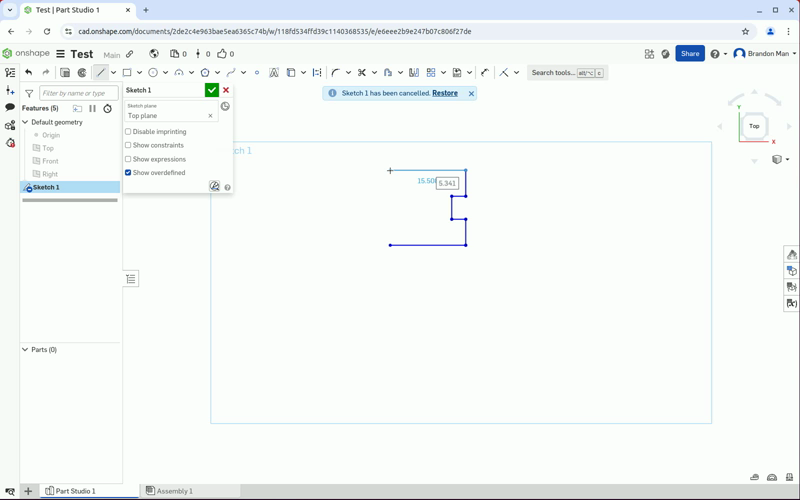
key_up(shift)
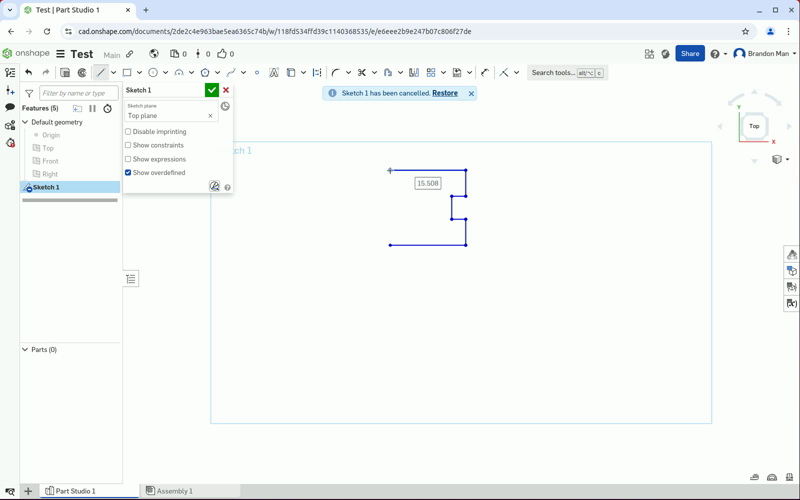
key_down(shift)
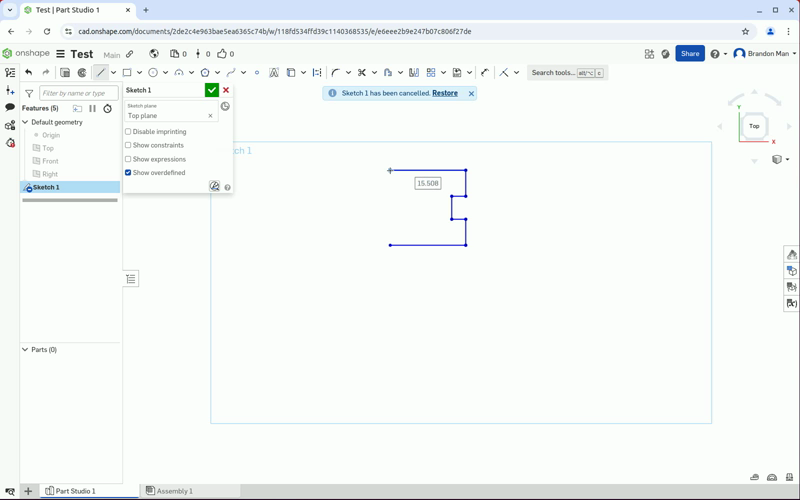
mouse_move(420, 170)
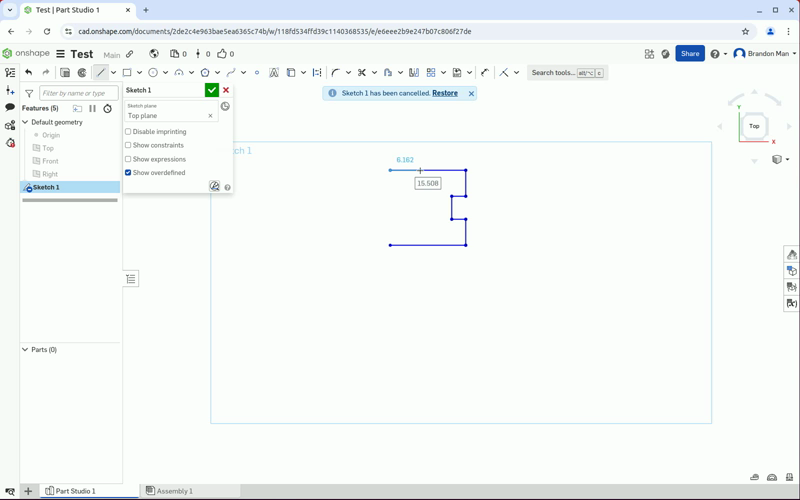
mouse_move(390, 196)
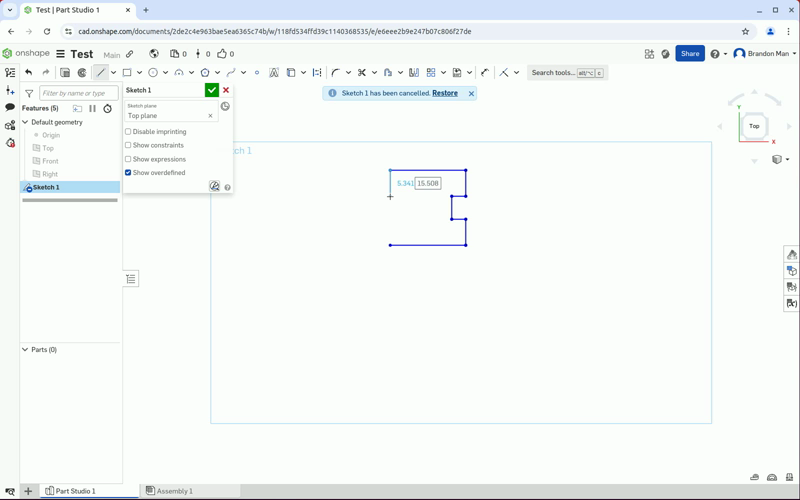
click(390, 196)
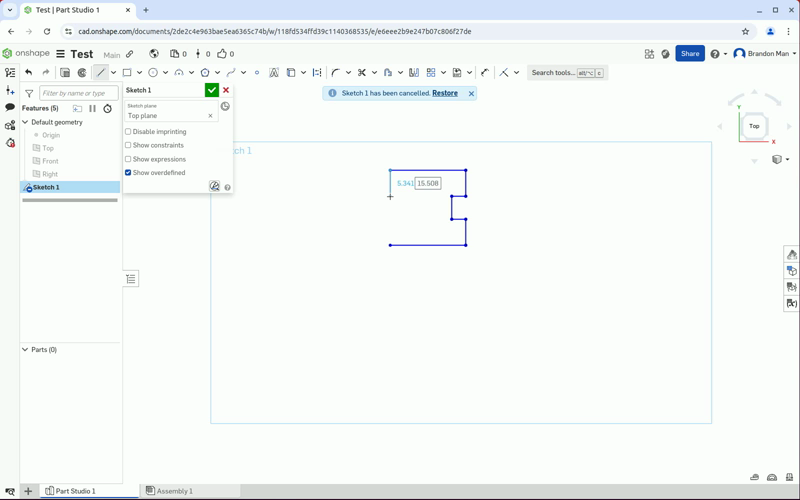
key_up(shift)
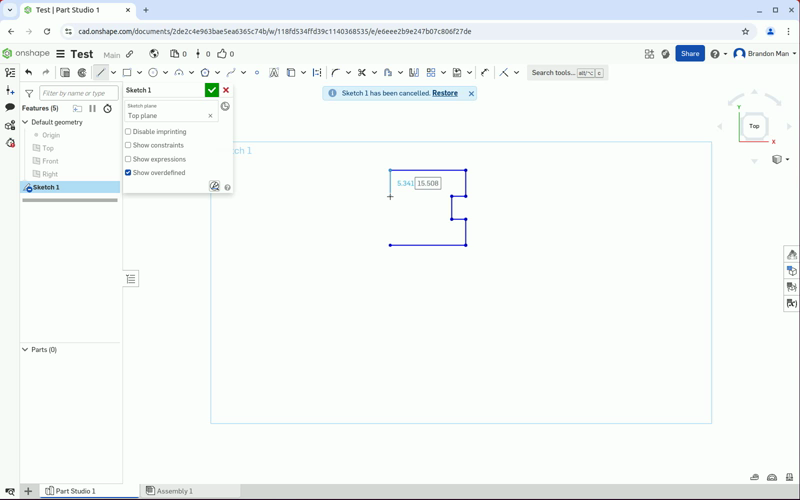
key_down(shift)
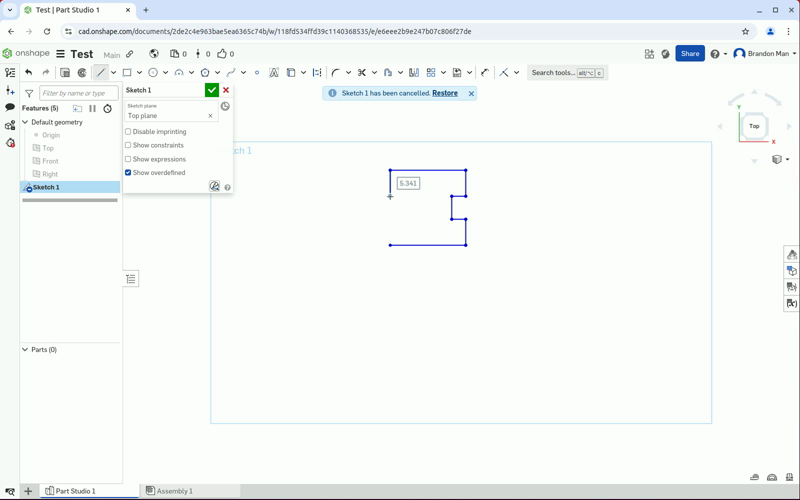
mouse_move(420, 196)
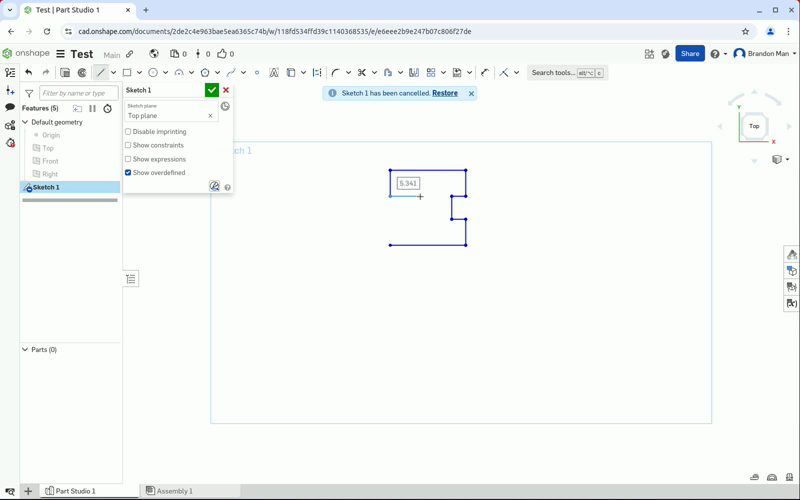
mouse_move(404, 196)
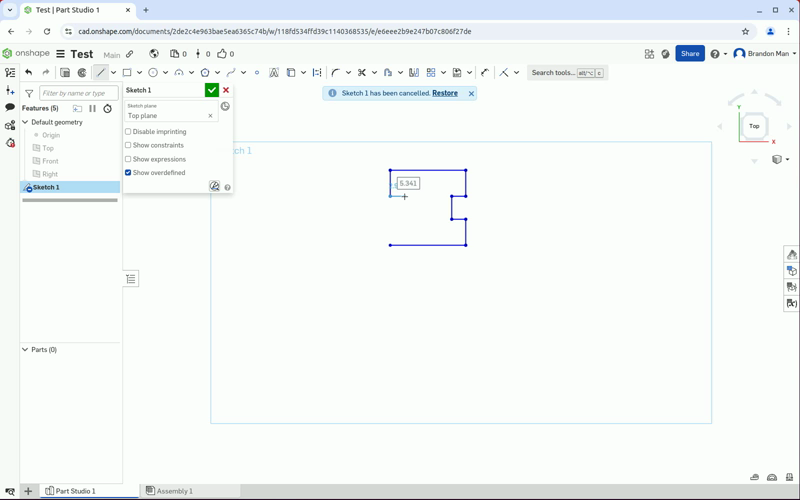
click(404, 196)
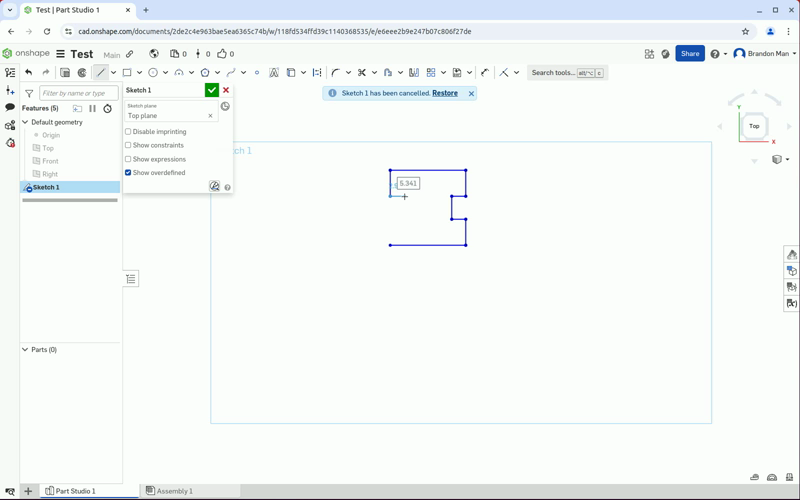
key_up(shift)
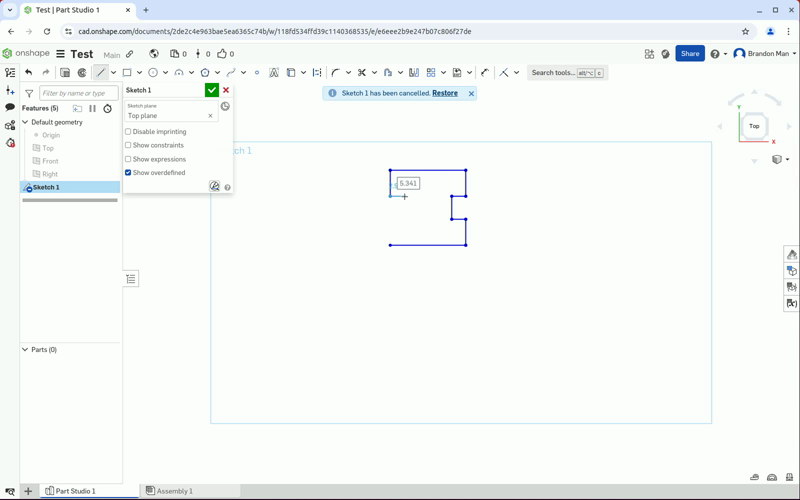
key_down(shift)
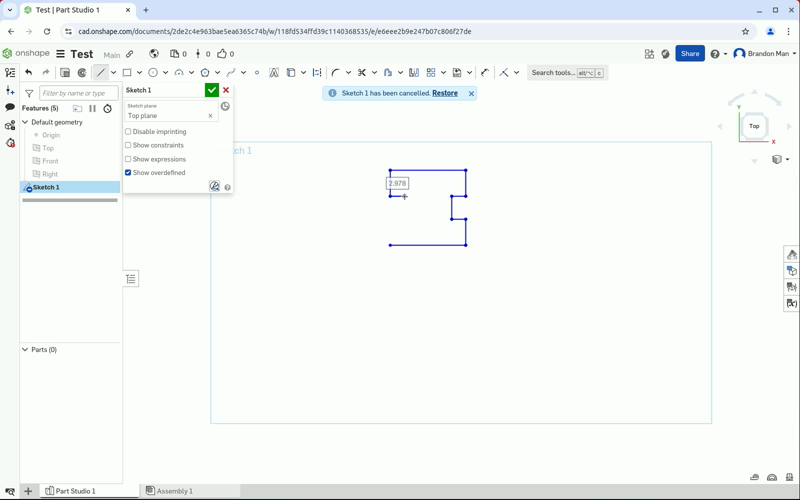
mouse_move(434, 196)
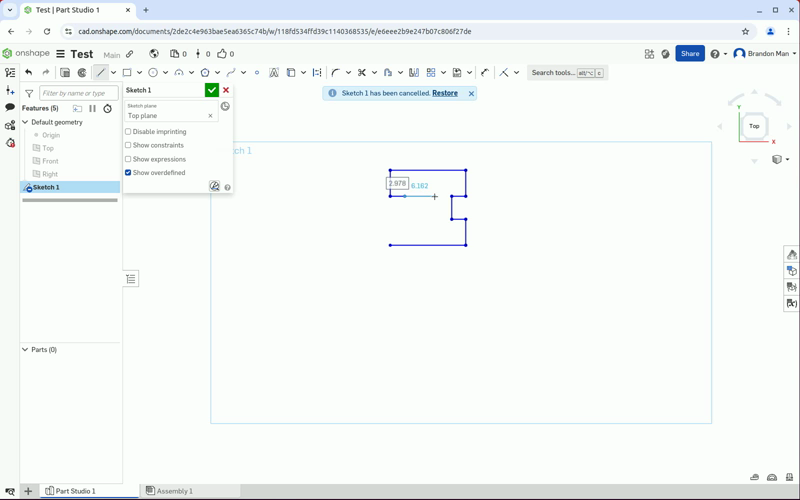
mouse_move(404, 219)
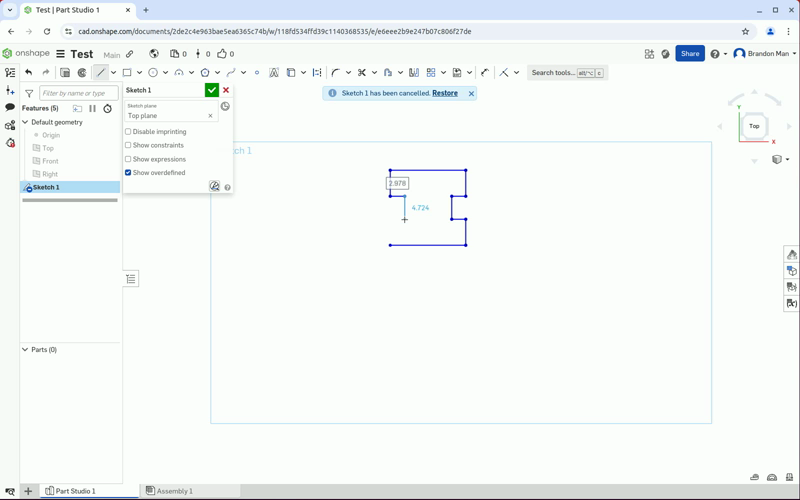
click(404, 219)
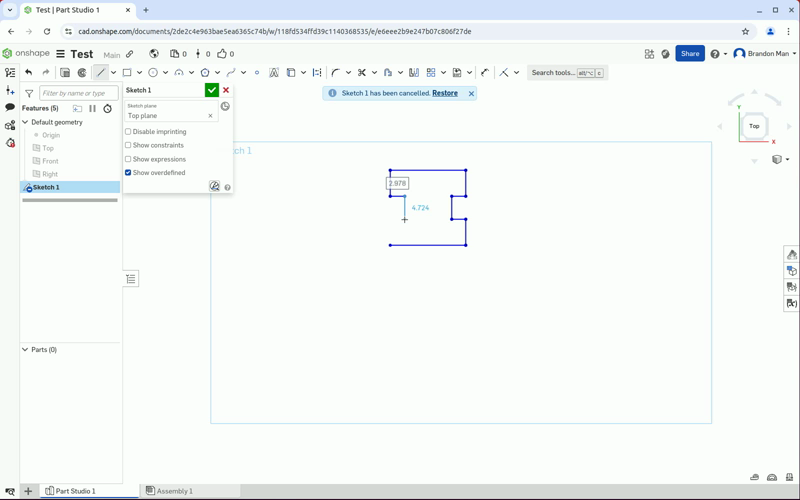
key_up(shift)
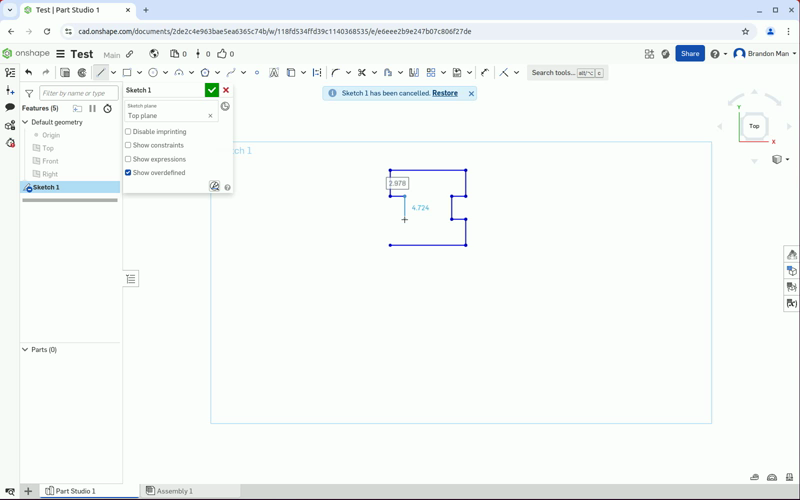
key_down(shift)
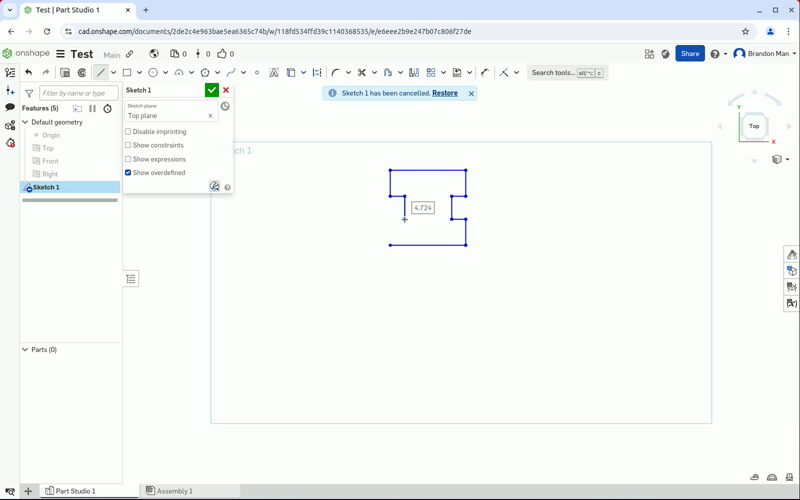
mouse_move(434, 219)
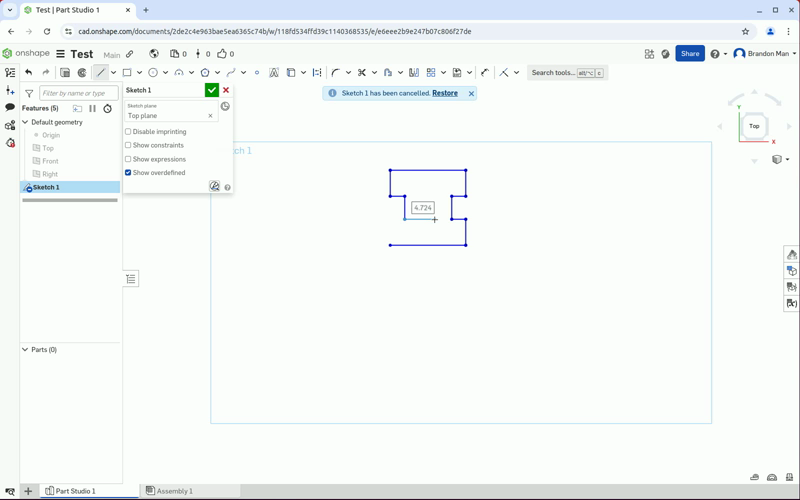
mouse_move(390, 219)
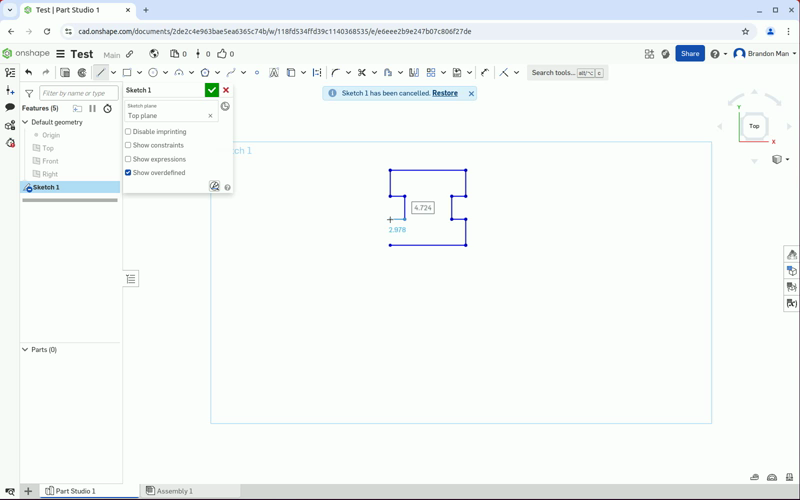
click(390, 219)
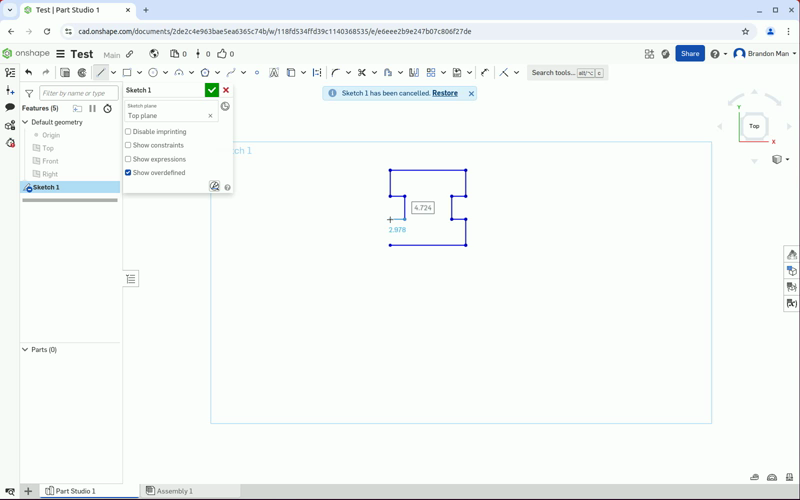
key_up(shift)
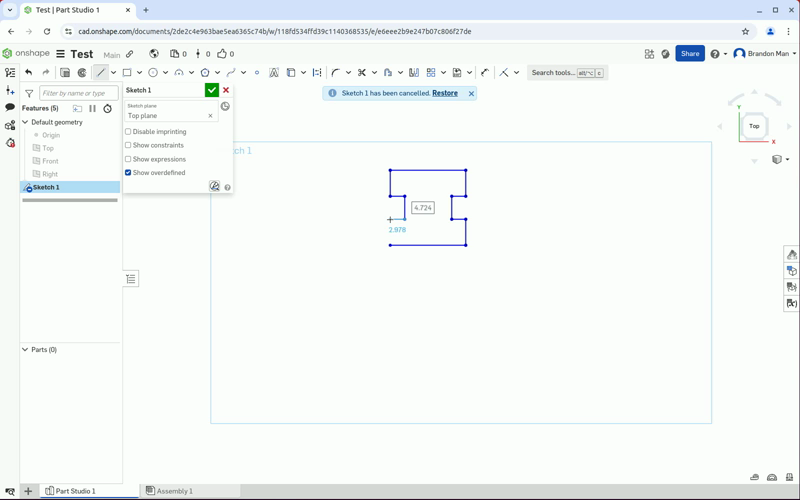
mouse_move(420, 219)
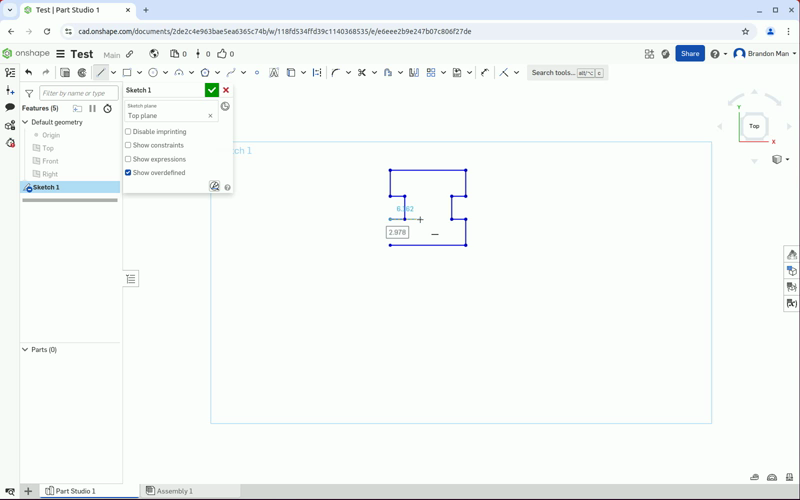
key_down(shift)
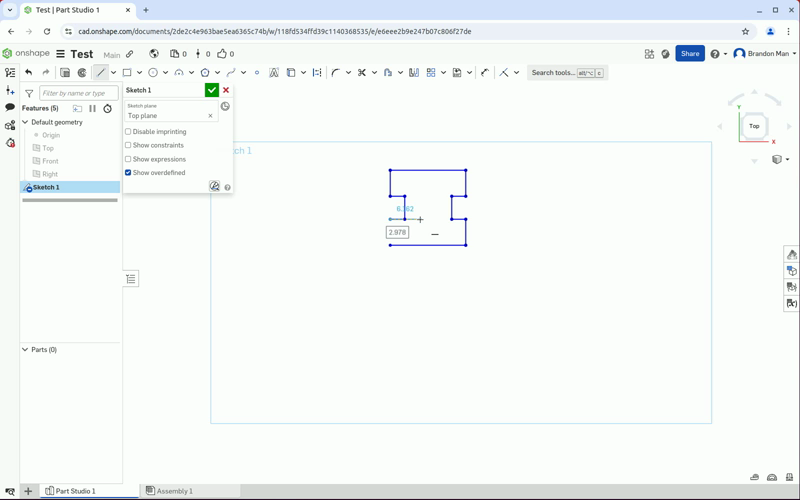
mouse_move(390, 245)
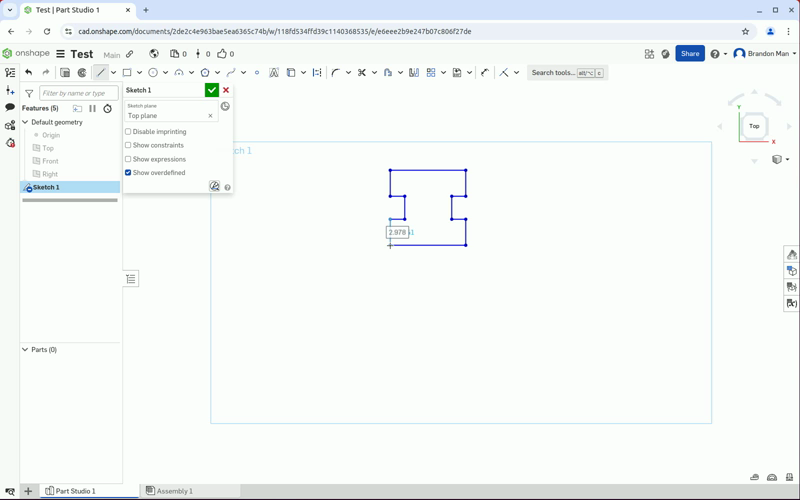
key_up(shift)
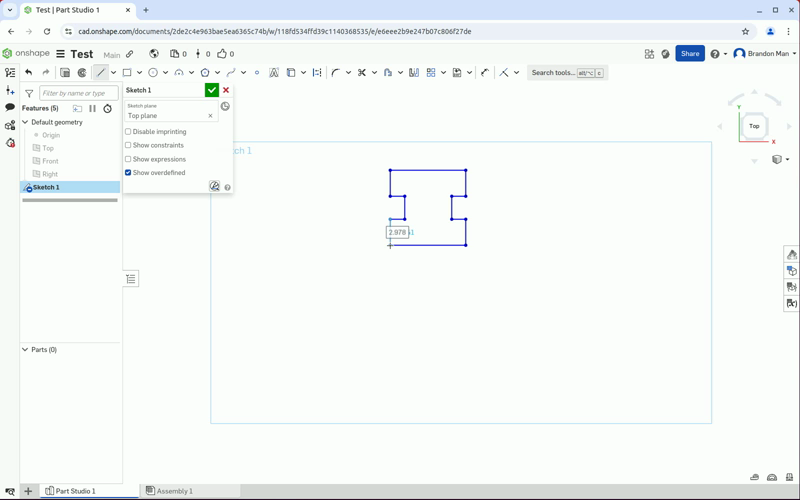
click(390, 245)
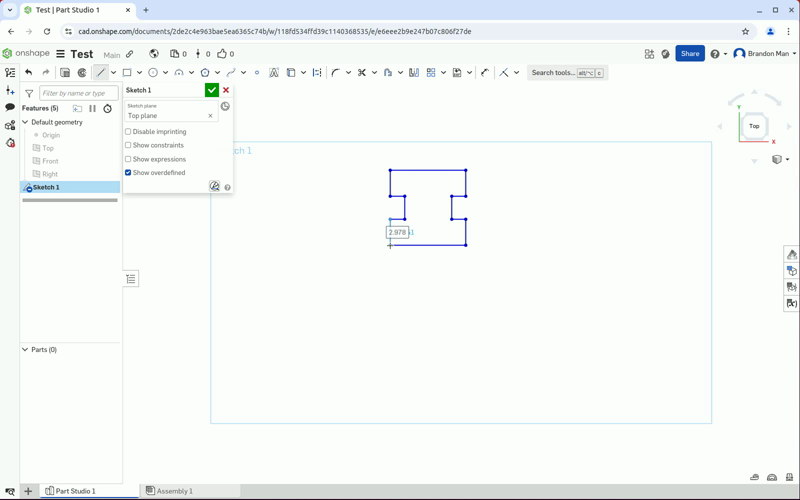
key(esc)
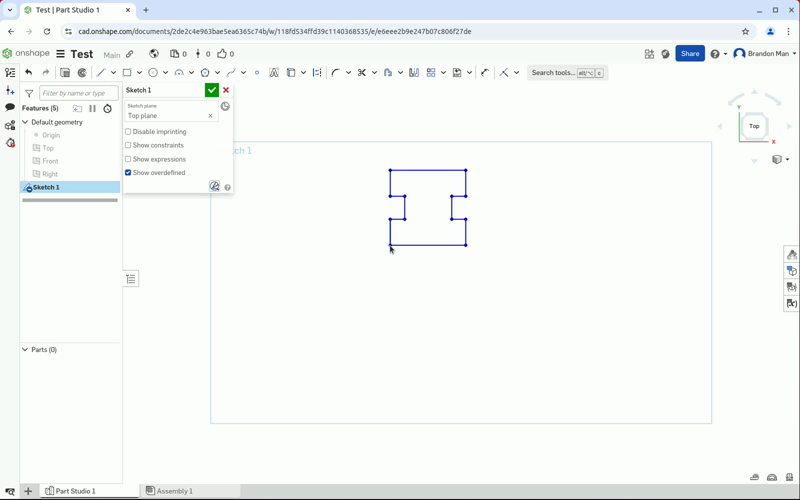
key(c)
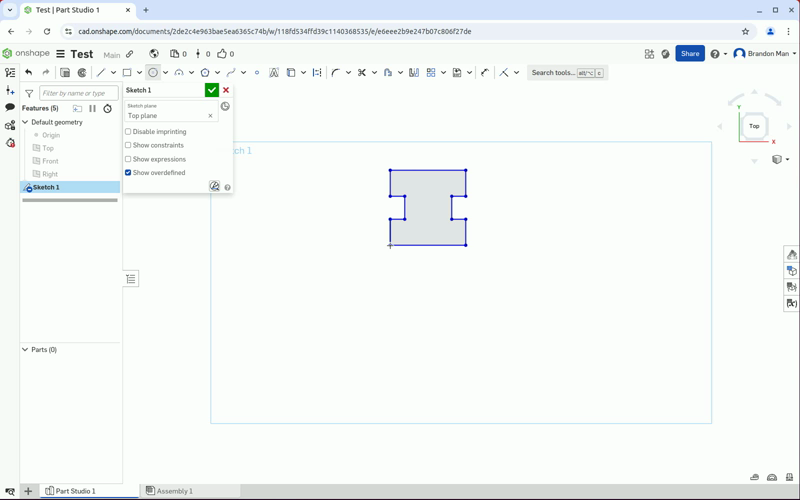
key_down(shift)
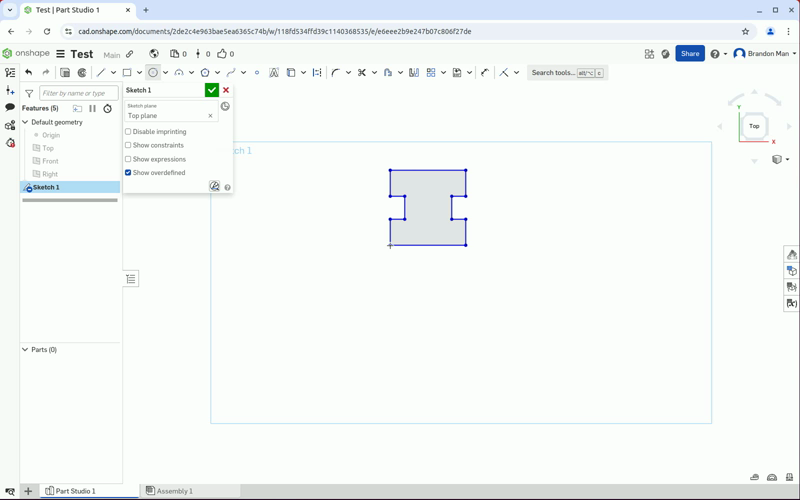
mouse_move(428, 207)
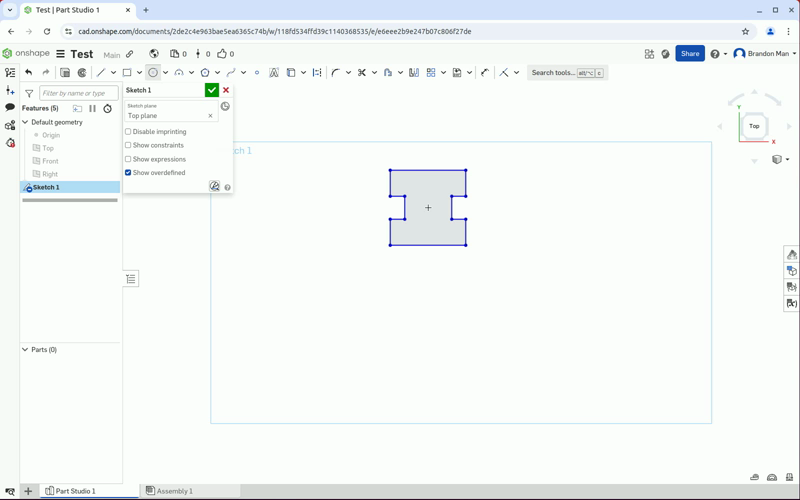
click(428, 207)
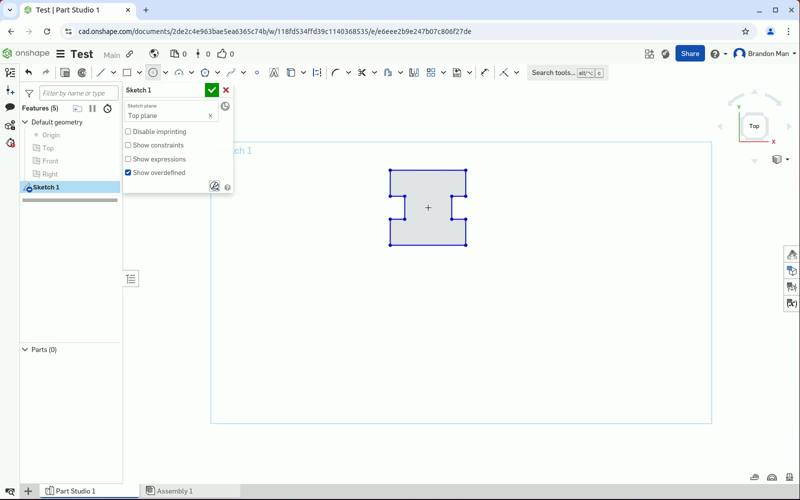
key_up(shift)
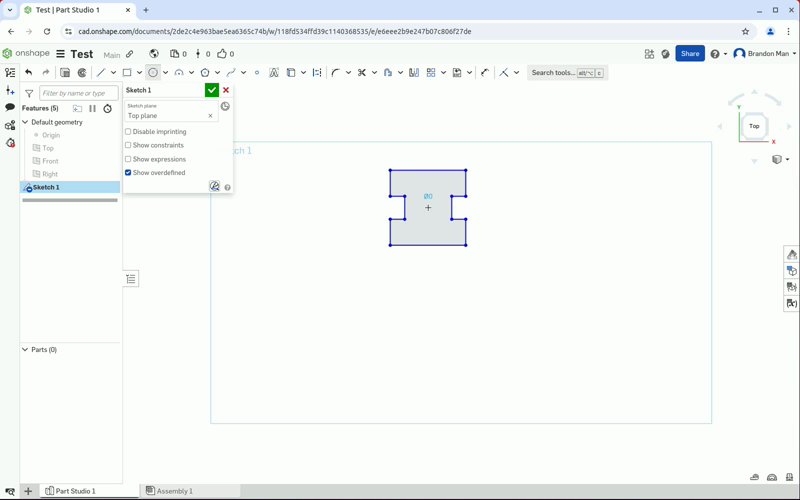
mouse_move(437, 207)
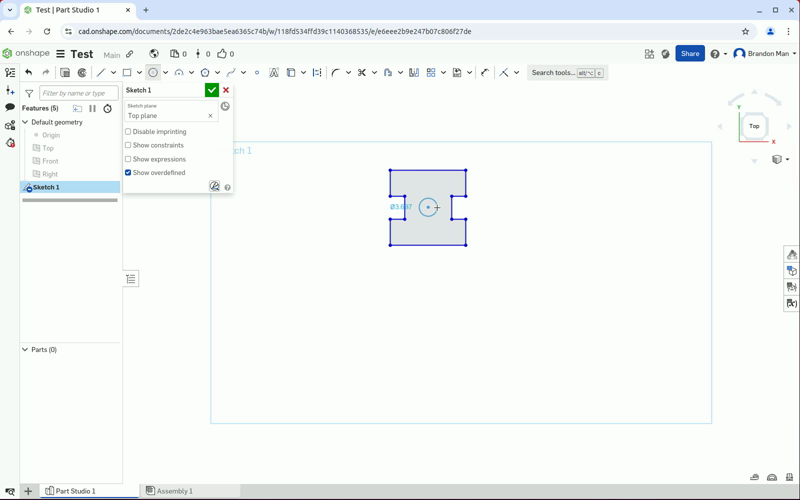
click(437, 207)
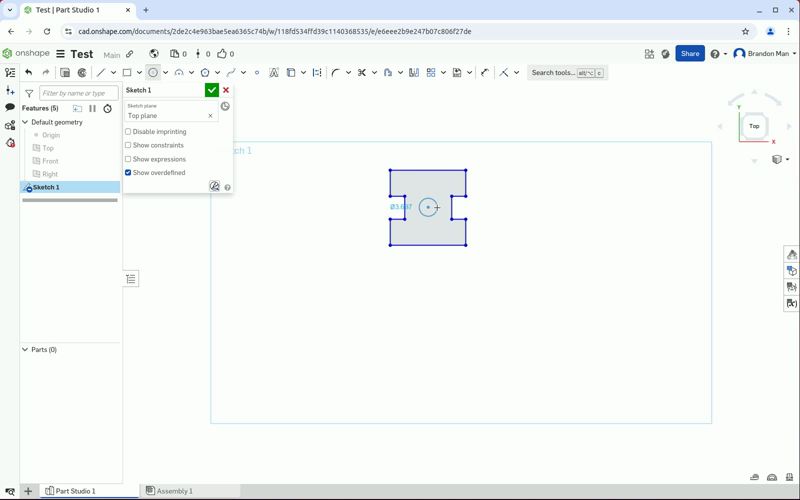
key(esc)
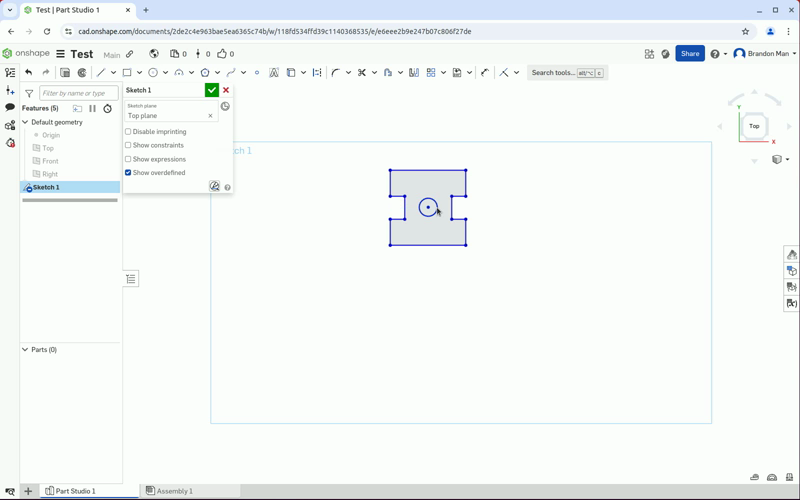
mouse_move(441, 211)
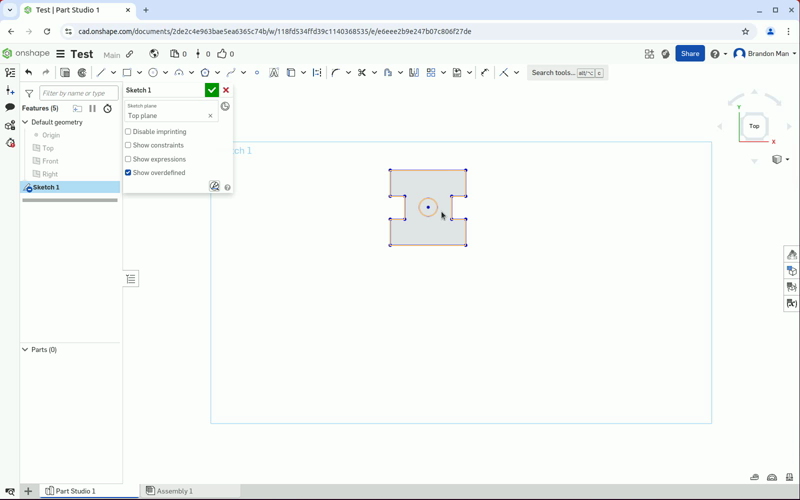
click(441, 211)
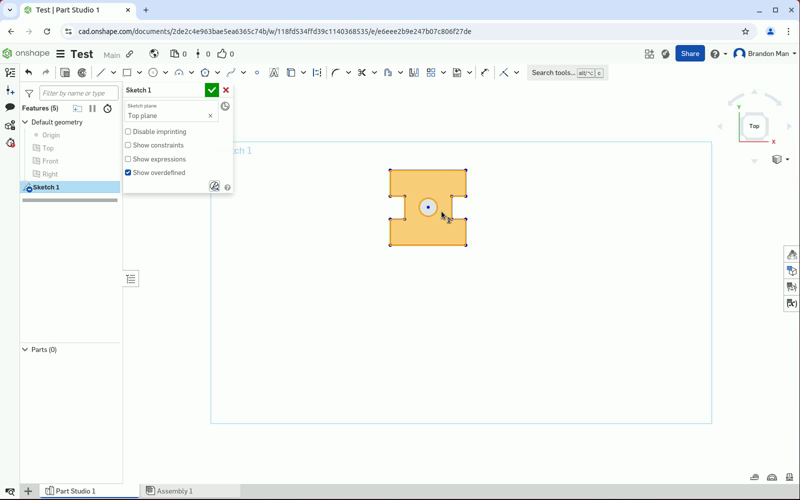
mouse_move(73, 352)
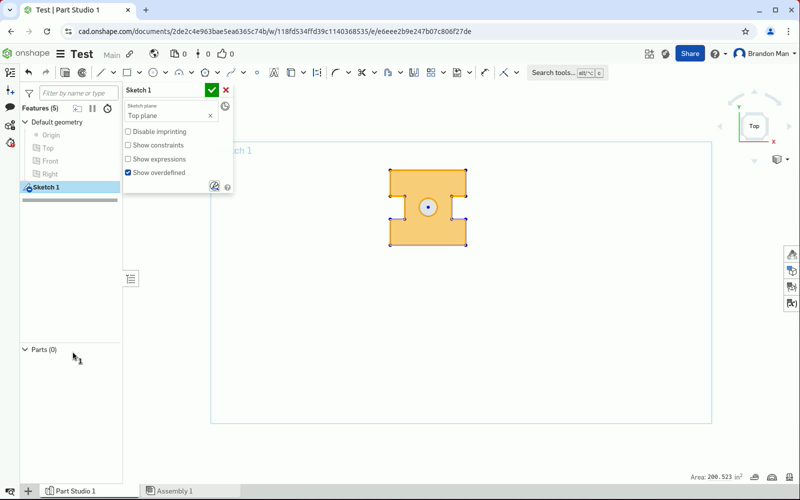
key(shift+y)
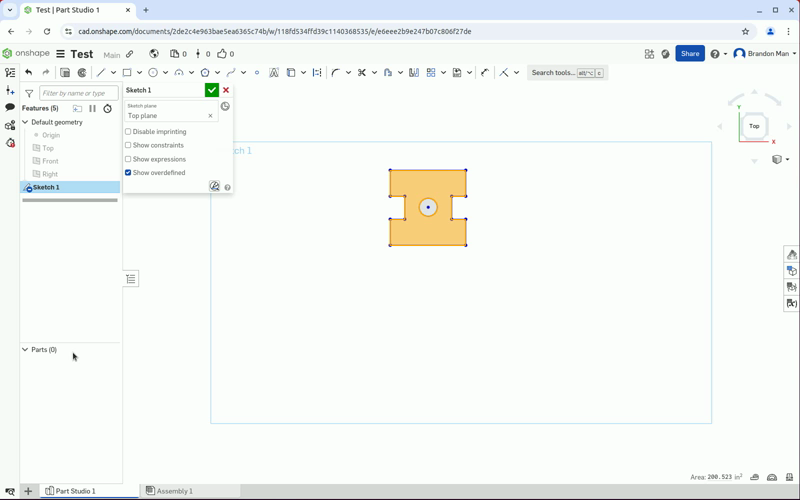
key(shift+e)
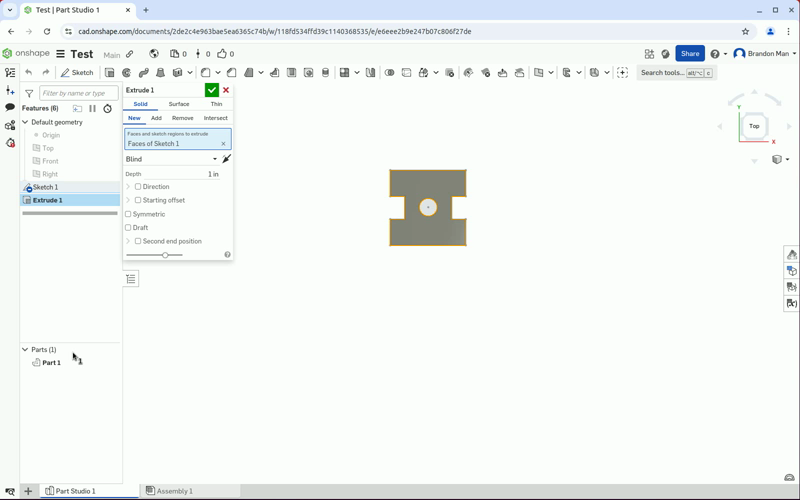
mouse_move(143, 106)
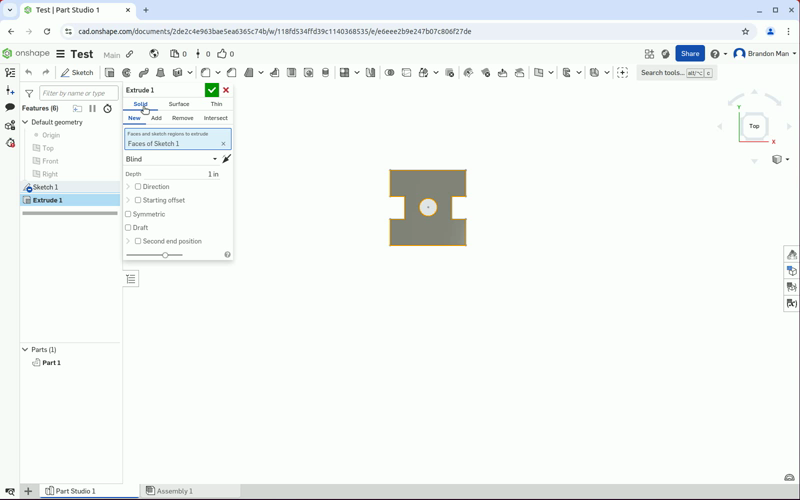
click(143, 106)
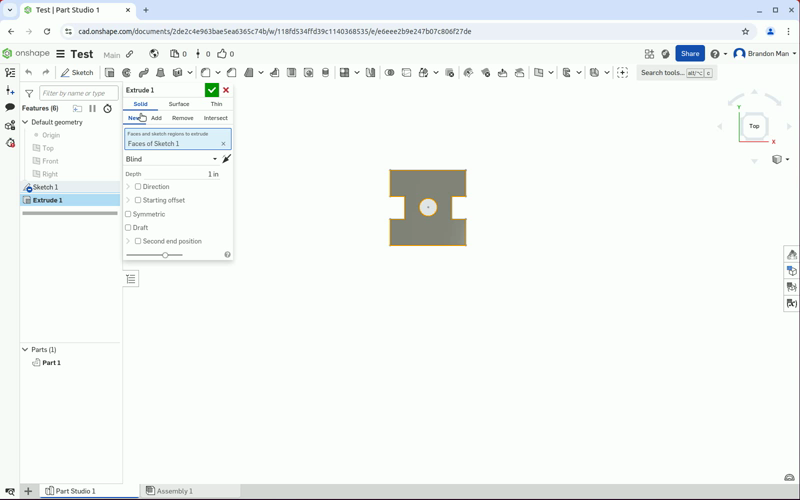
mouse_move(137, 120)
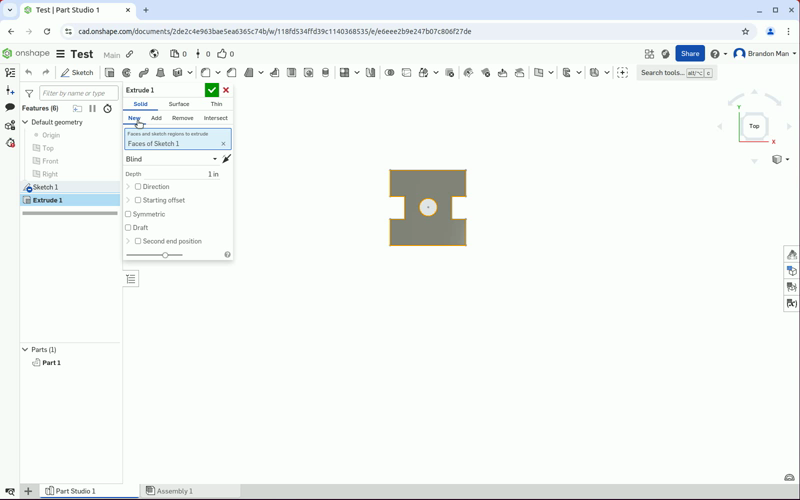
click(137, 120)
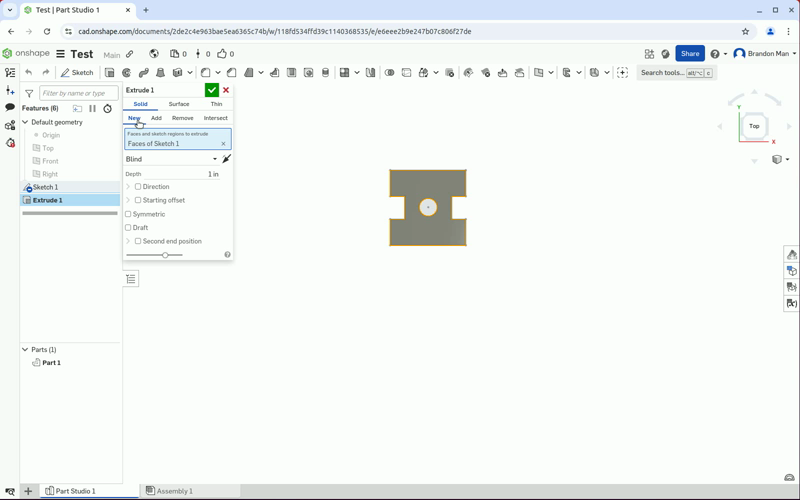
key(tab, 4)
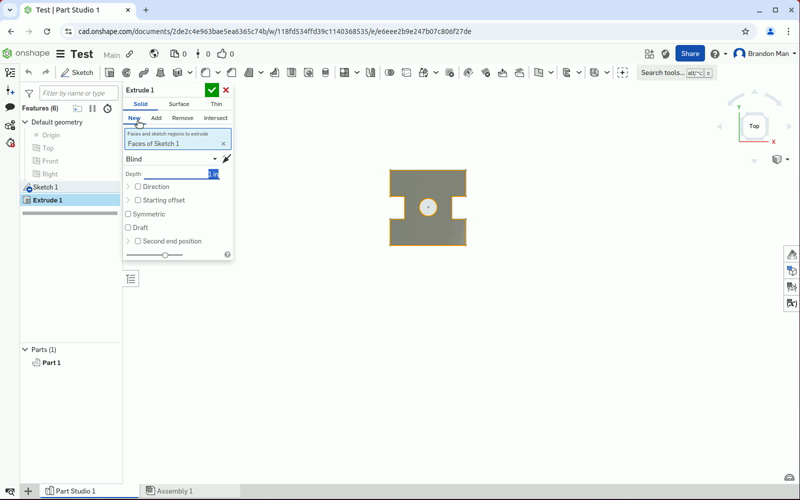
text(3.851)
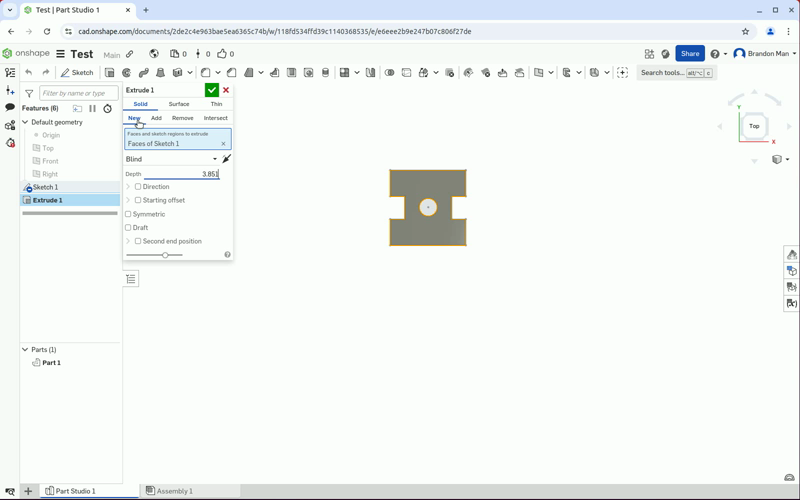
key(enter)
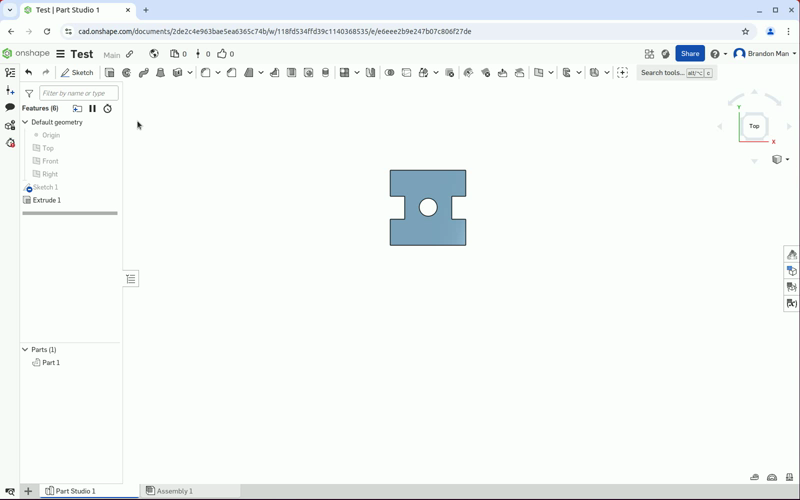
key(shift+h)
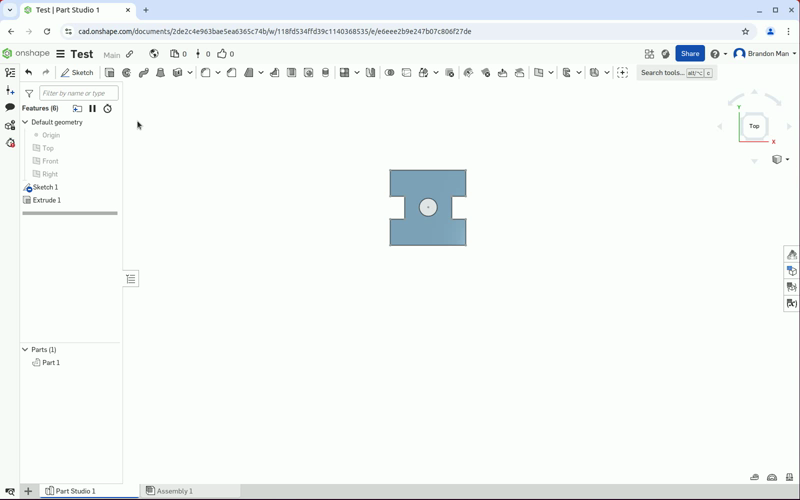
key(shift+h)
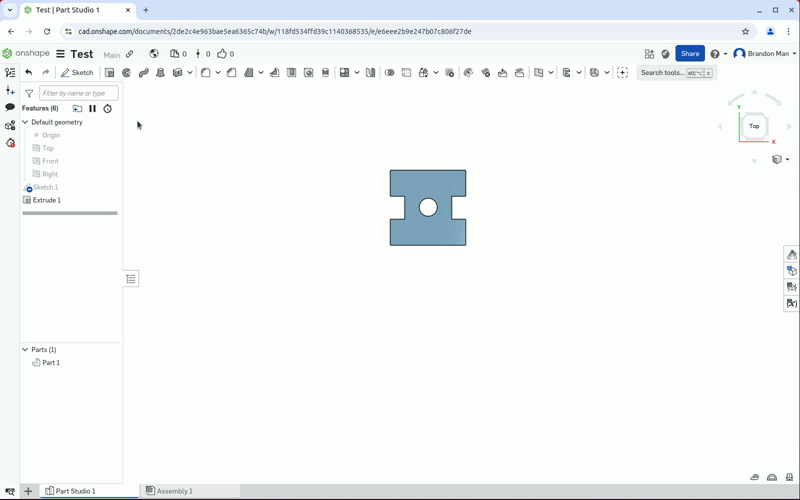
mouse_move(73, 189)
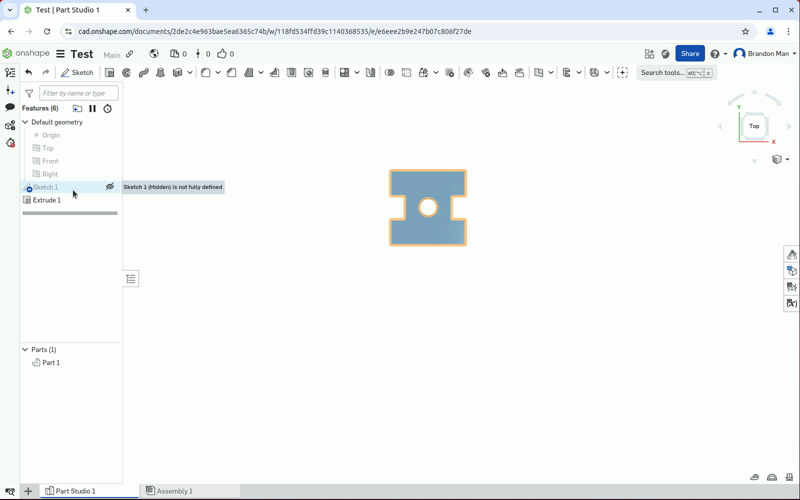
click(73, 189)
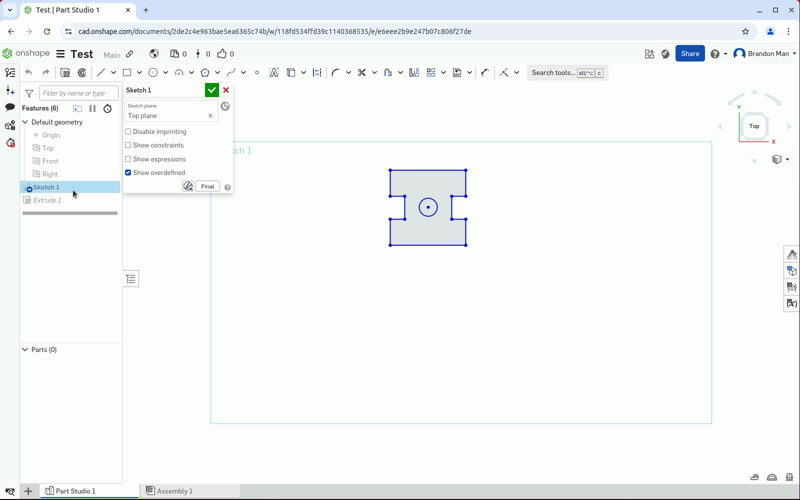
mouse_move(229, 92)
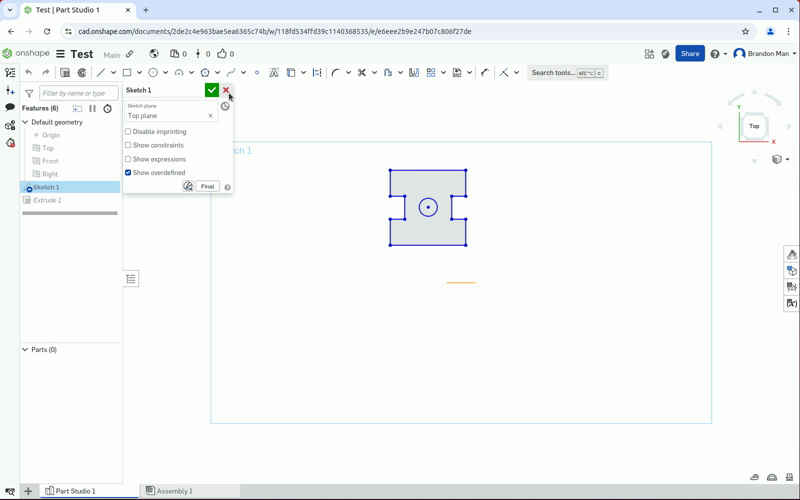
click(229, 92)
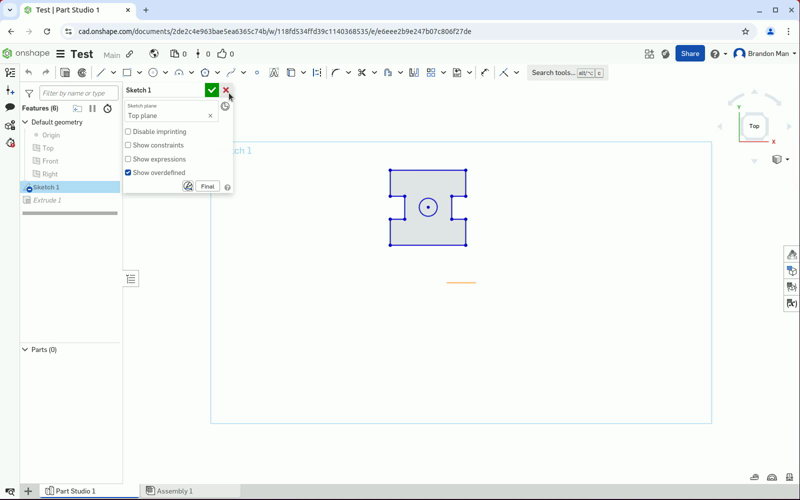
key(shift+s)
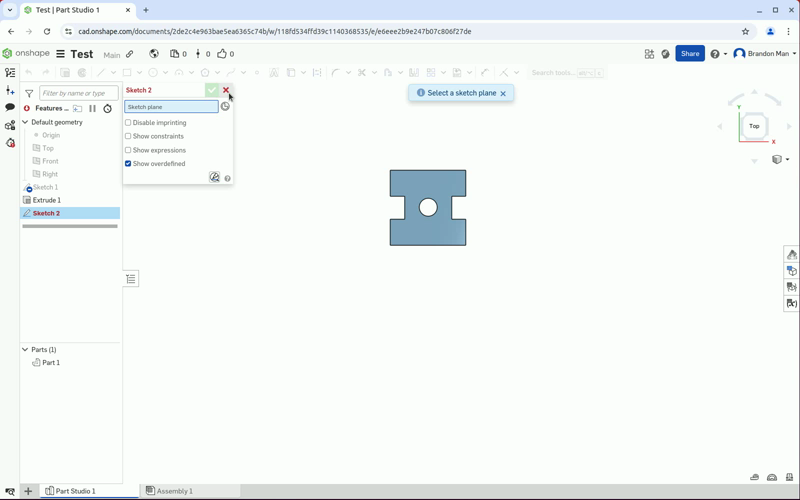
mouse_move(73, 150)
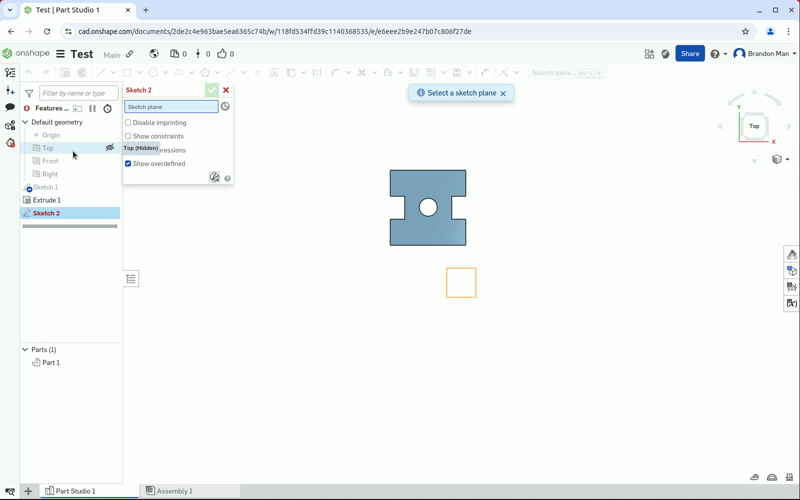
click(73, 150)
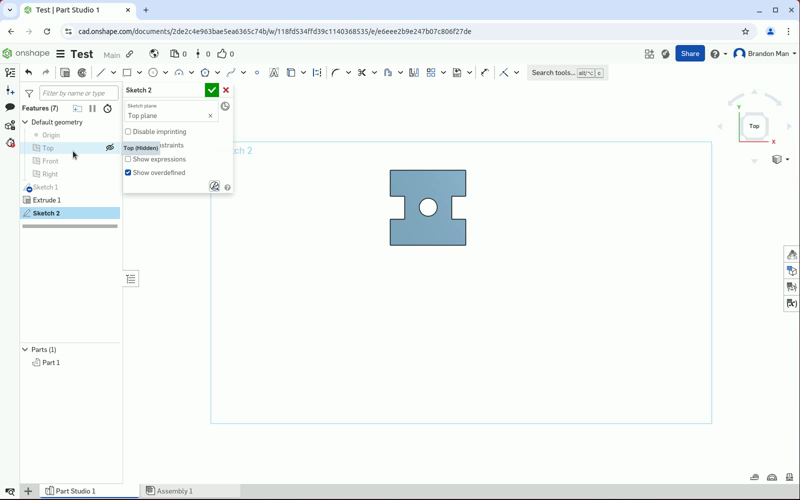
mouse_move(73, 352)
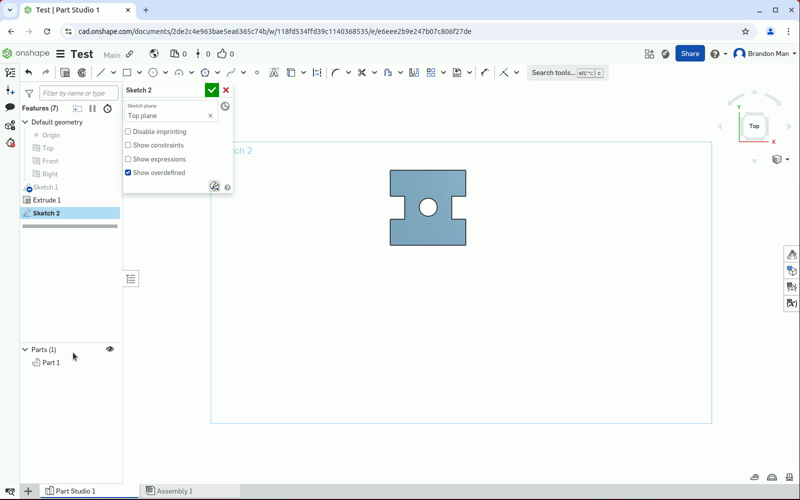
key(y)
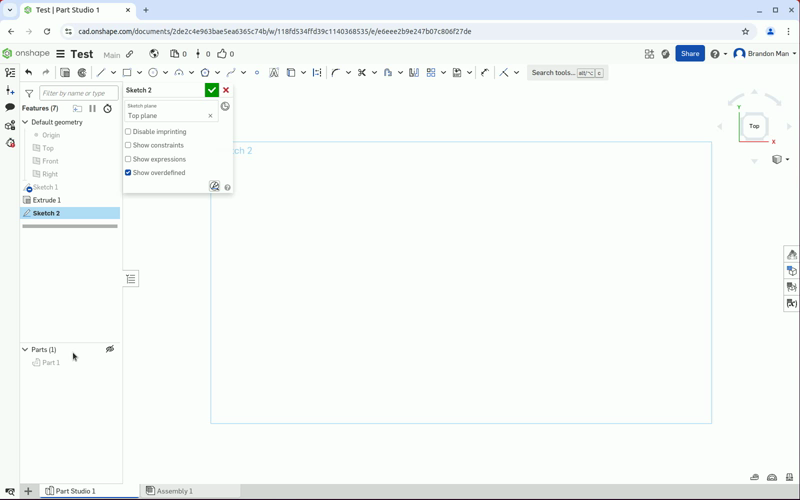
key(l)
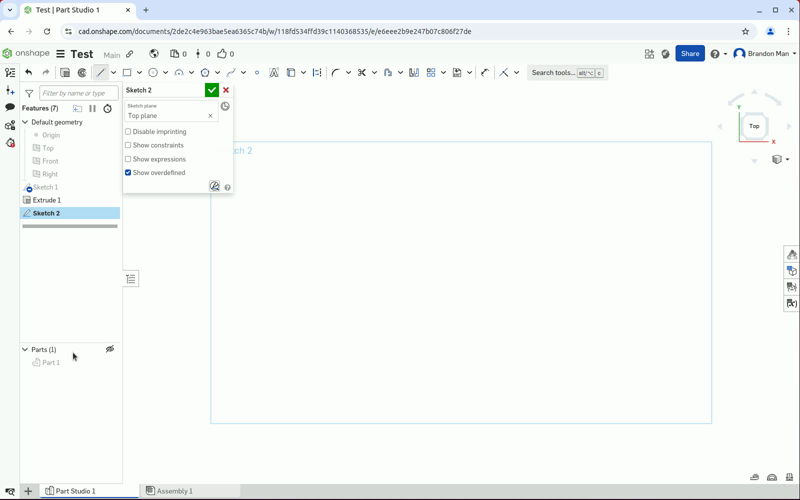
key_down(shift)
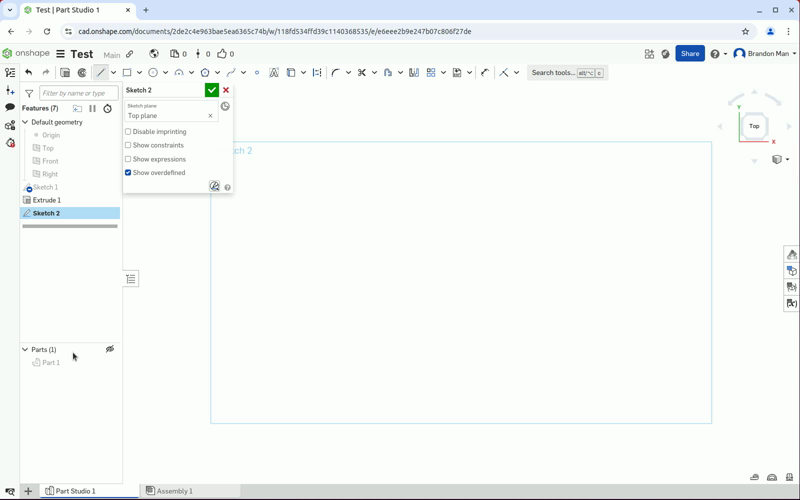
mouse_move(390, 282)
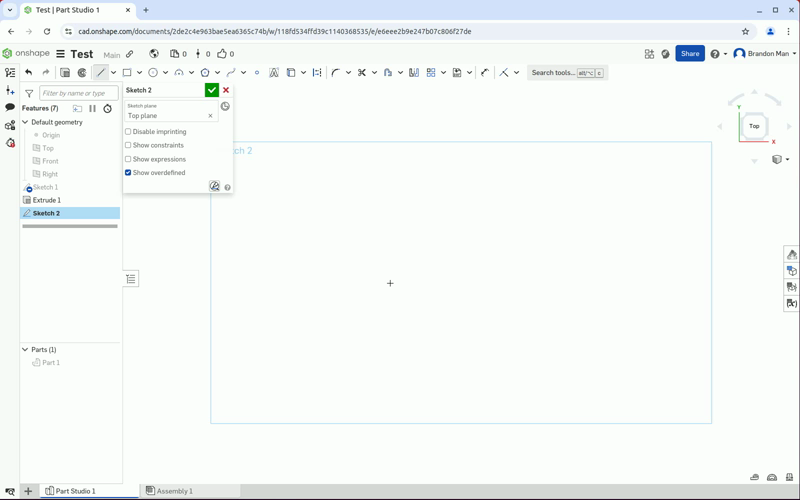
click(390, 282)
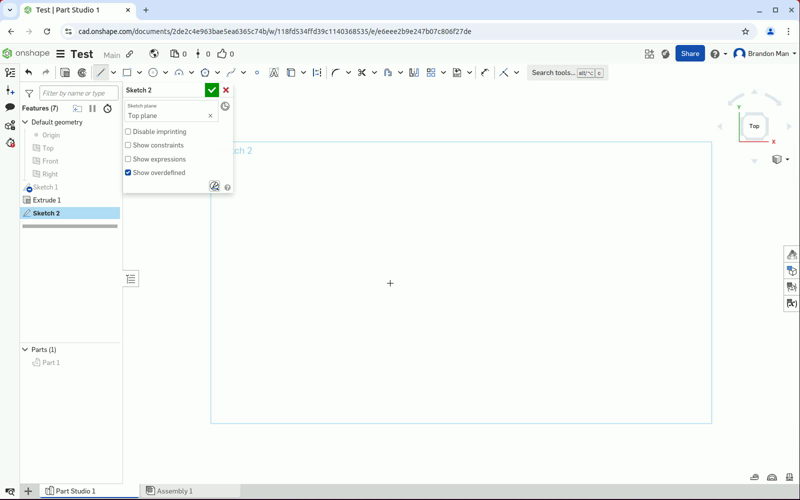
key_up(shift)
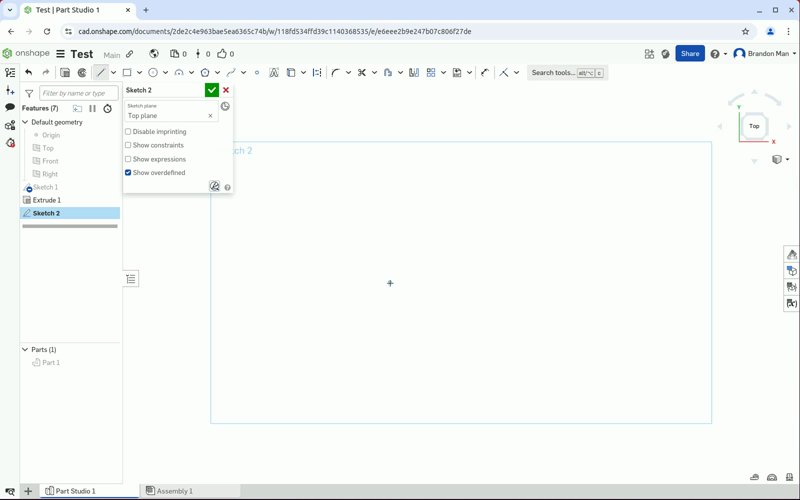
key_down(shift)
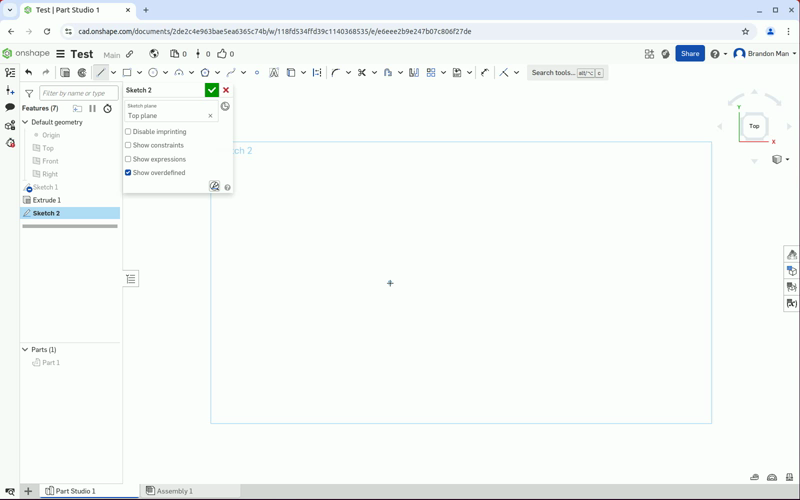
mouse_move(465, 282)
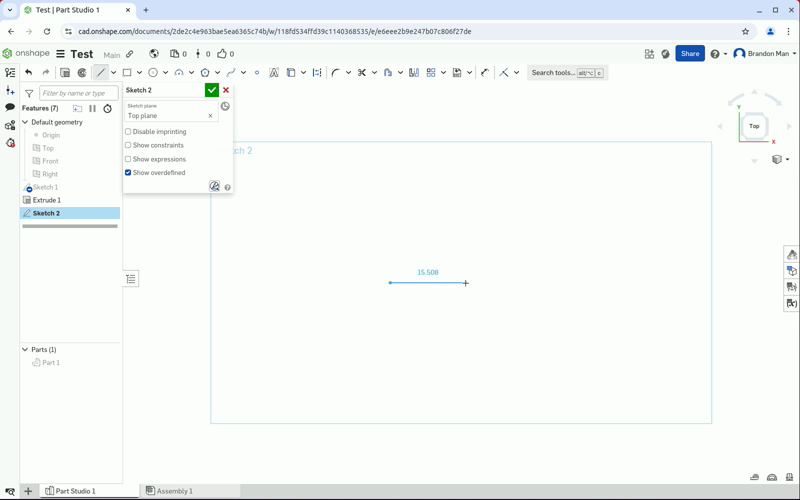
click(465, 282)
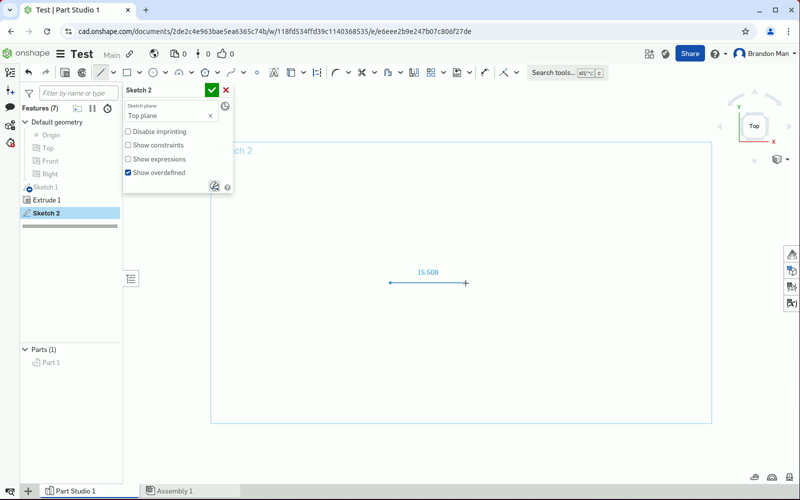
key_up(shift)
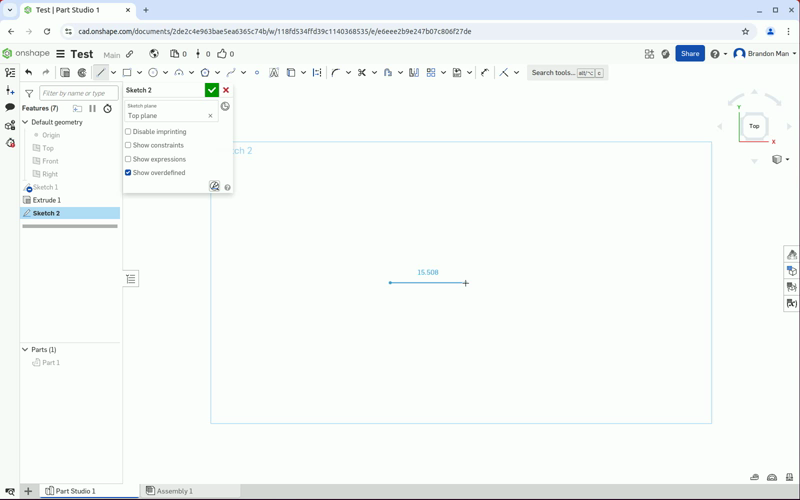
key_down(shift)
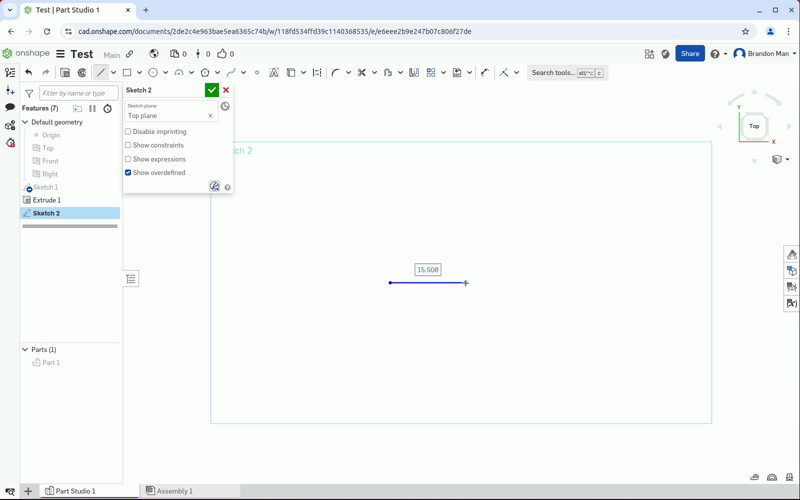
mouse_move(495, 282)
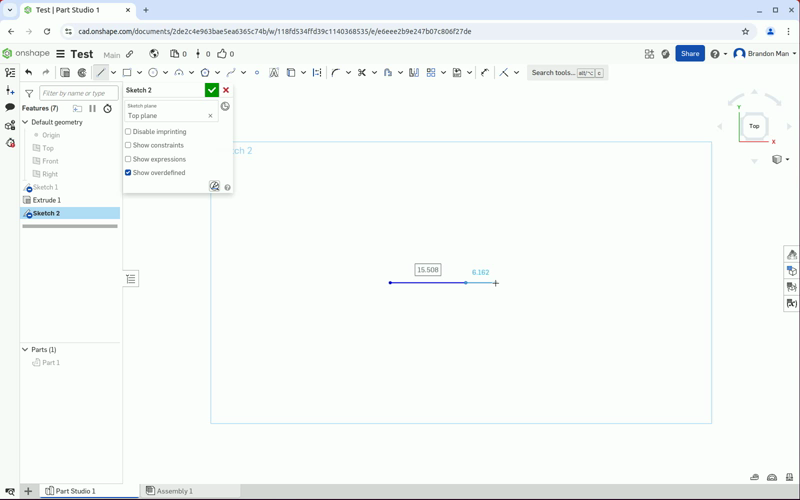
mouse_move(465, 244)
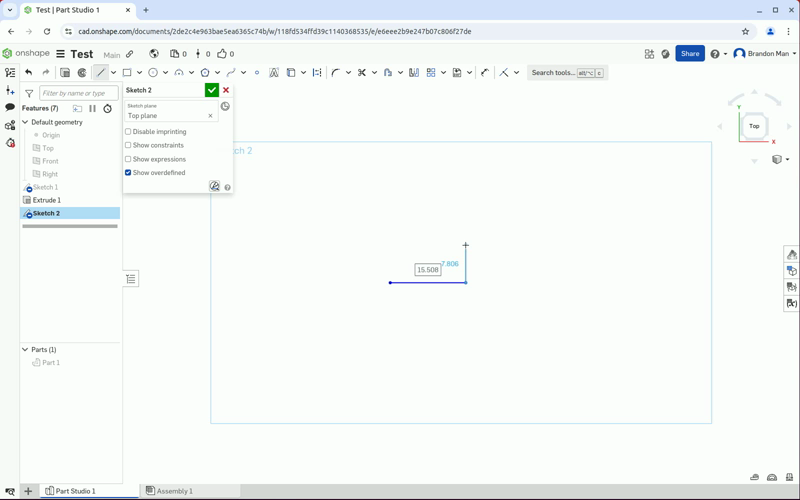
click(465, 244)
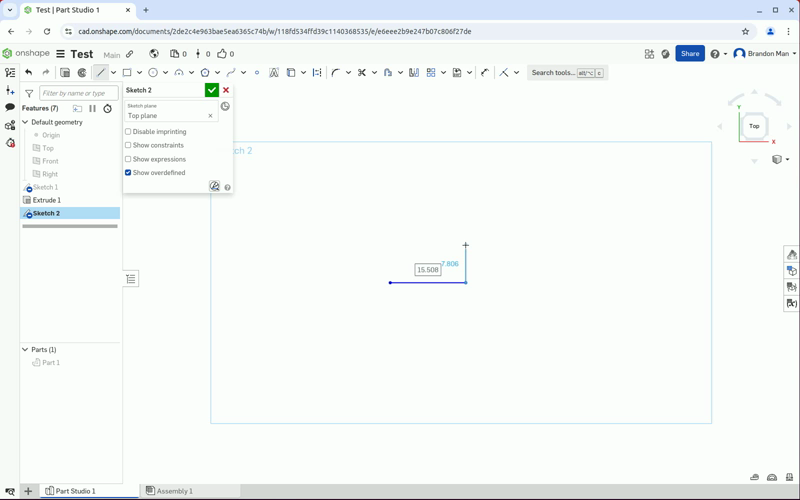
key_up(shift)
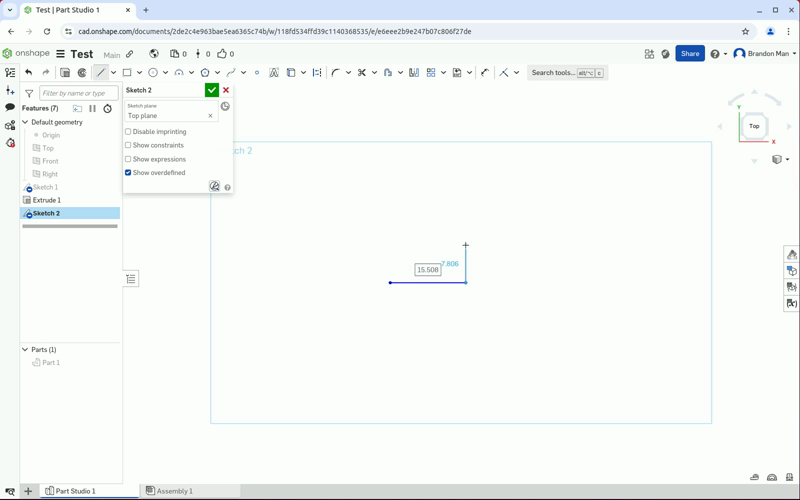
key_down(shift)
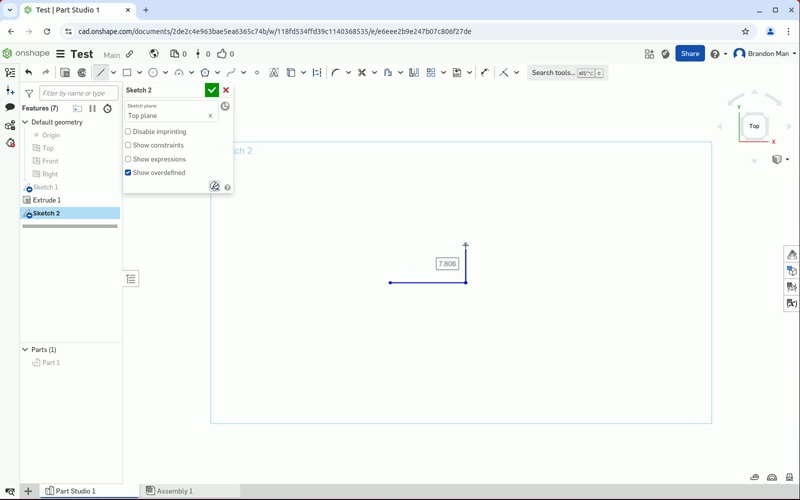
mouse_move(390, 244)
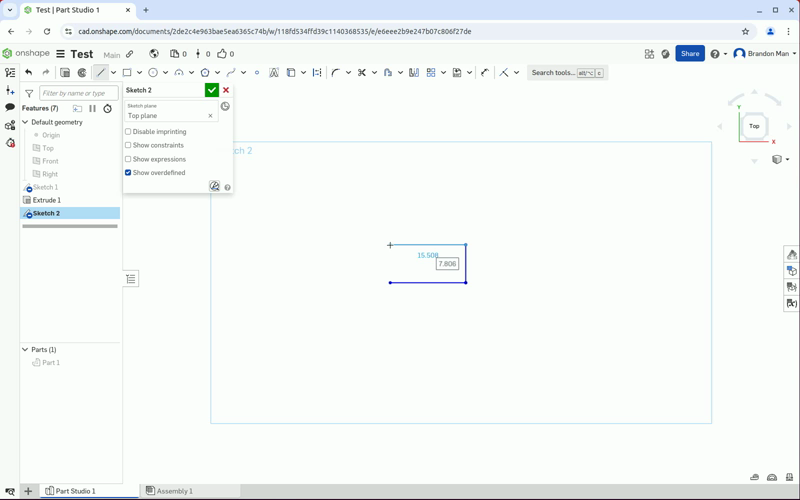
click(390, 244)
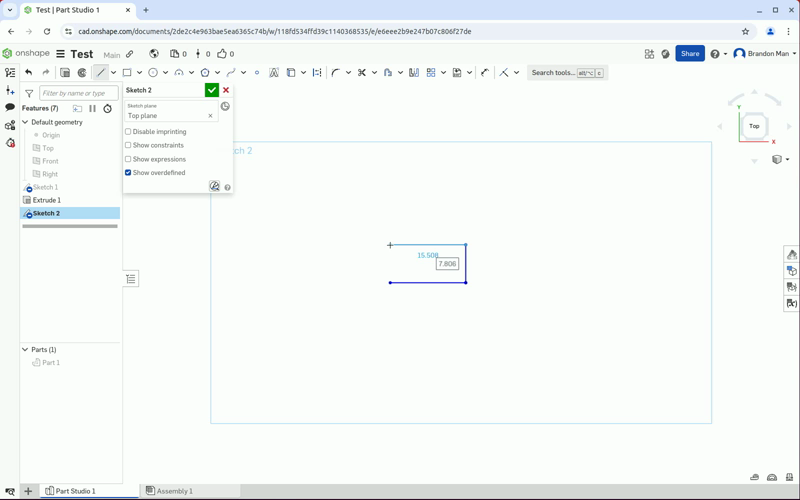
key_up(shift)
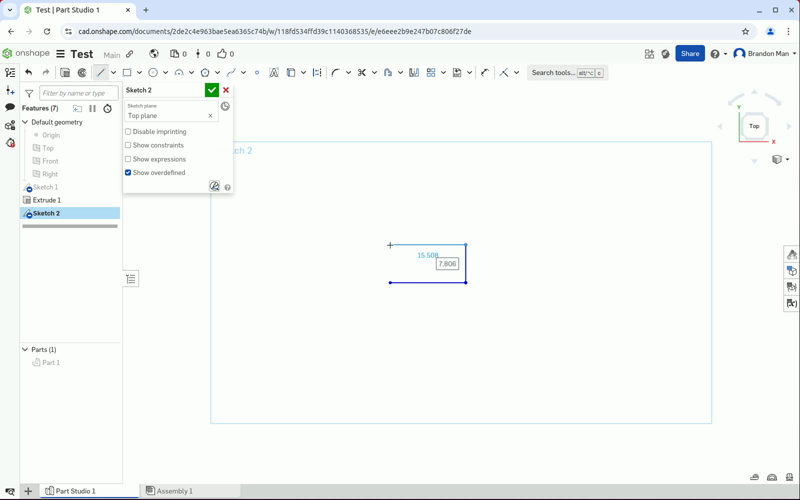
mouse_move(420, 244)
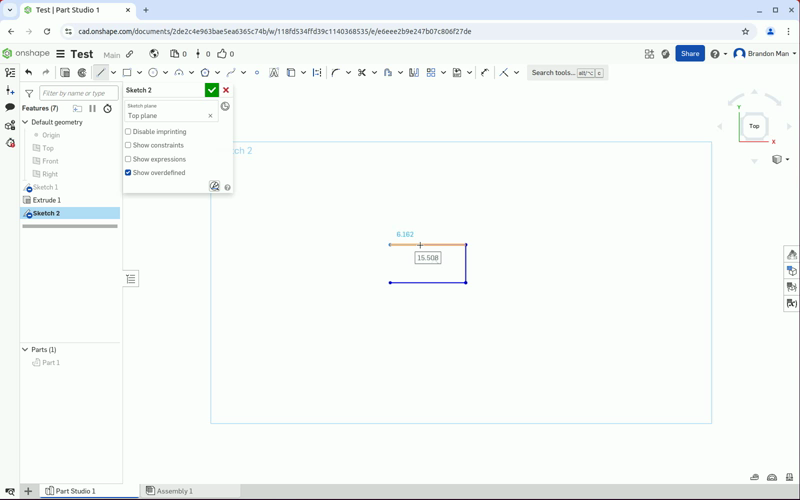
key_down(shift)
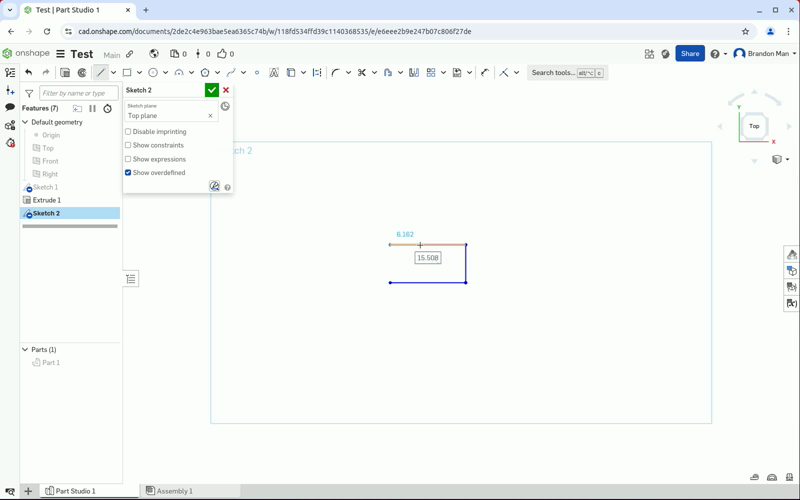
mouse_move(390, 282)
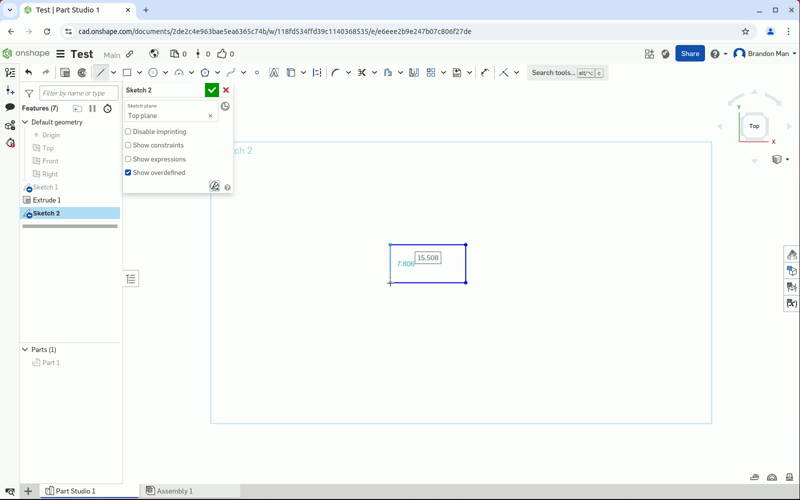
key_up(shift)
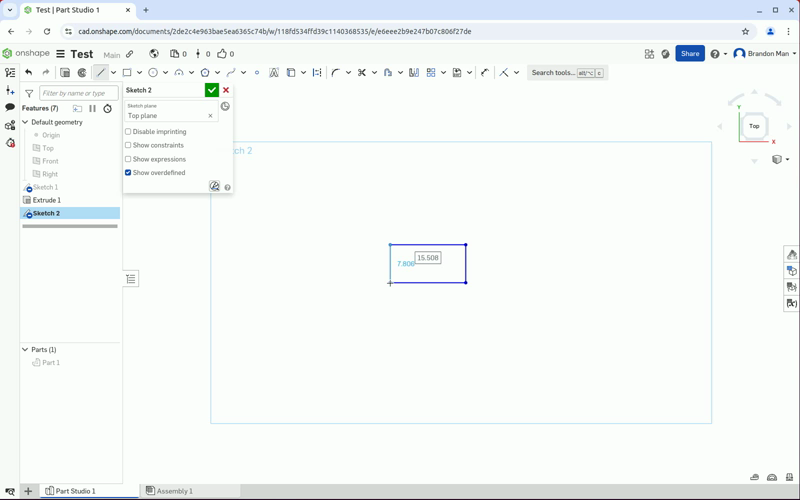
click(390, 282)
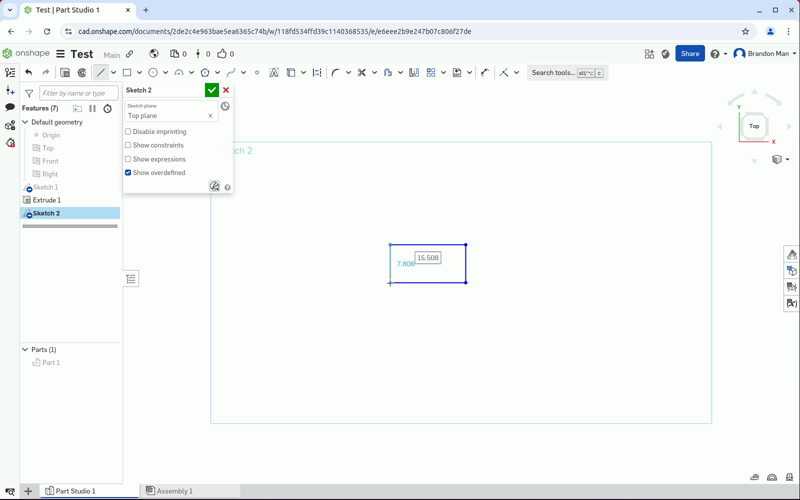
key(esc)
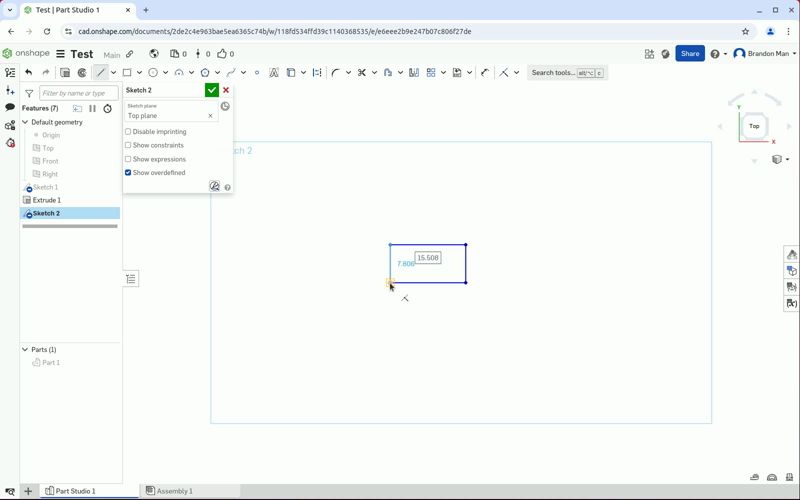
key(c)
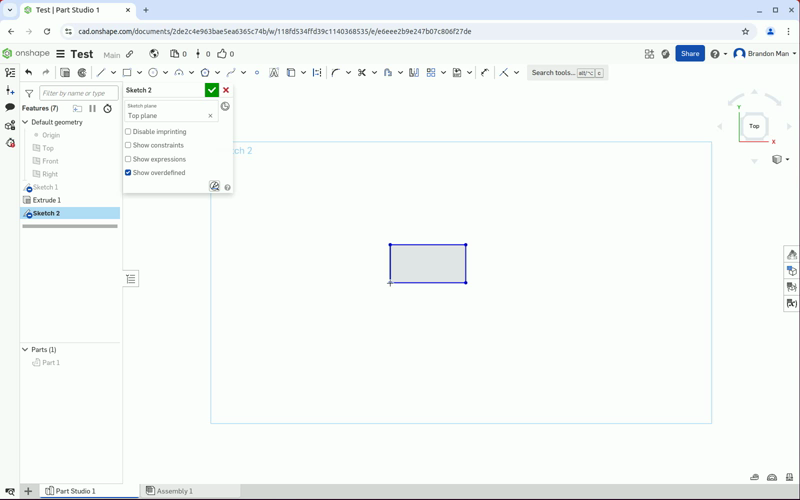
key_down(shift)
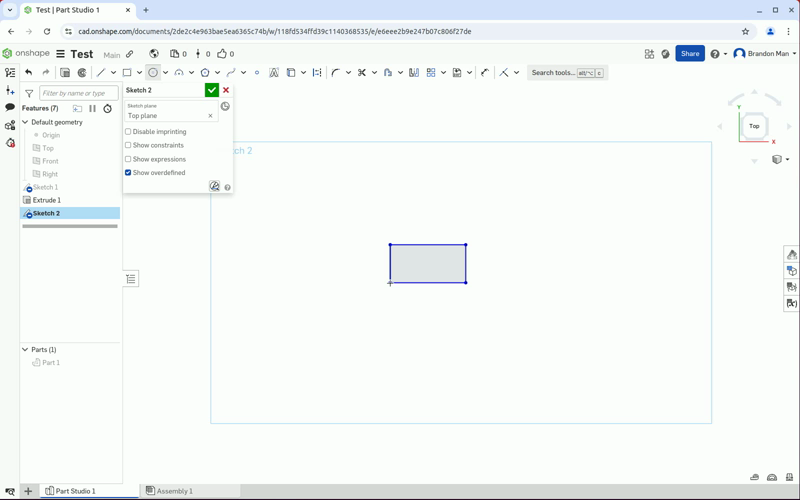
mouse_move(428, 264)
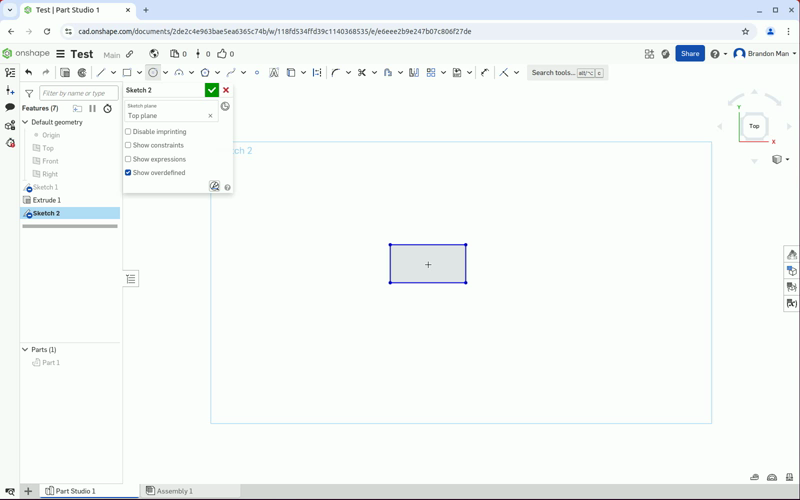
click(428, 264)
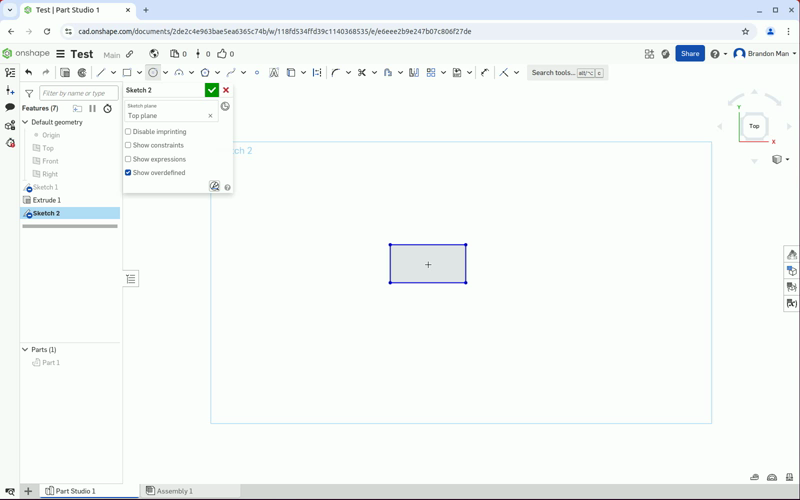
key_up(shift)
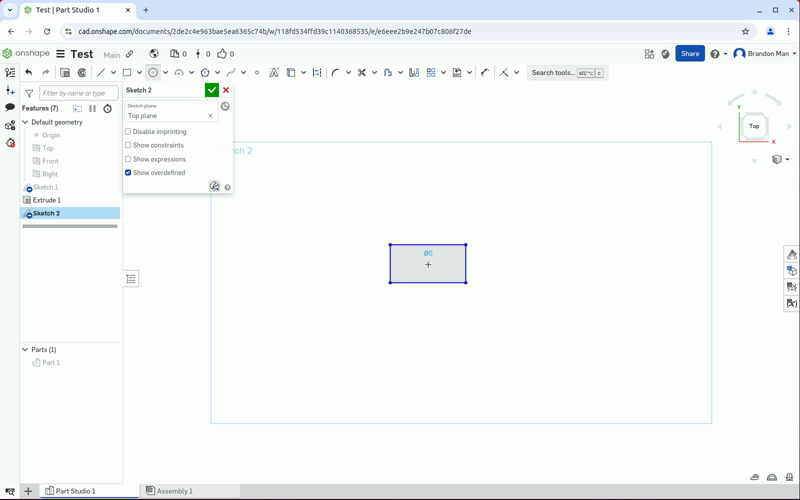
mouse_move(437, 264)
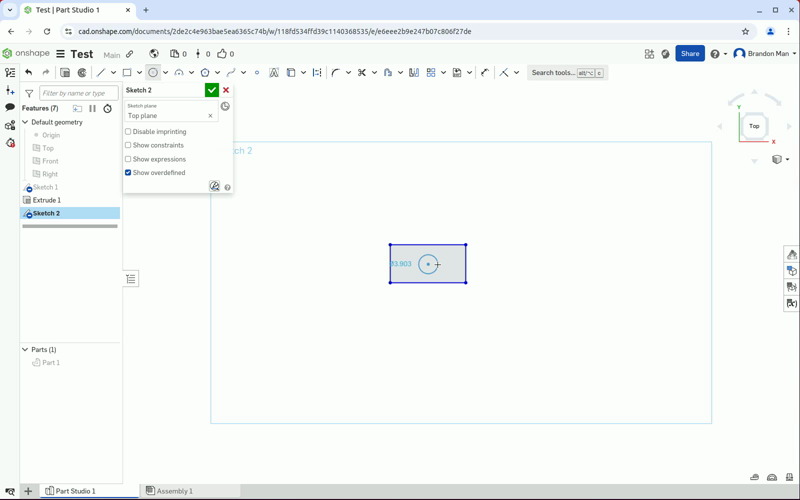
click(437, 264)
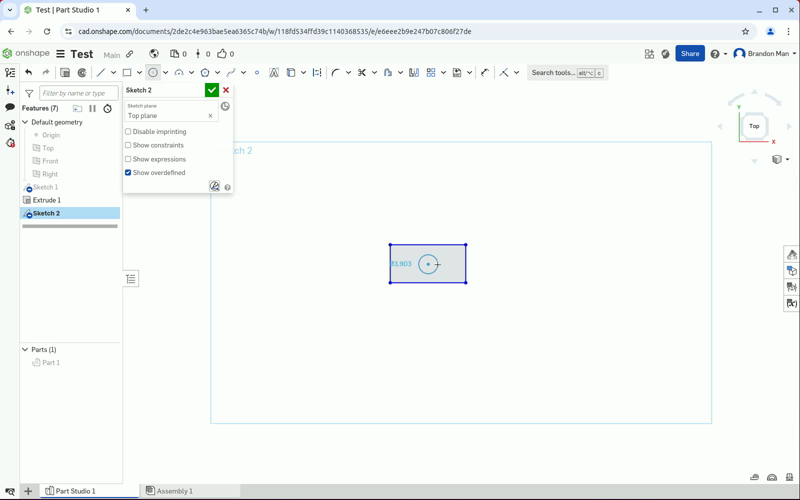
key(esc)
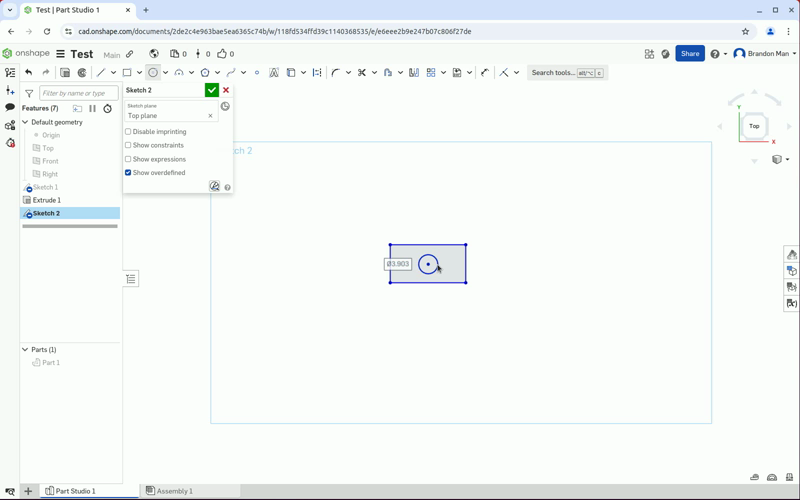
mouse_move(401, 269)
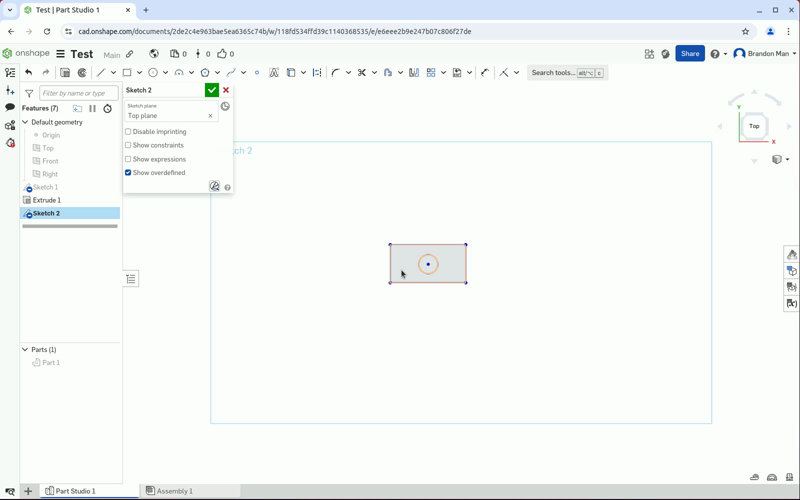
click(401, 269)
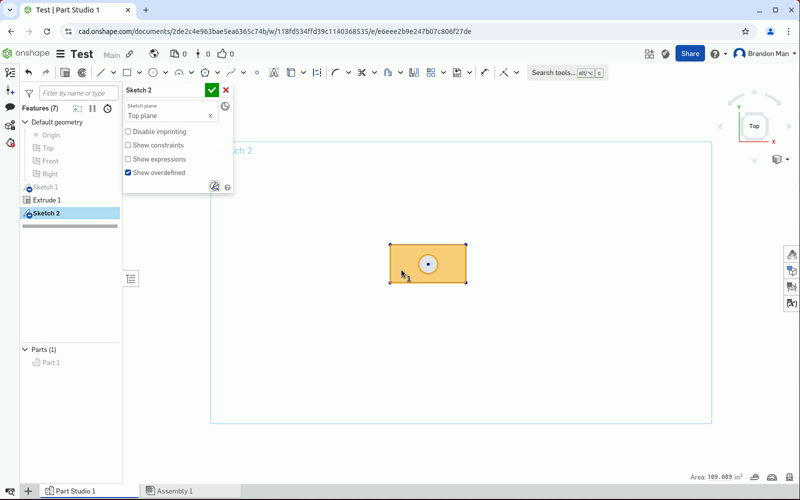
mouse_move(73, 352)
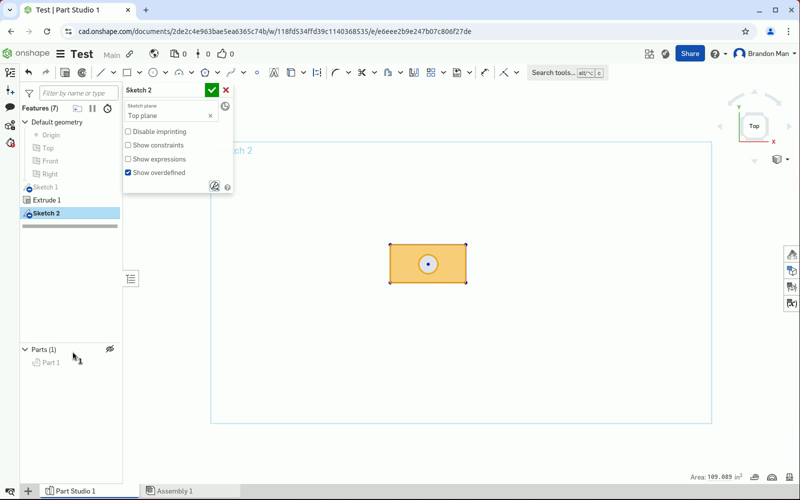
key(shift+y)
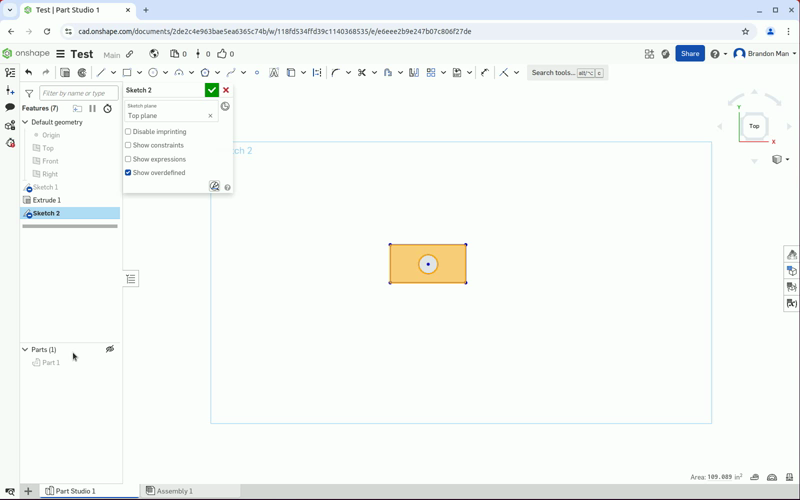
key(shift+e)
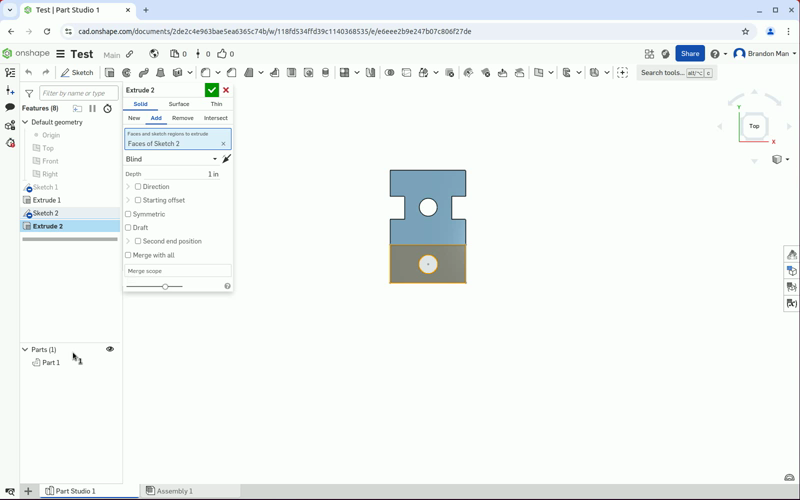
mouse_move(143, 106)
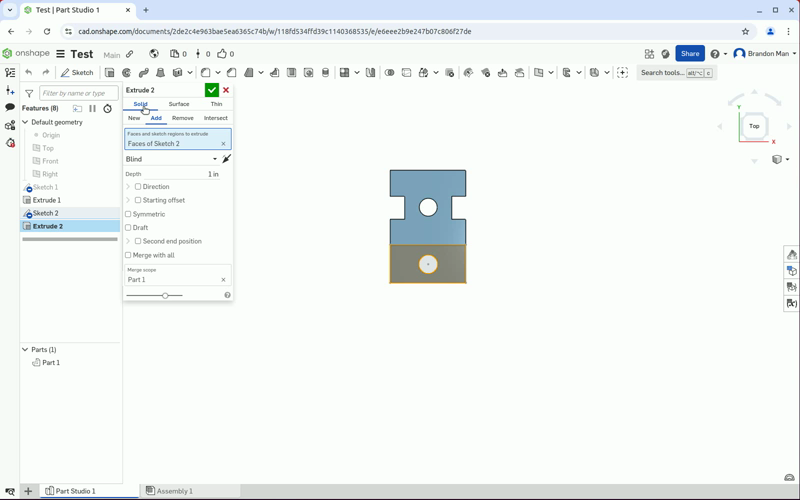
click(143, 106)
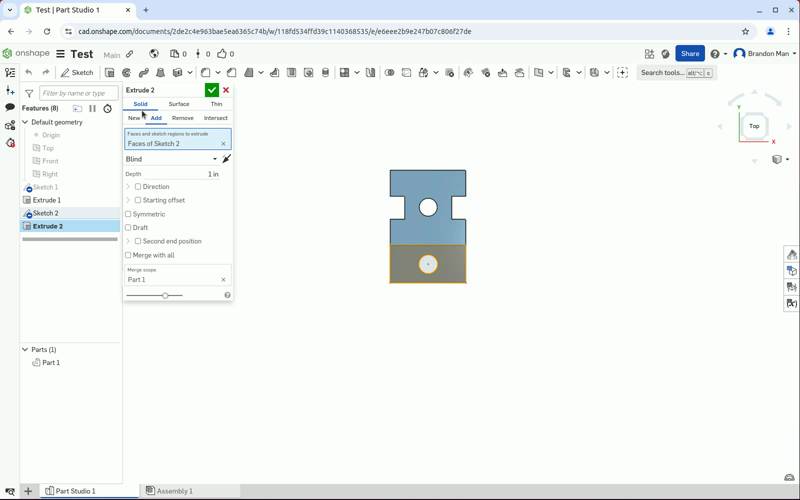
mouse_move(137, 120)
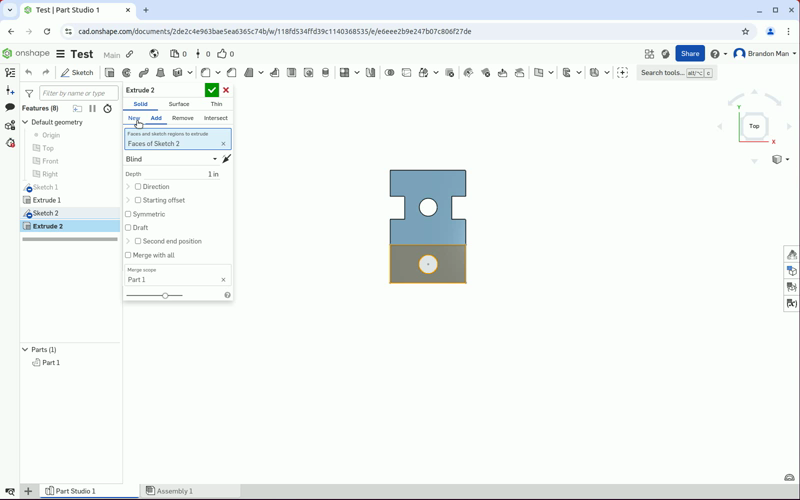
click(137, 120)
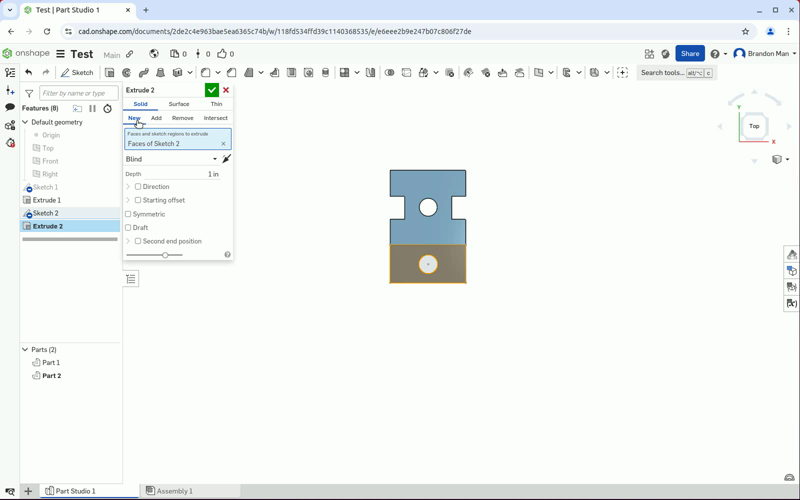
key(tab, 4)
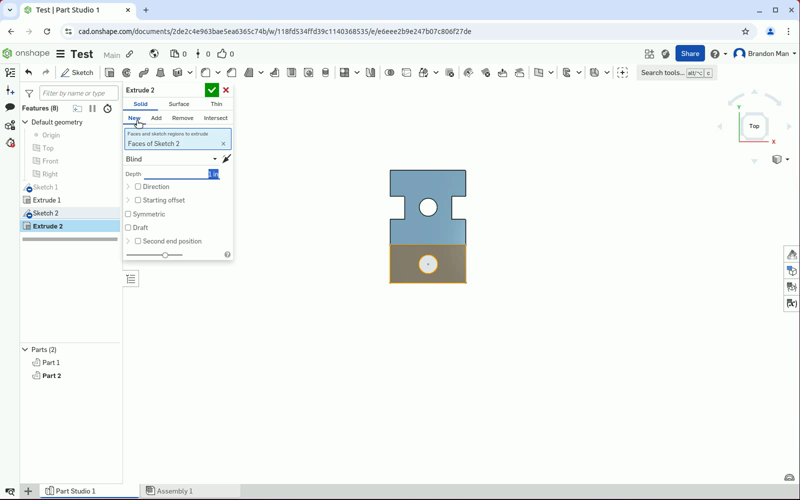
text(3.851)
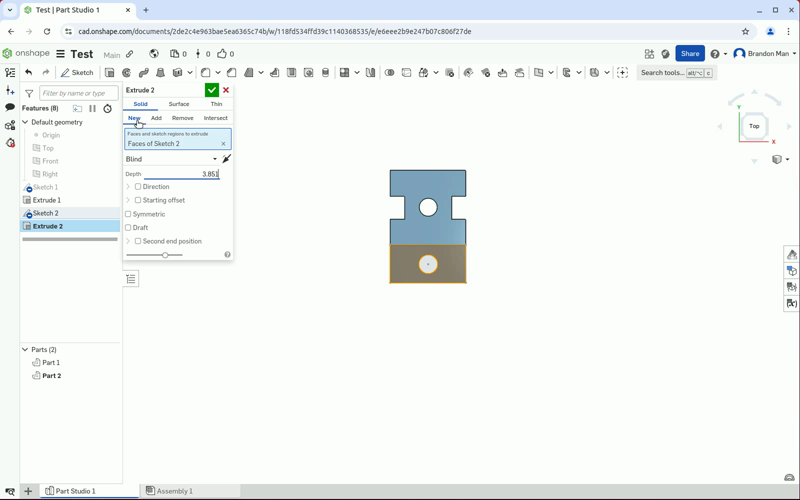
key(enter)
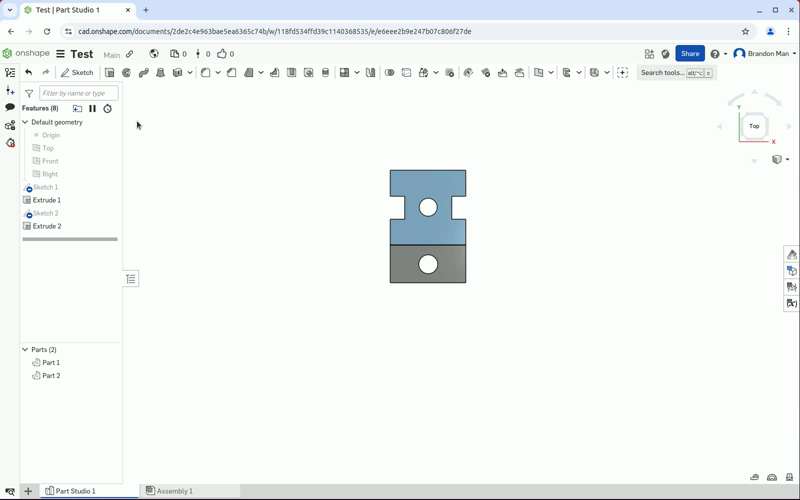
key(shift+h)
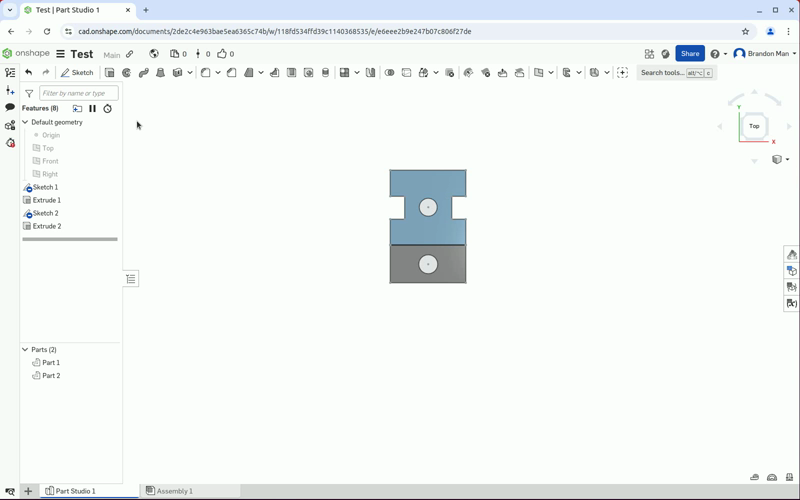
key(shift+h)
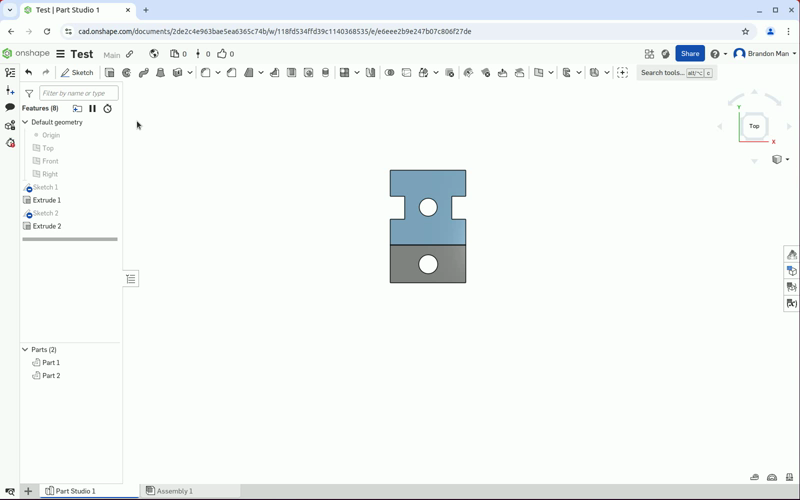
mouse_move(73, 189)
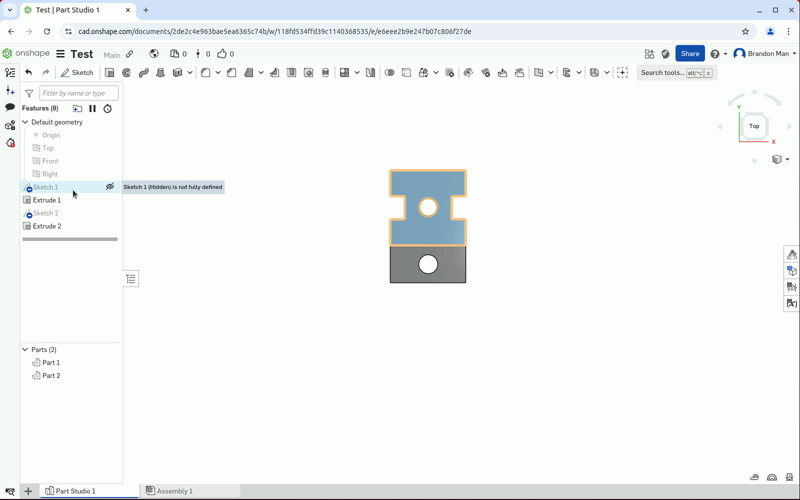
click(73, 189)
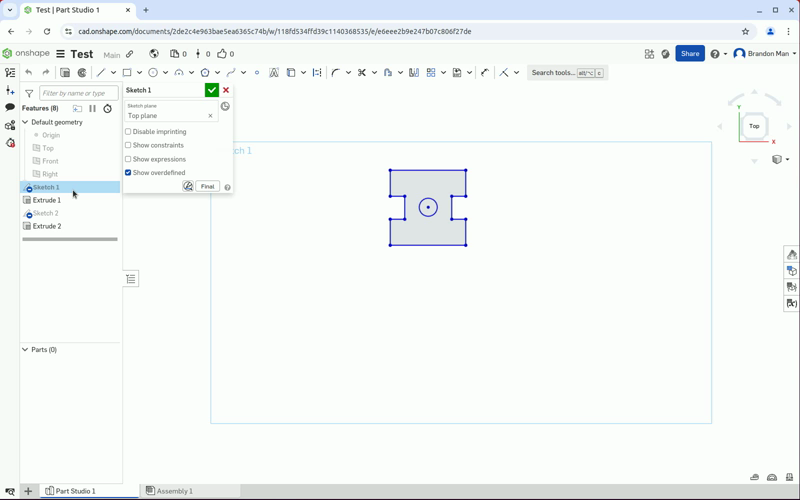
mouse_move(229, 92)
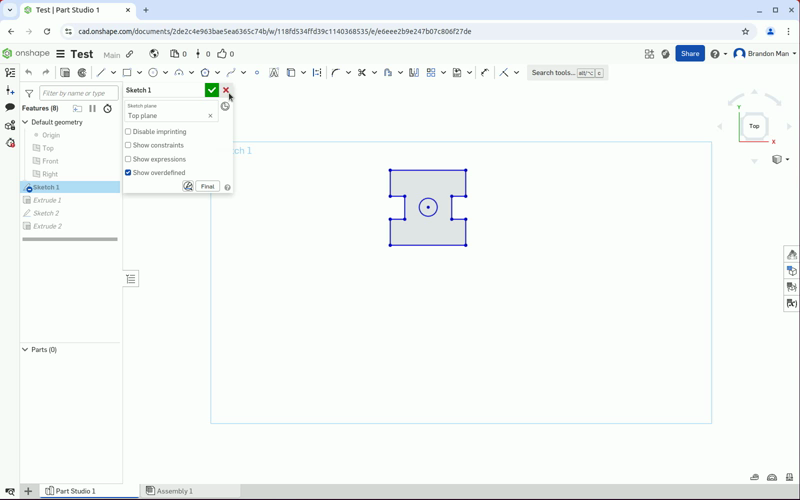
click(229, 92)
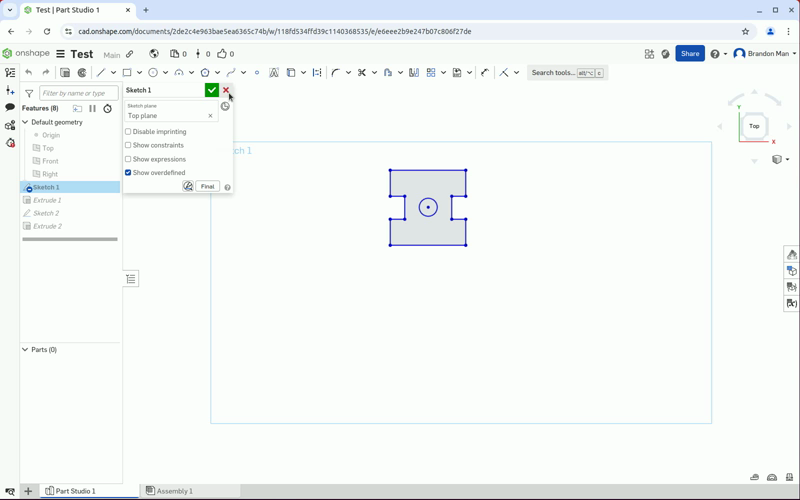
key(shift+s)
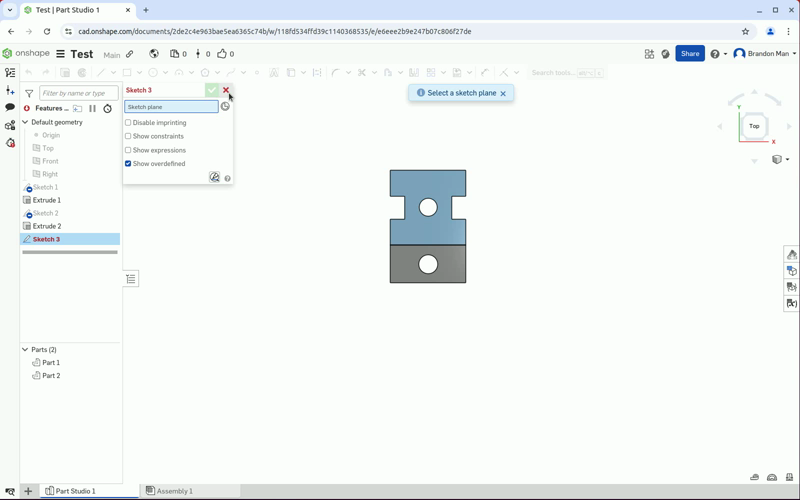
mouse_move(73, 150)
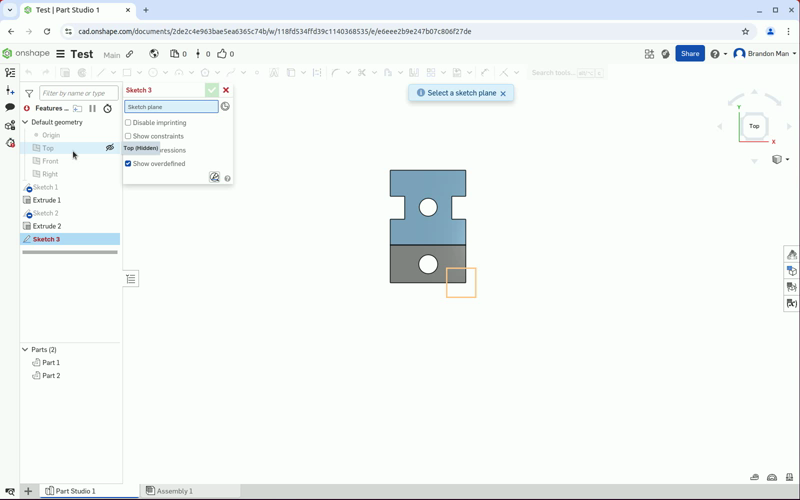
click(73, 150)
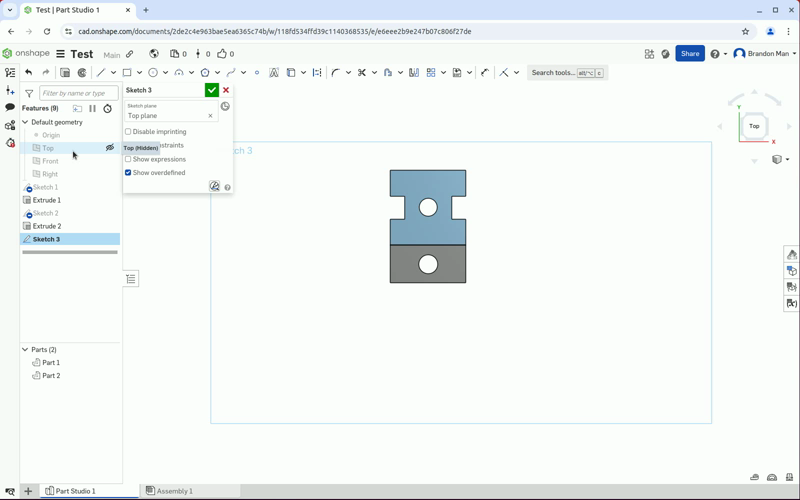
mouse_move(73, 352)
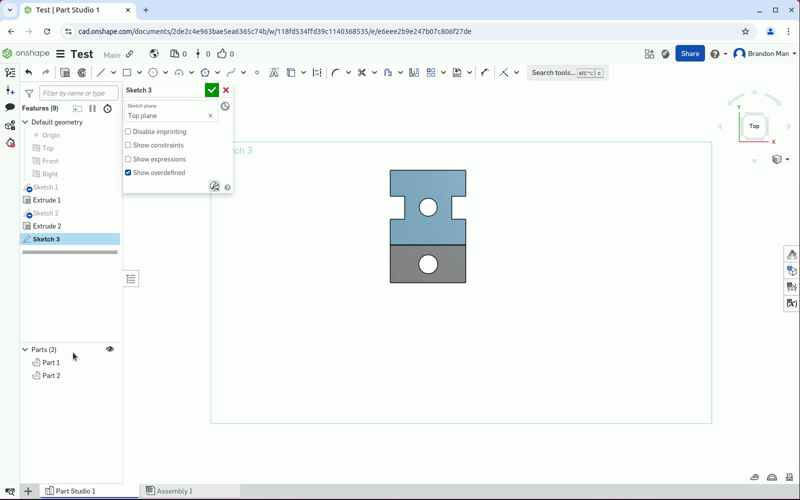
key(y)
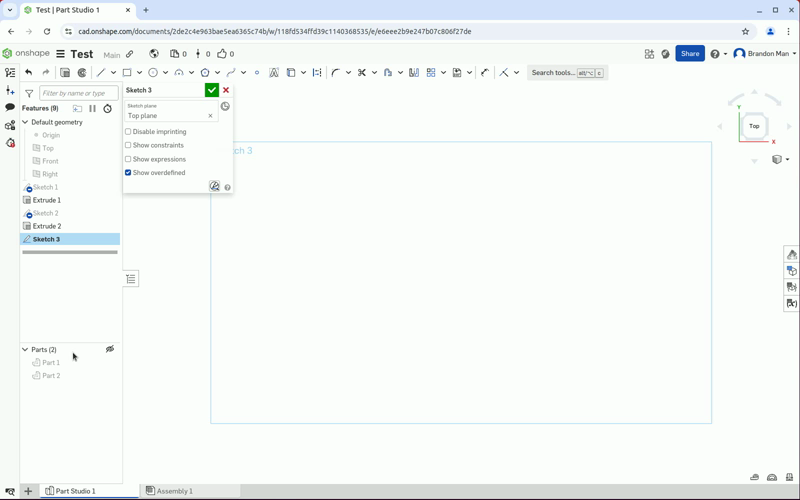
key(l)
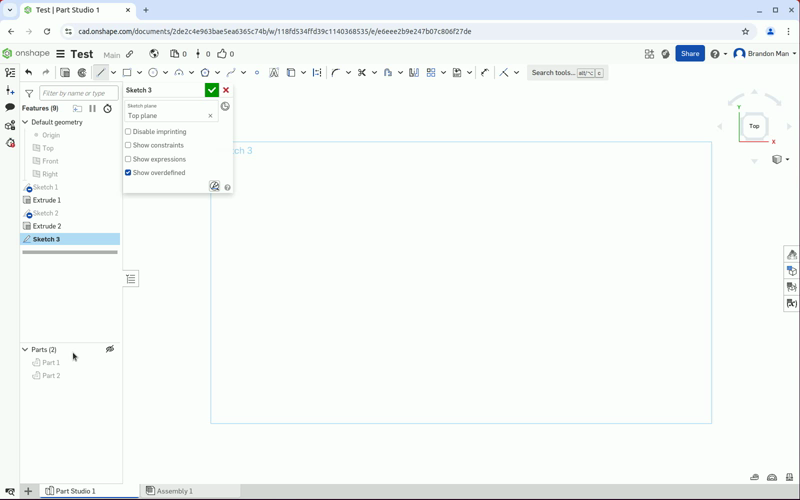
key_down(shift)
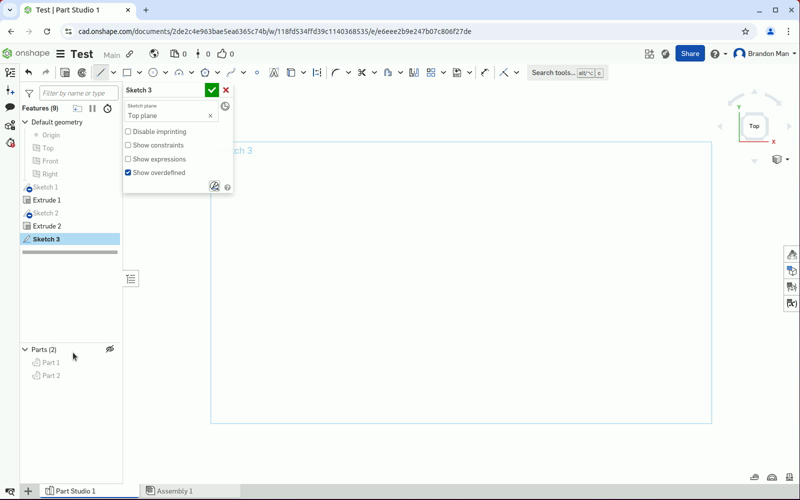
mouse_move(390, 218)
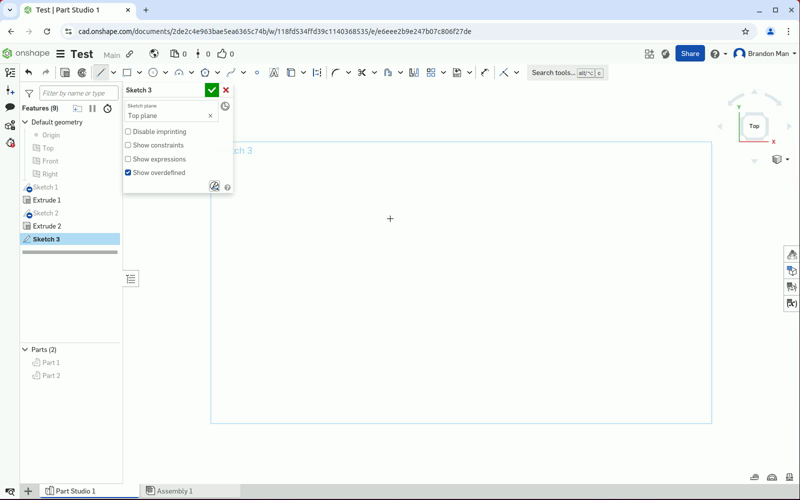
click(390, 218)
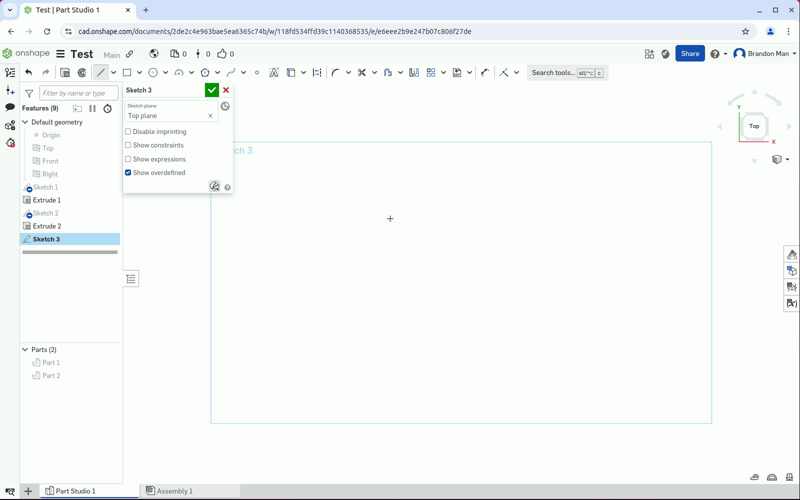
key_up(shift)
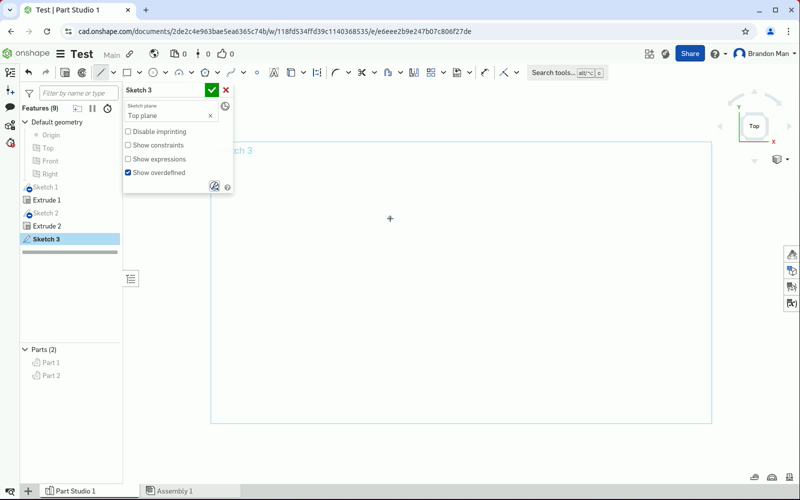
key_down(shift)
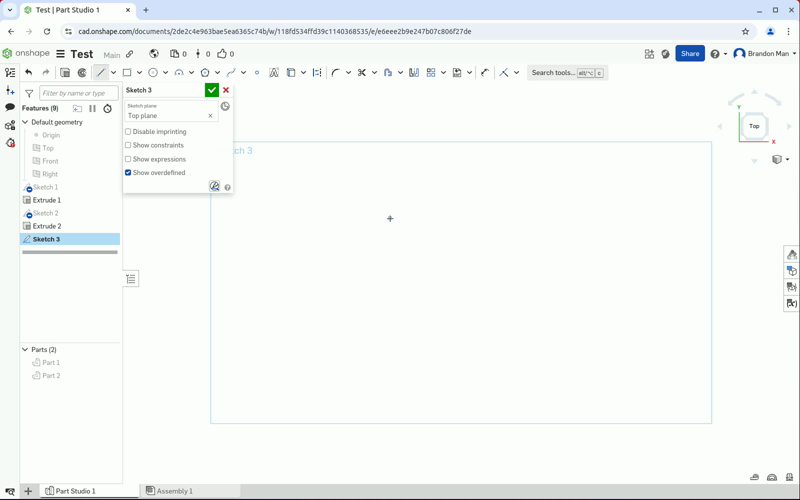
mouse_move(420, 218)
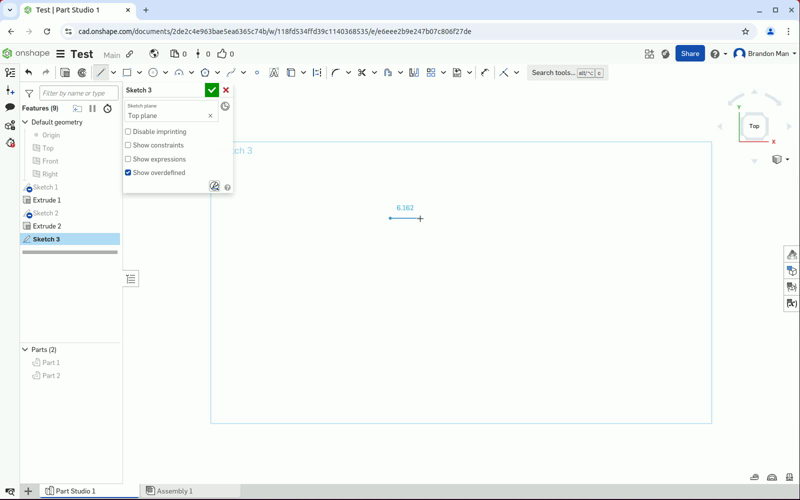
mouse_move(404, 218)
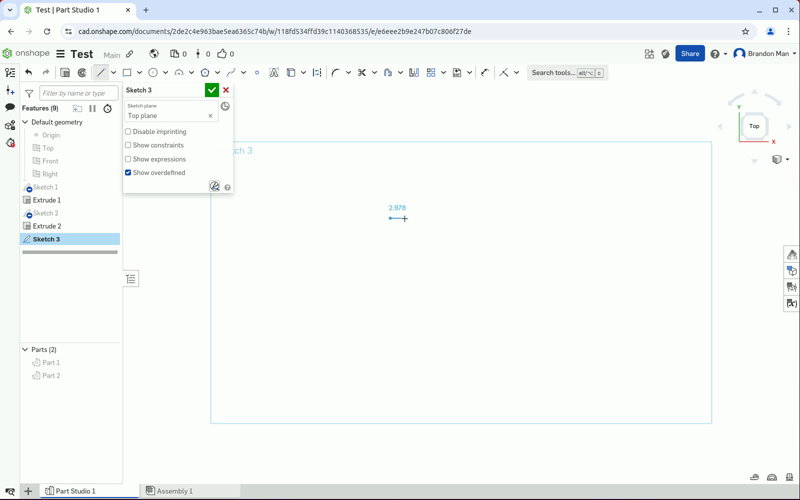
click(404, 218)
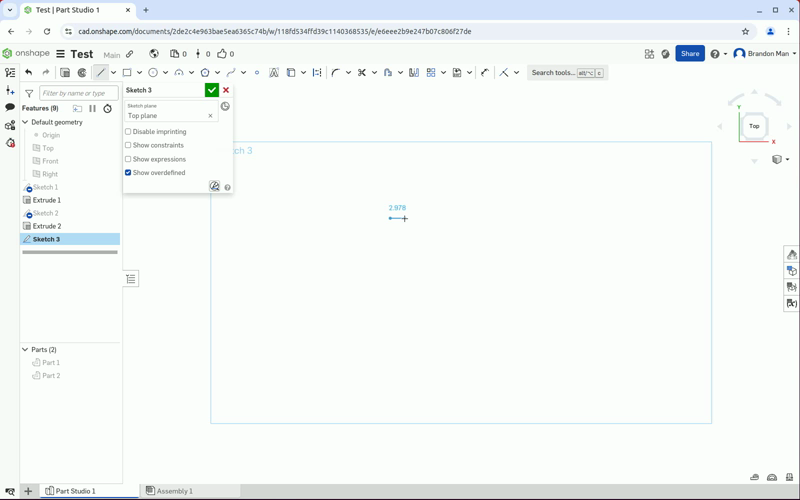
key_up(shift)
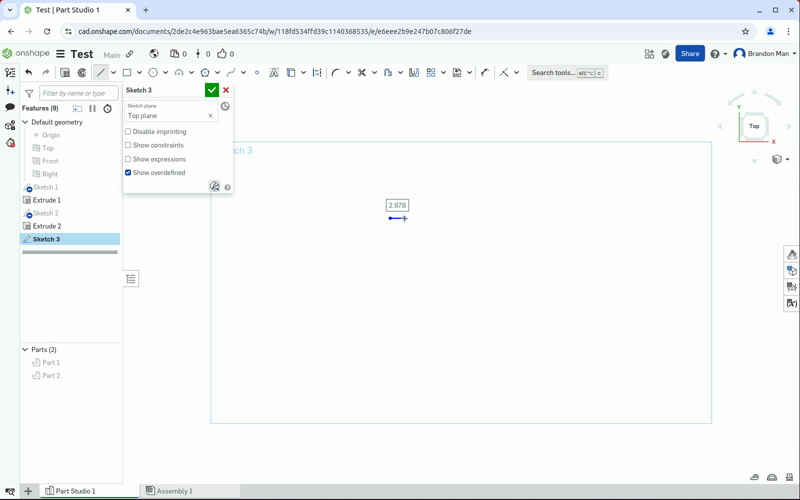
key_down(shift)
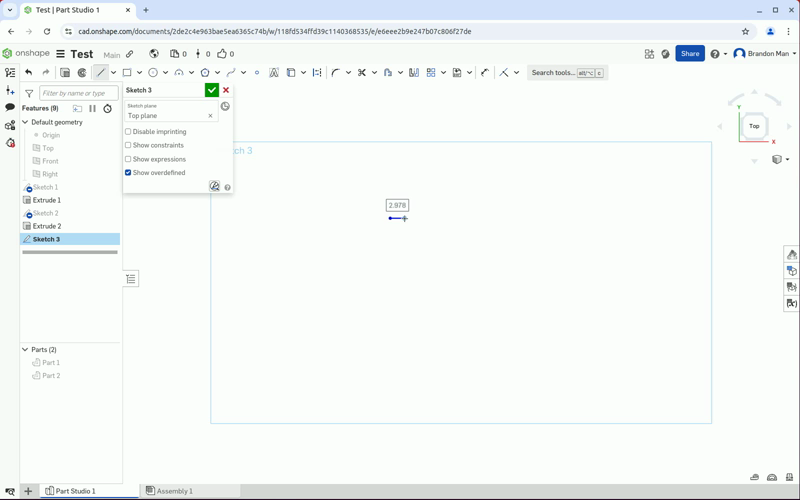
mouse_move(434, 218)
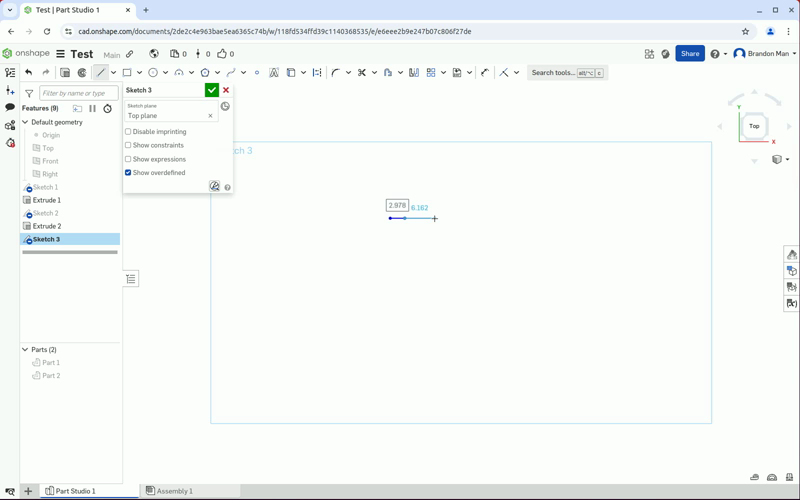
mouse_move(404, 195)
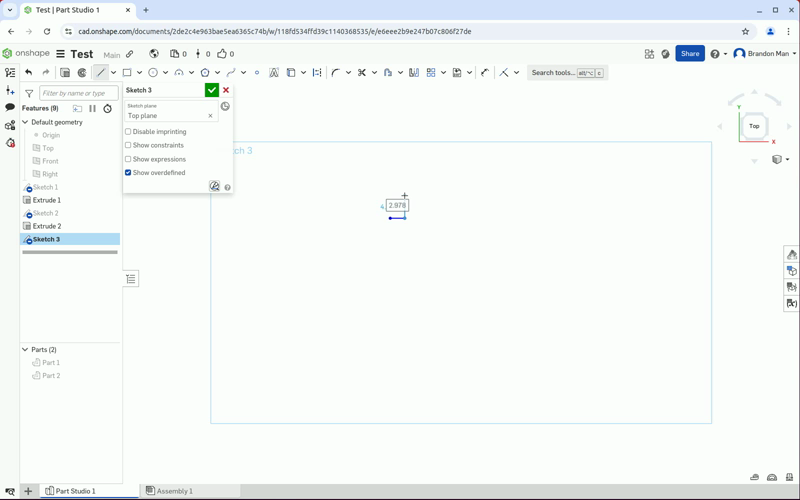
click(404, 195)
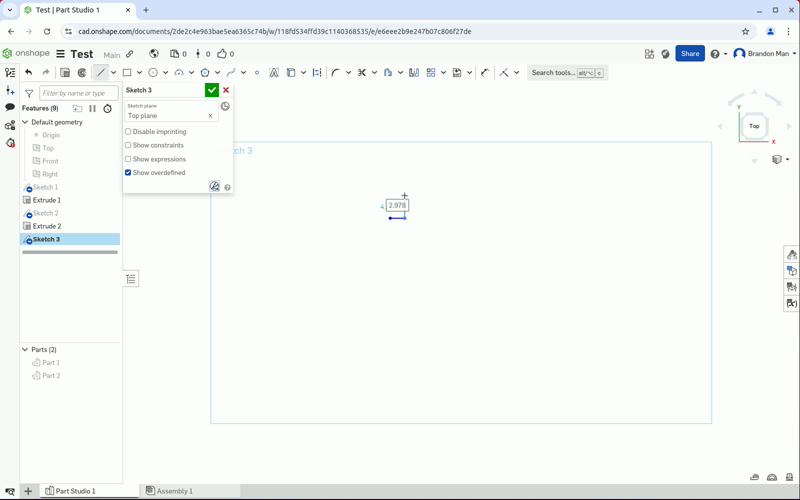
key_up(shift)
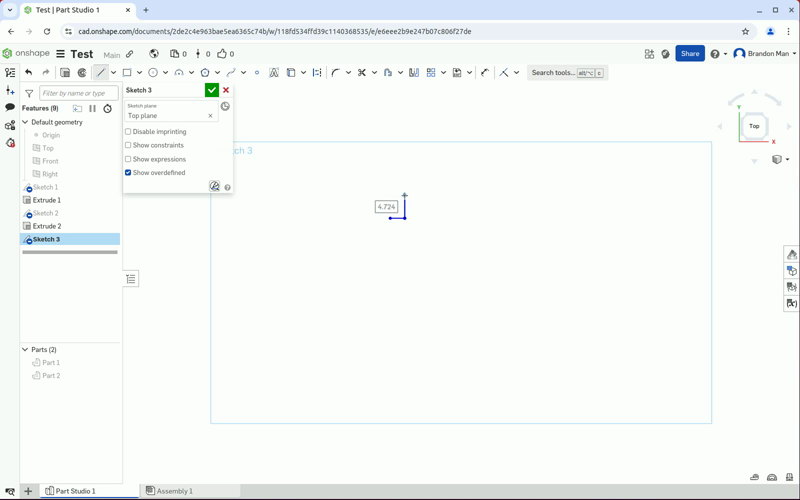
key_down(shift)
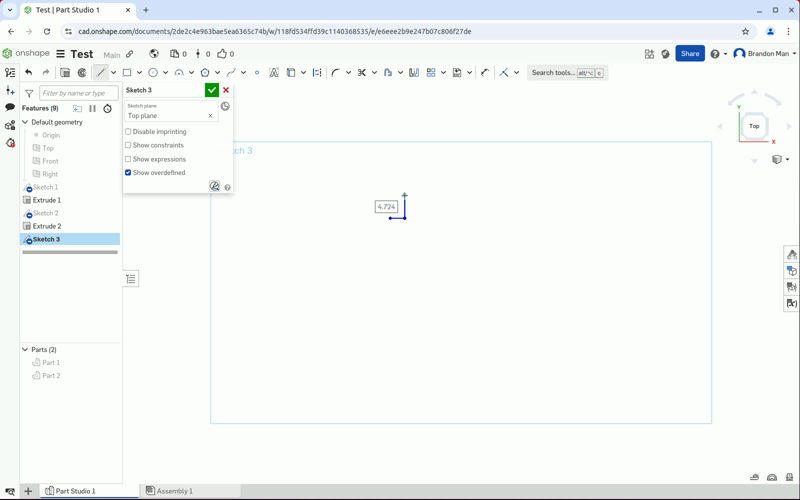
mouse_move(434, 195)
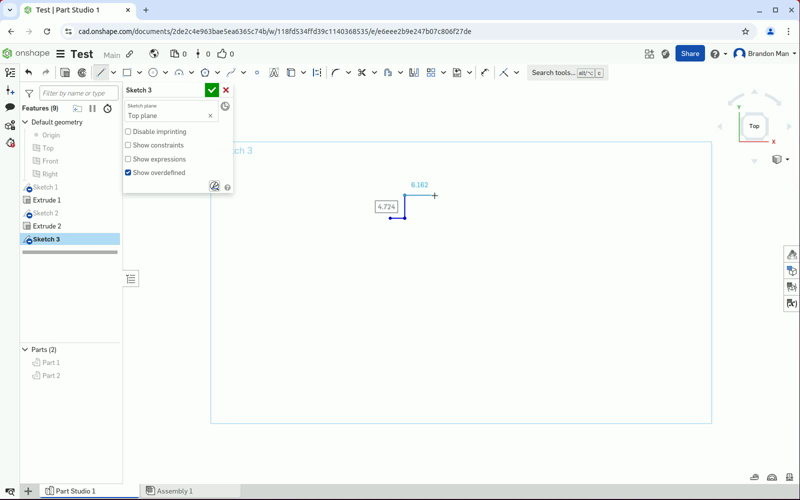
mouse_move(390, 195)
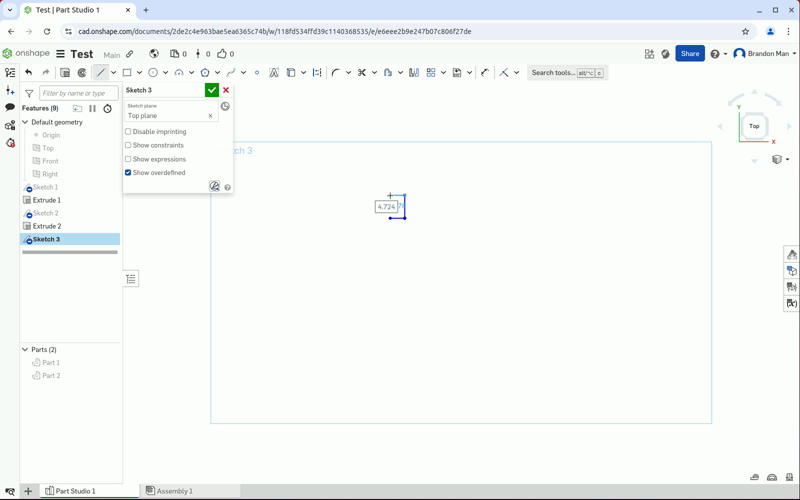
click(390, 195)
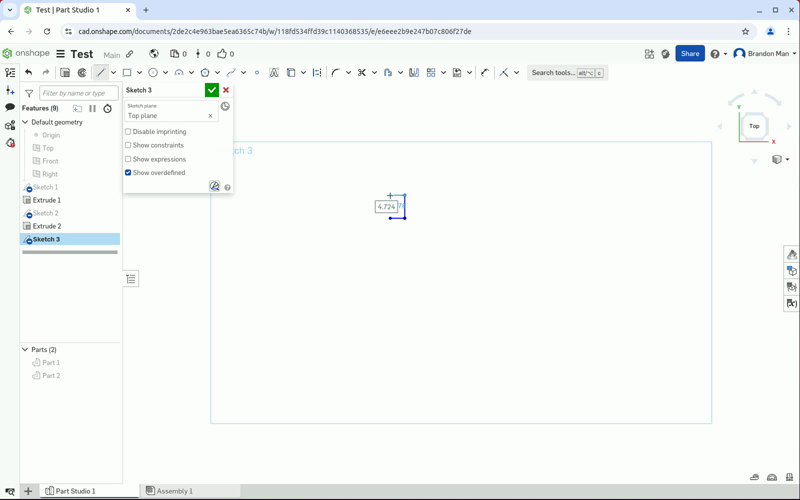
key_up(shift)
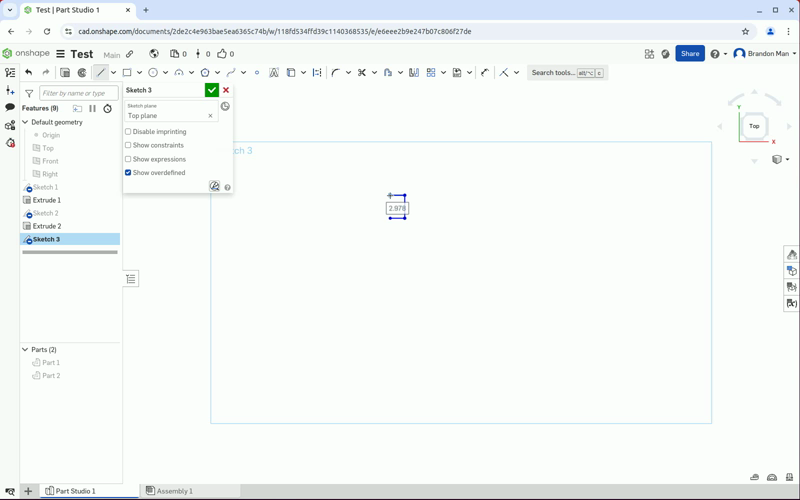
mouse_move(420, 195)
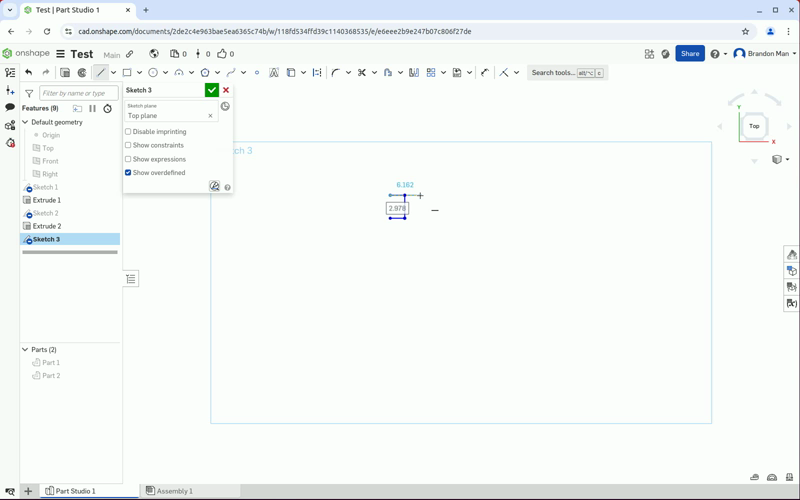
key_down(shift)
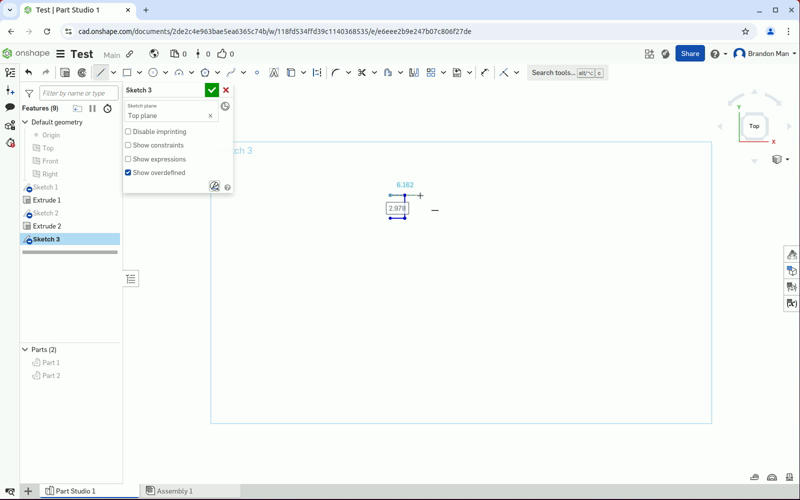
mouse_move(390, 218)
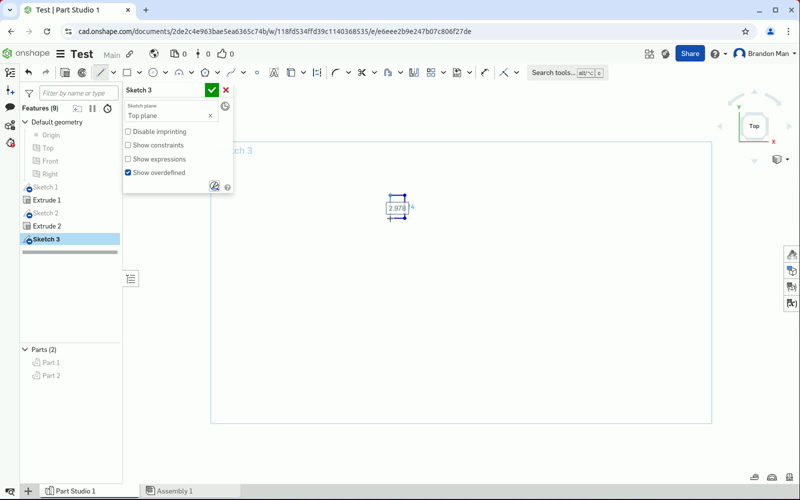
key_up(shift)
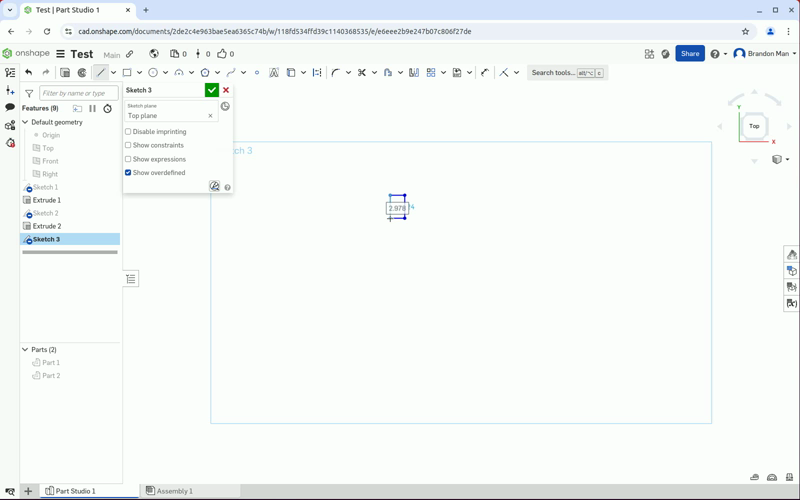
click(390, 218)
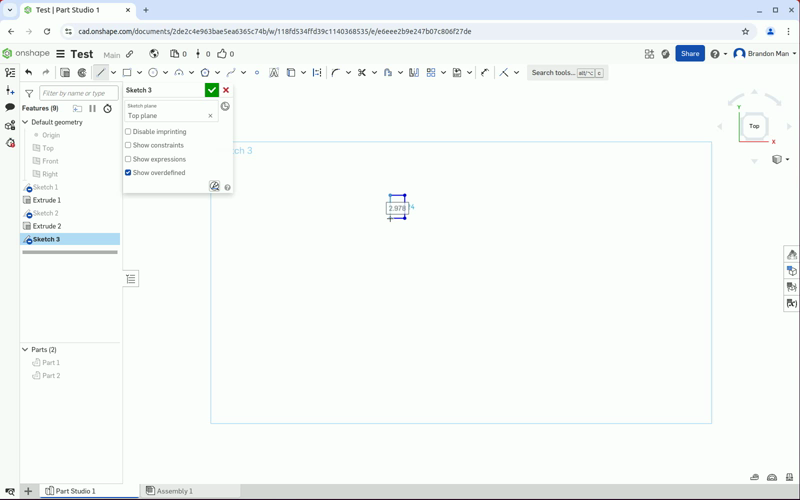
key(esc)
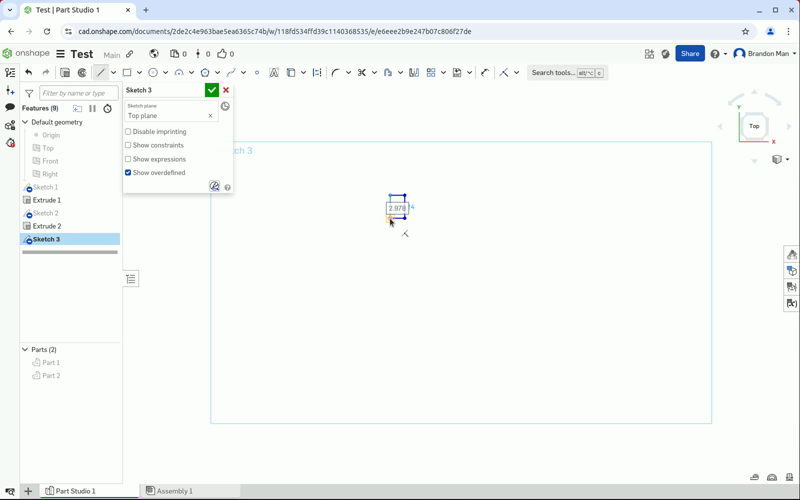
mouse_move(398, 203)
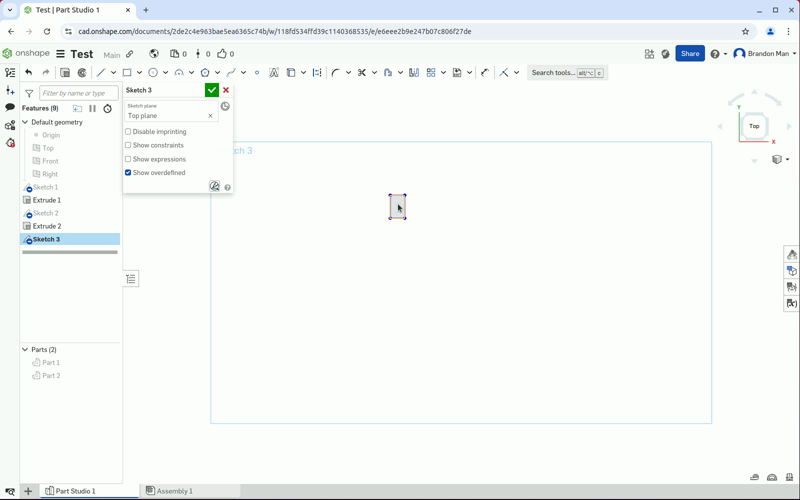
scroll(6)
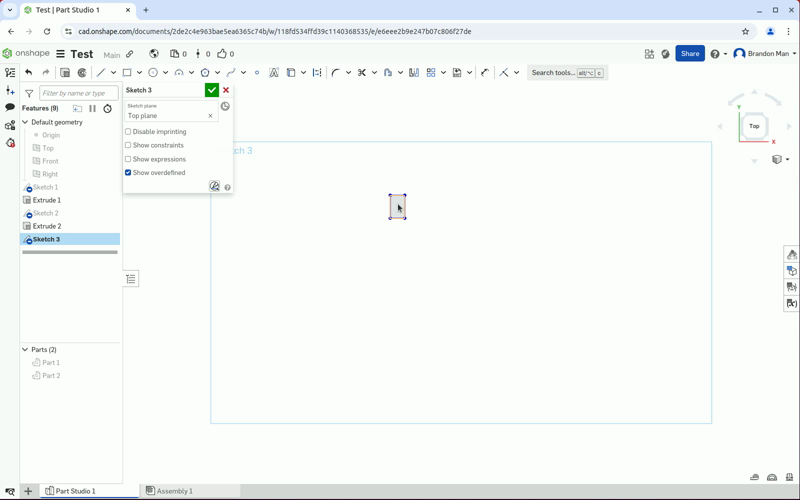
scroll(6)
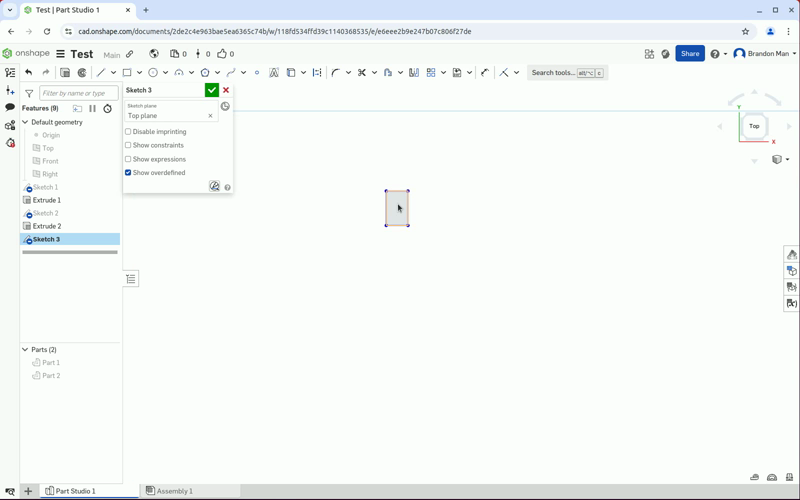
scroll(6)
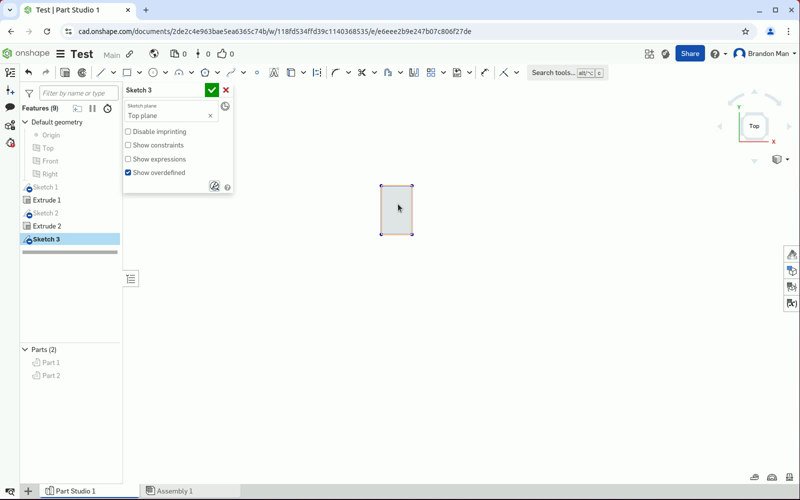
scroll(6)
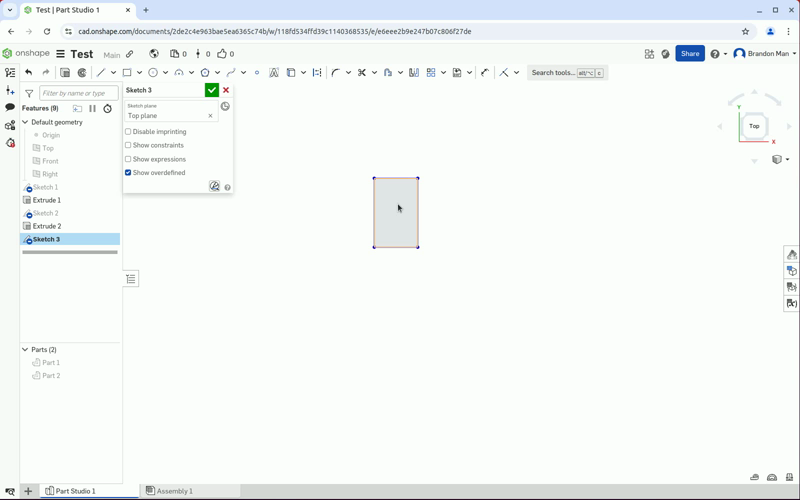
scroll(6)
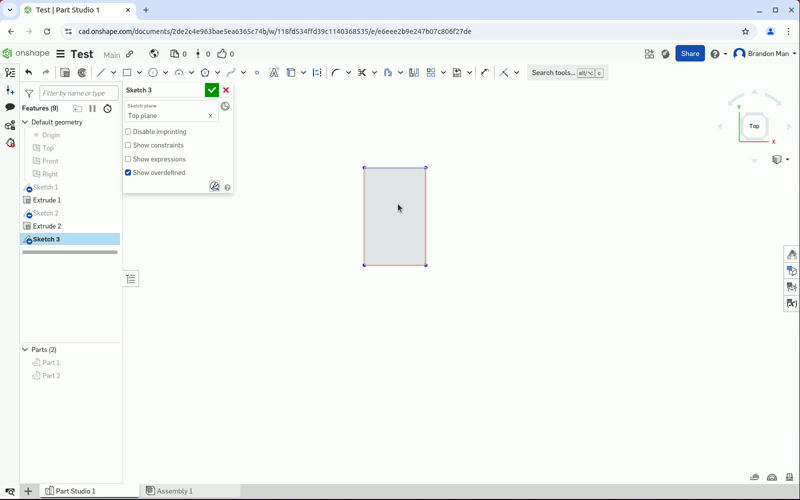
scroll(6)
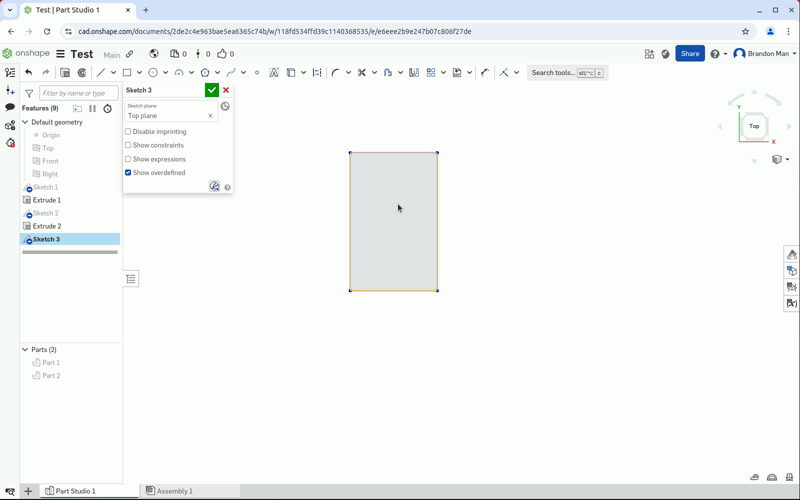
scroll(6)
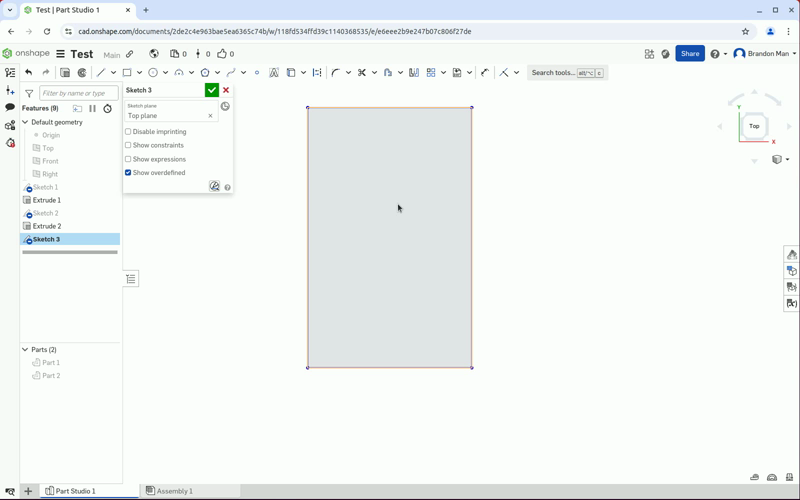
click(398, 203)
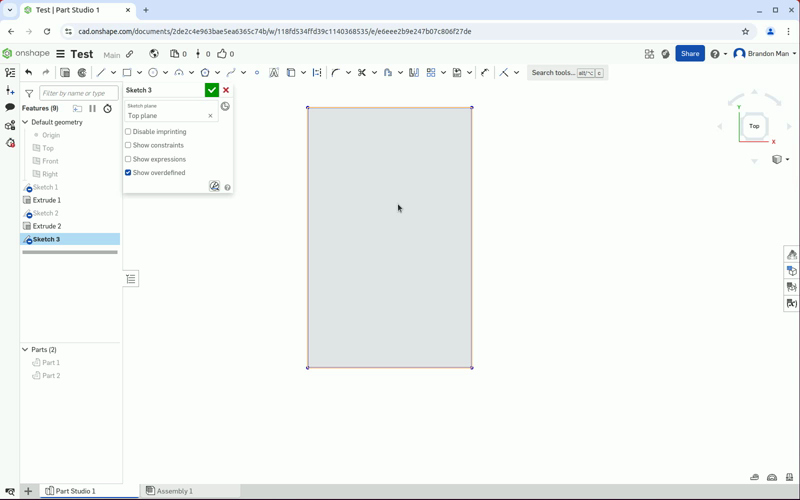
scroll(-6)
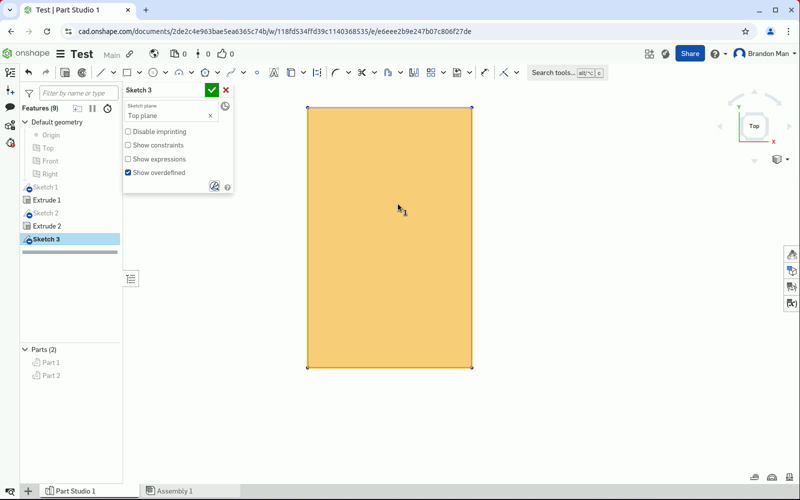
scroll(-6)
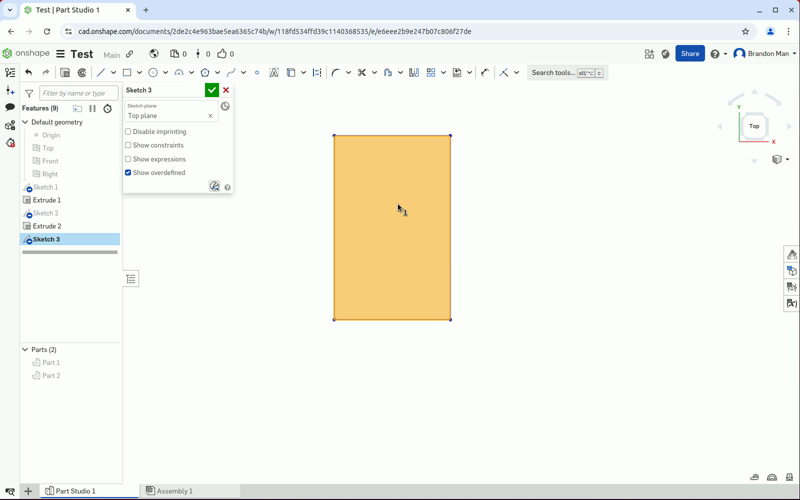
scroll(-6)
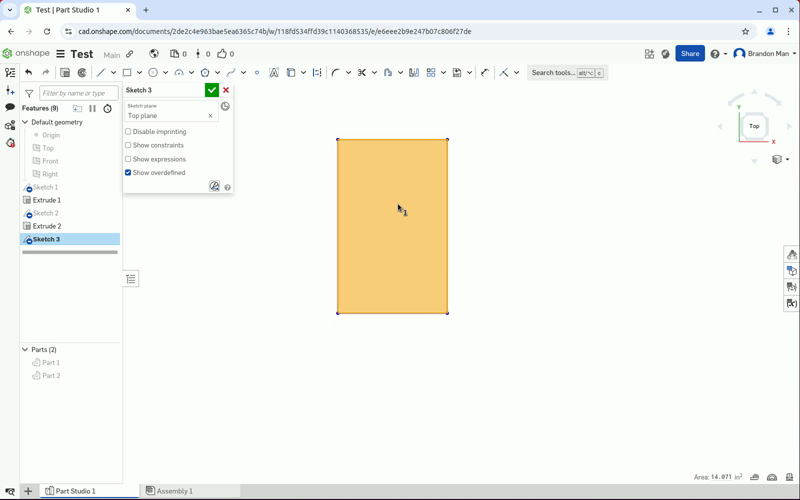
scroll(-6)
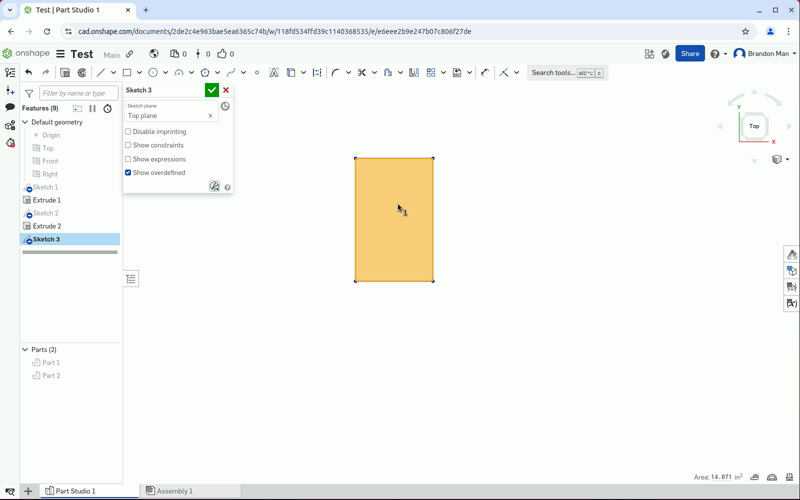
scroll(-6)
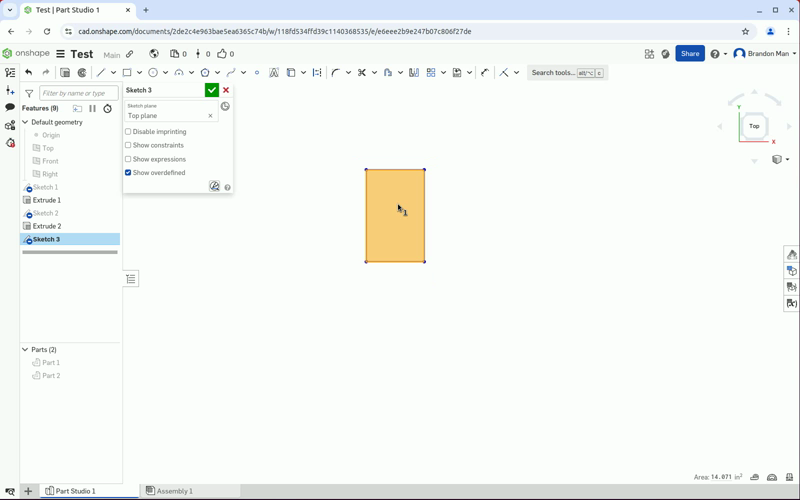
scroll(-6)
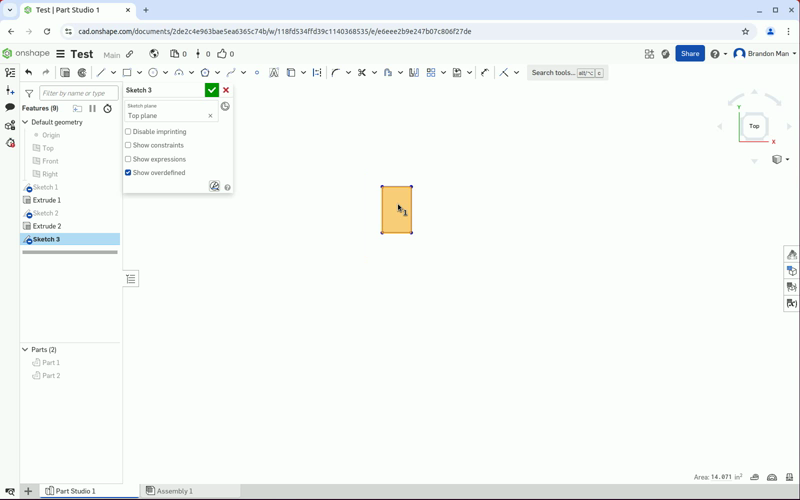
scroll(-6)
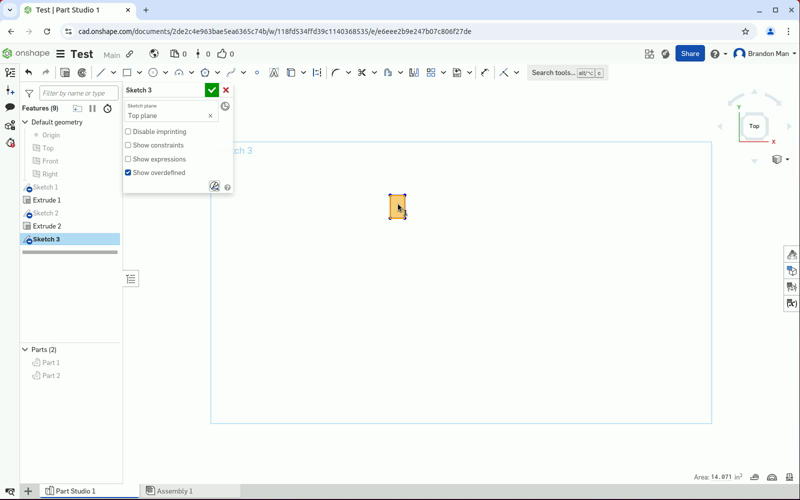
mouse_move(73, 352)
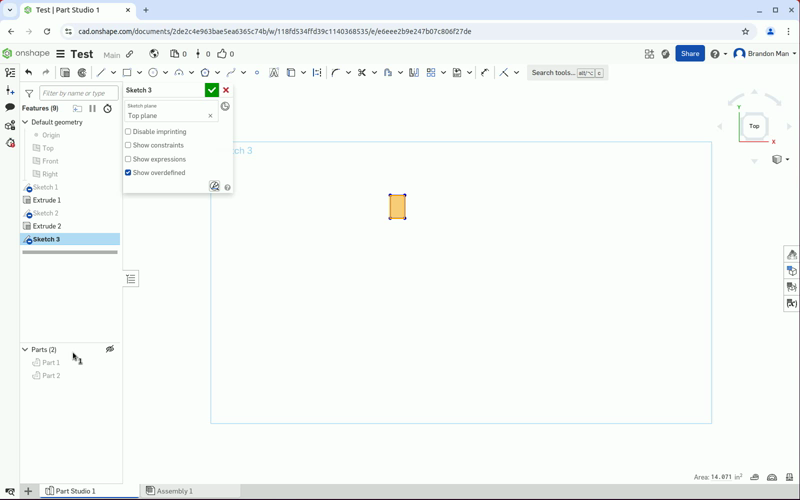
key(shift+y)
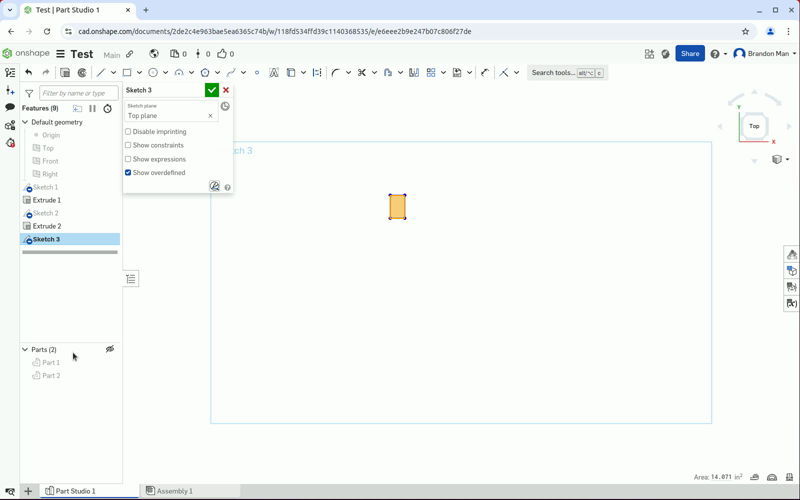
key(shift+e)
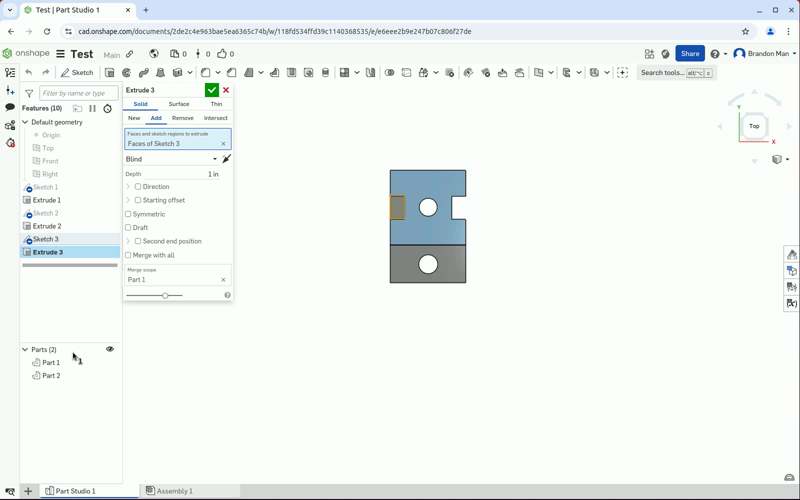
mouse_move(143, 106)
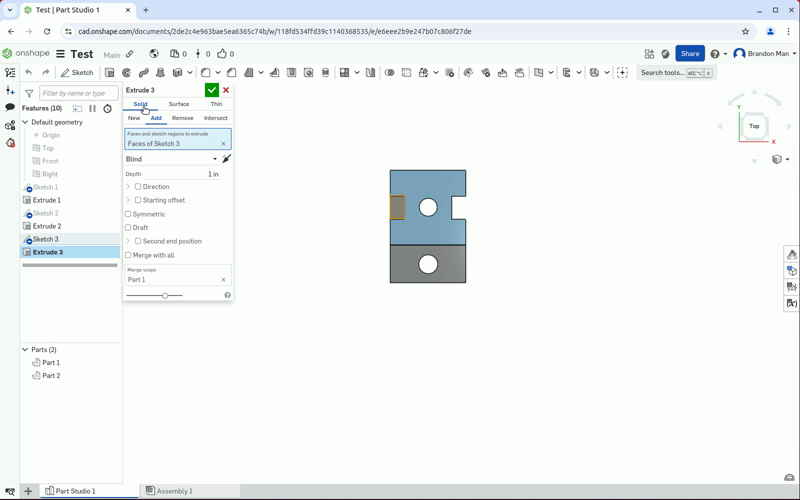
click(143, 106)
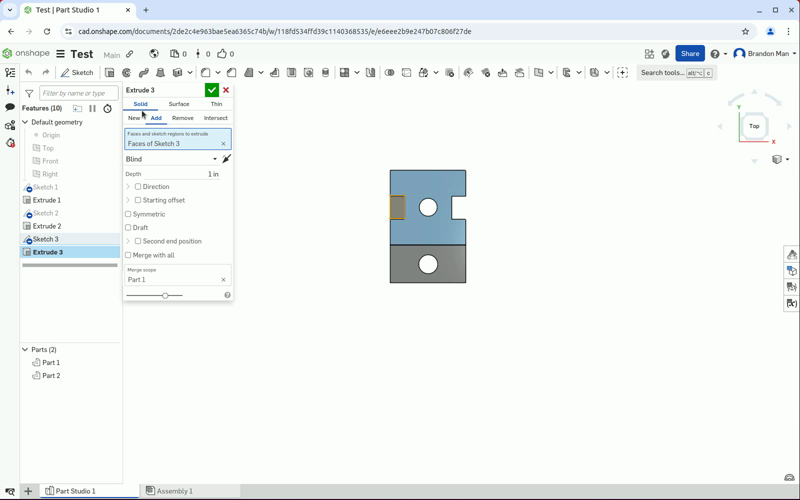
mouse_move(137, 120)
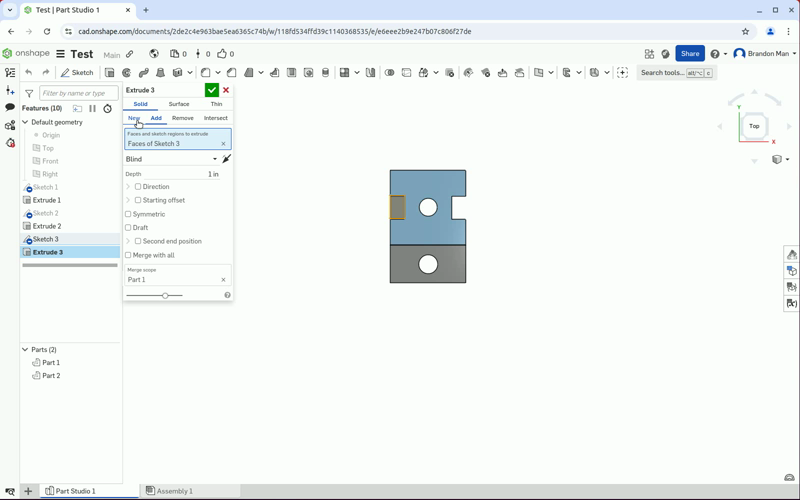
click(137, 120)
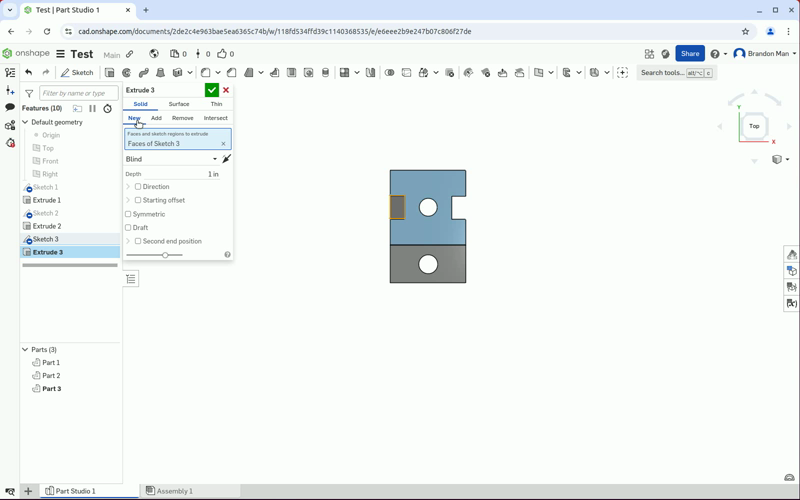
key(tab, 4)
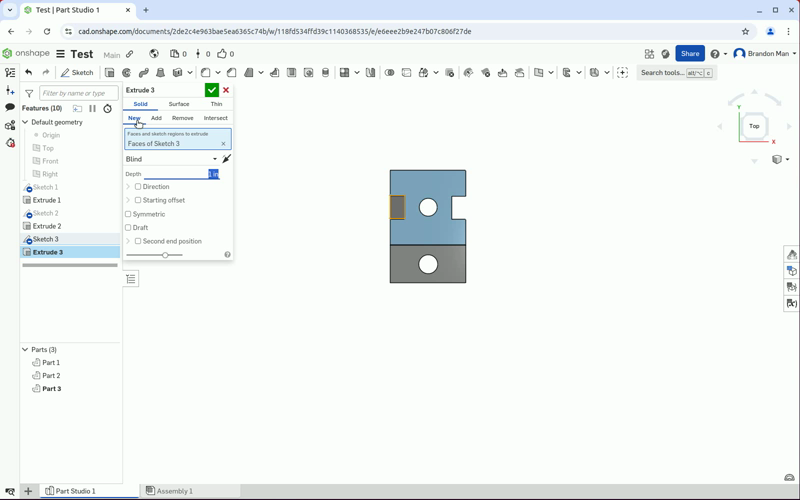
text(7.703)
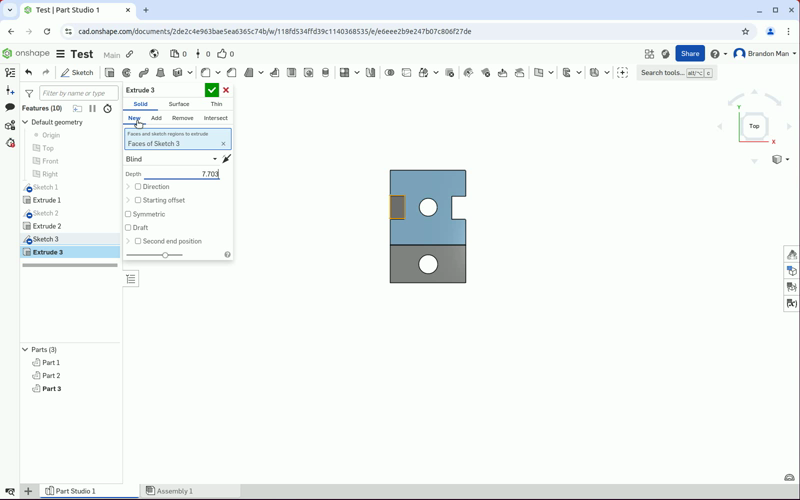
key(enter)
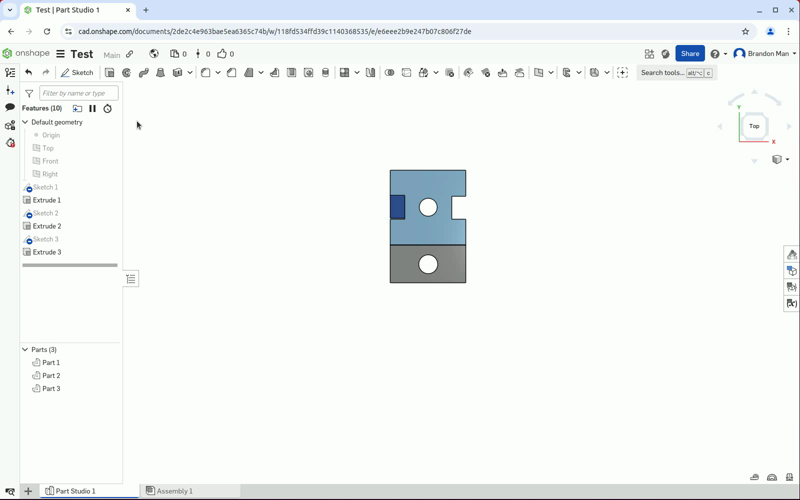
key(shift+h)
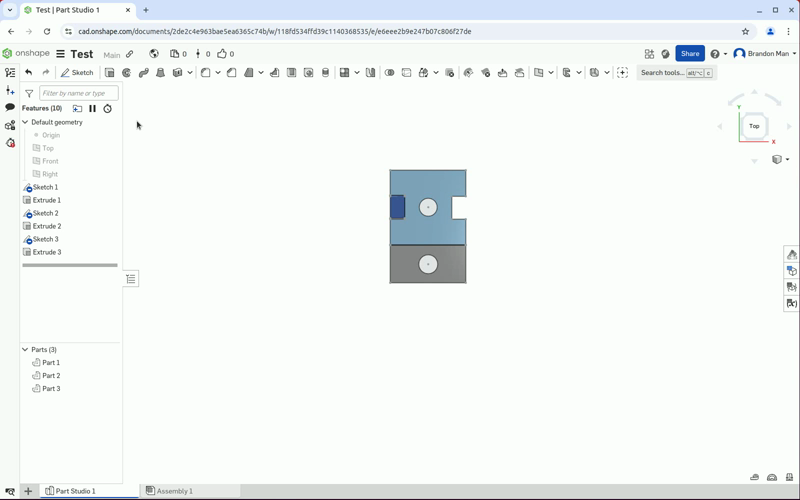
key(shift+h)
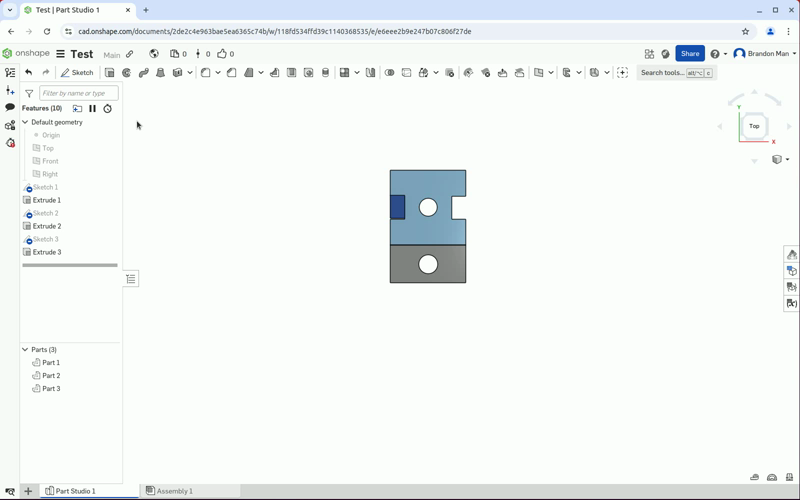
mouse_move(73, 189)
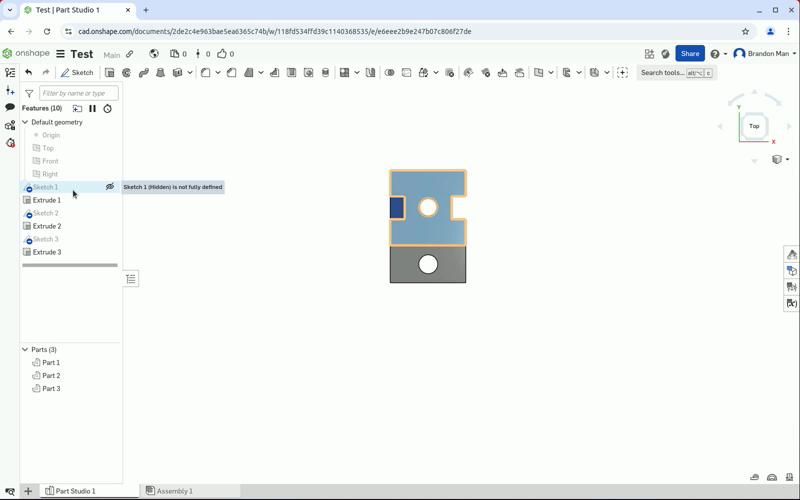
click(73, 189)
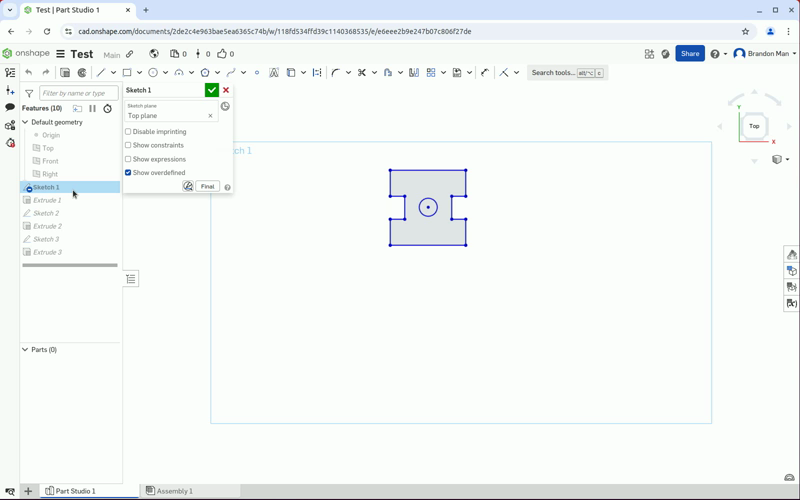
mouse_move(229, 92)
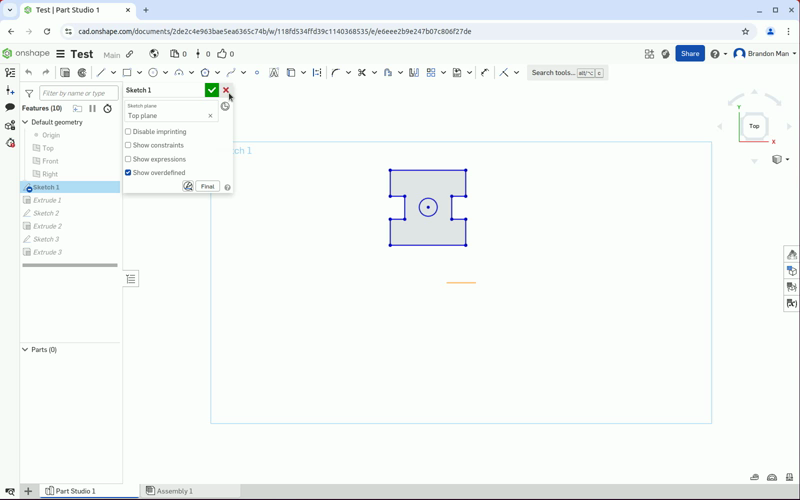
click(229, 92)
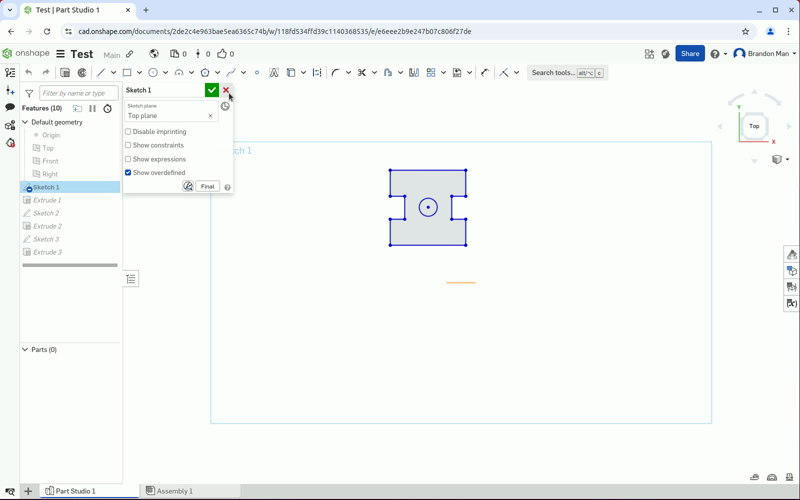
key(shift+s)
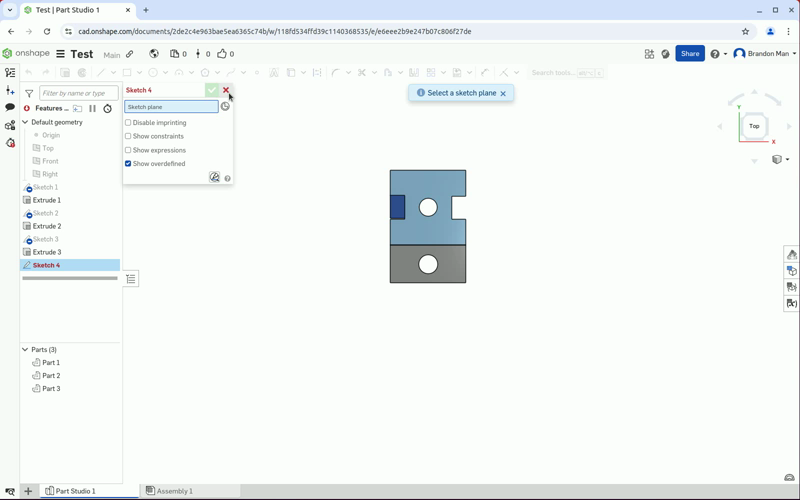
mouse_move(73, 150)
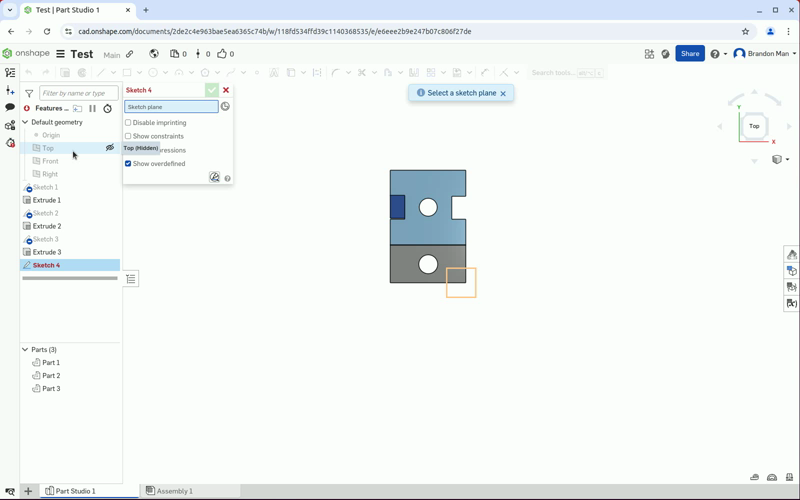
click(73, 150)
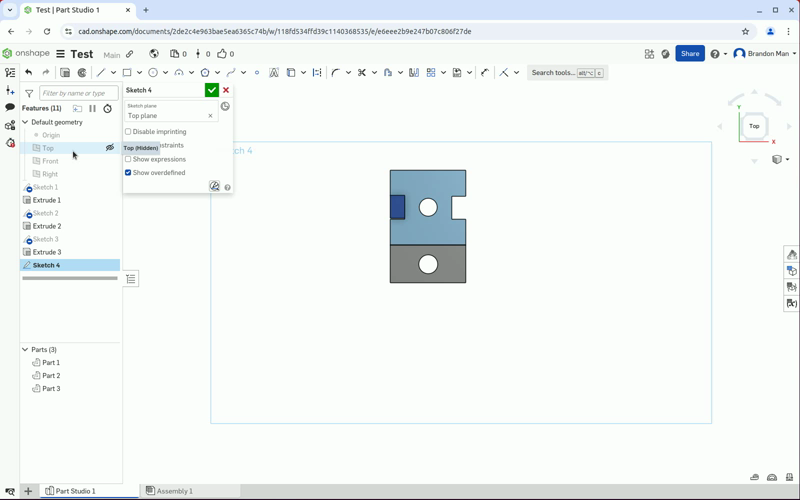
mouse_move(73, 352)
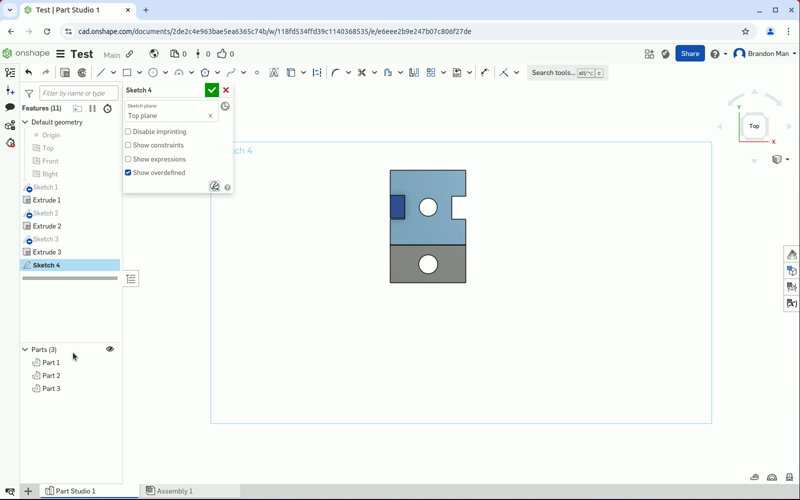
key(y)
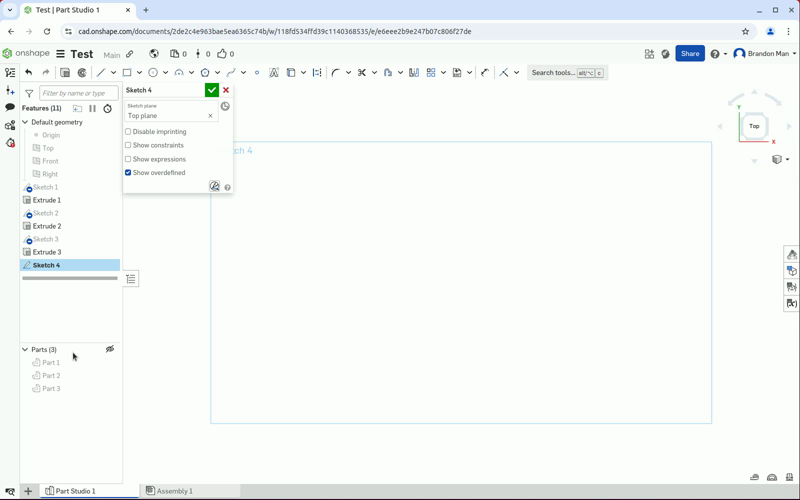
key(l)
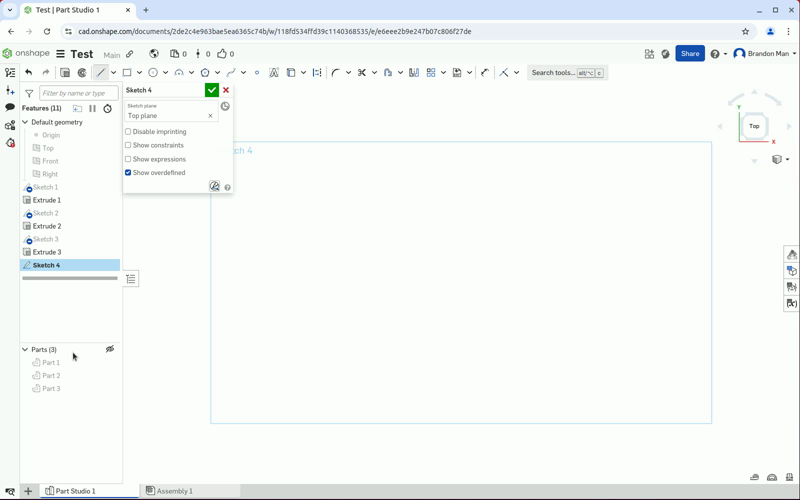
key_down(shift)
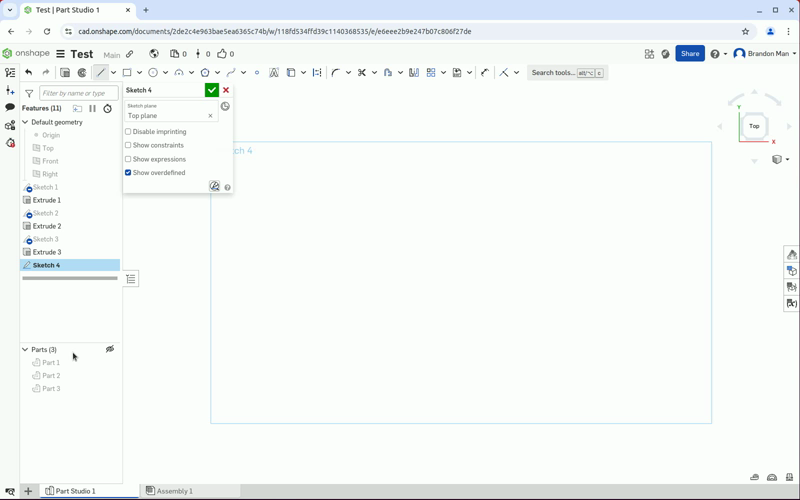
mouse_move(451, 218)
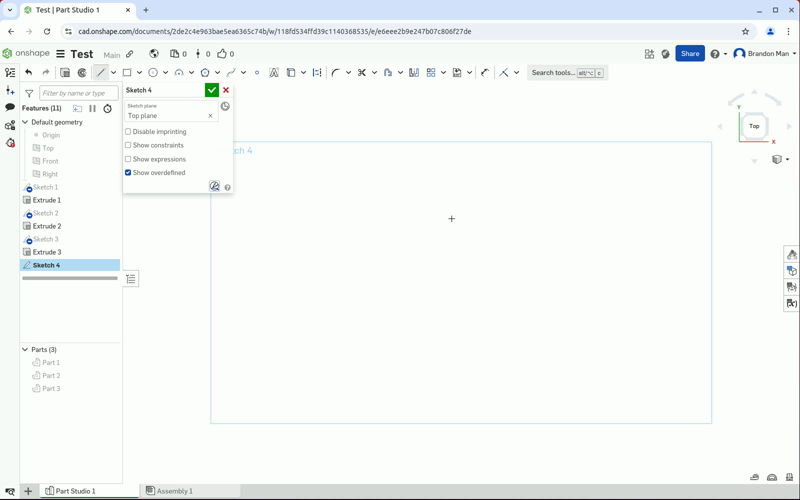
click(451, 218)
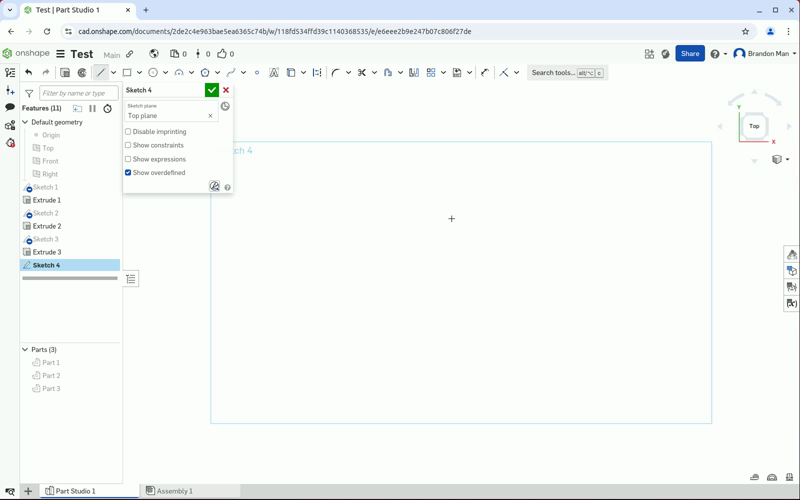
key_up(shift)
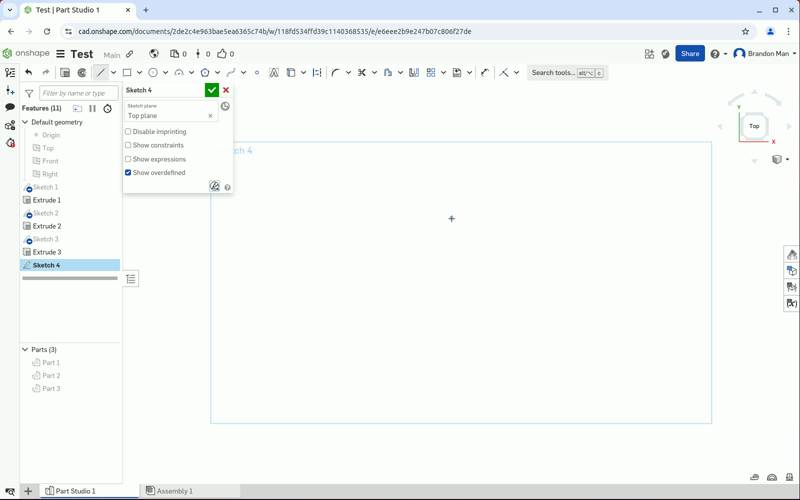
key_down(shift)
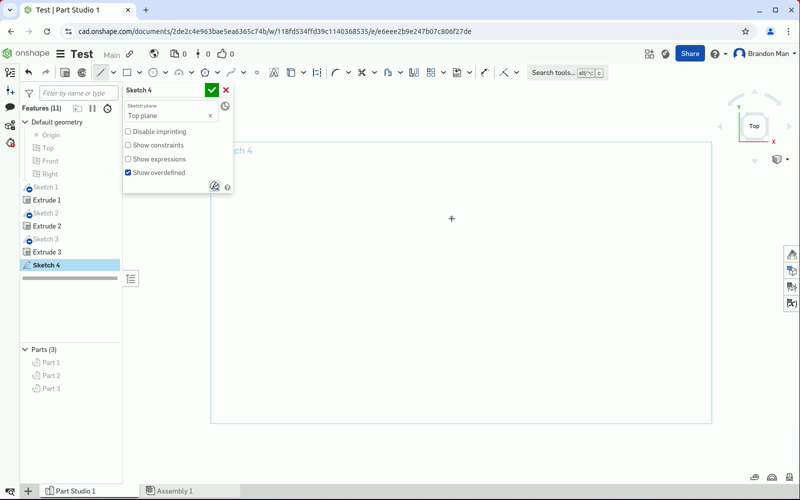
mouse_move(481, 218)
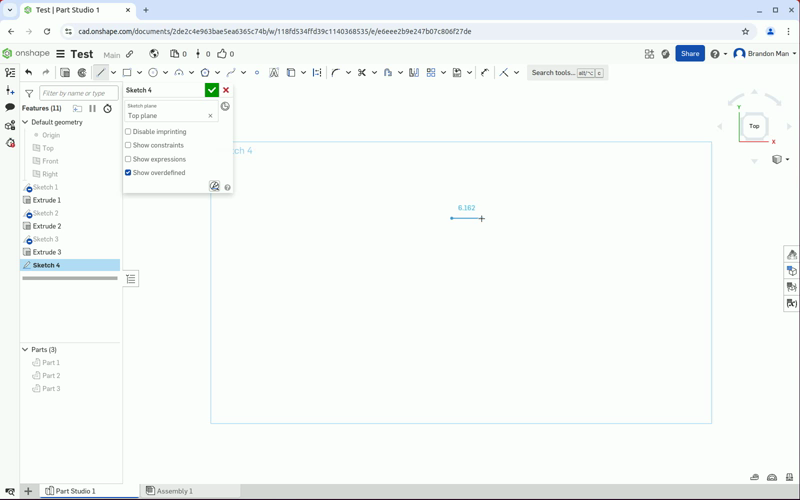
mouse_move(466, 218)
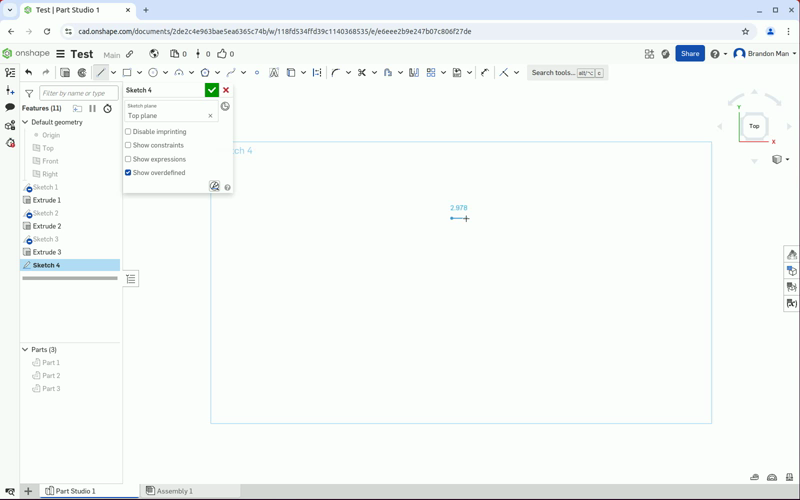
click(466, 218)
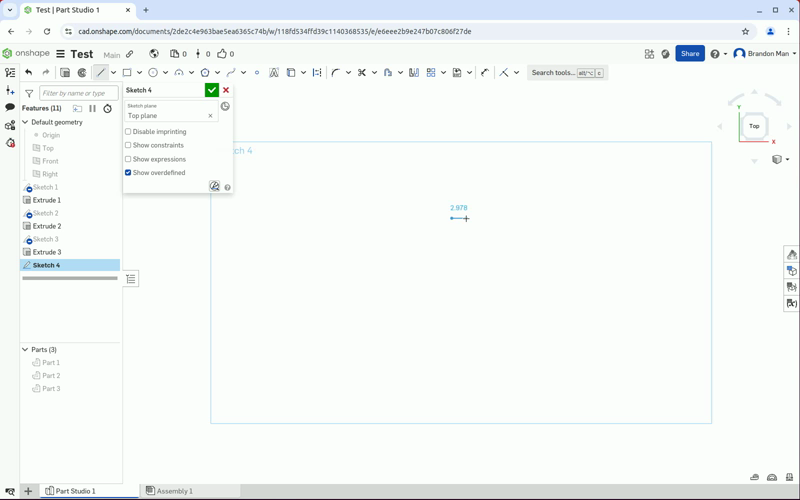
key_up(shift)
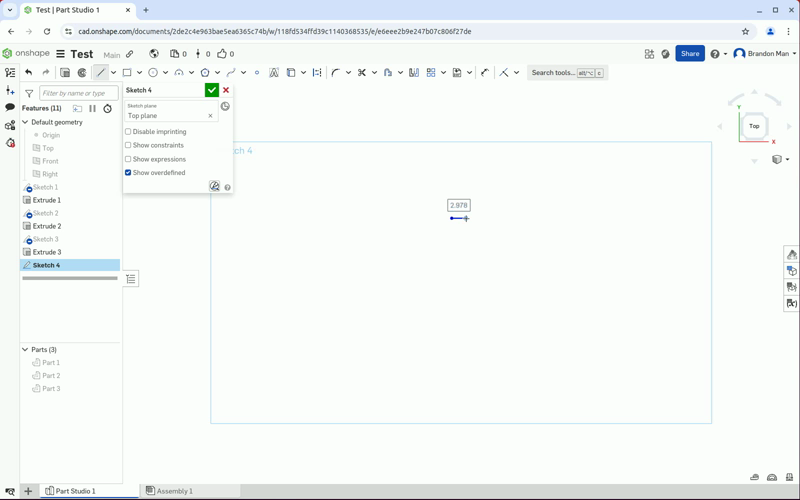
key_down(shift)
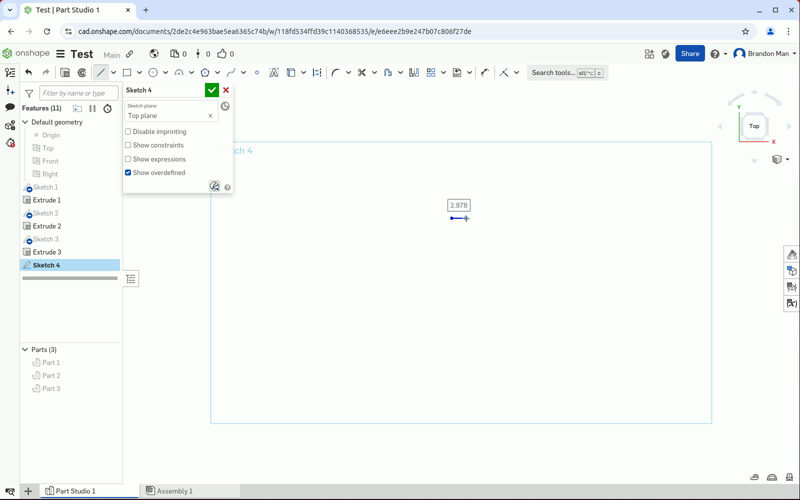
mouse_move(496, 218)
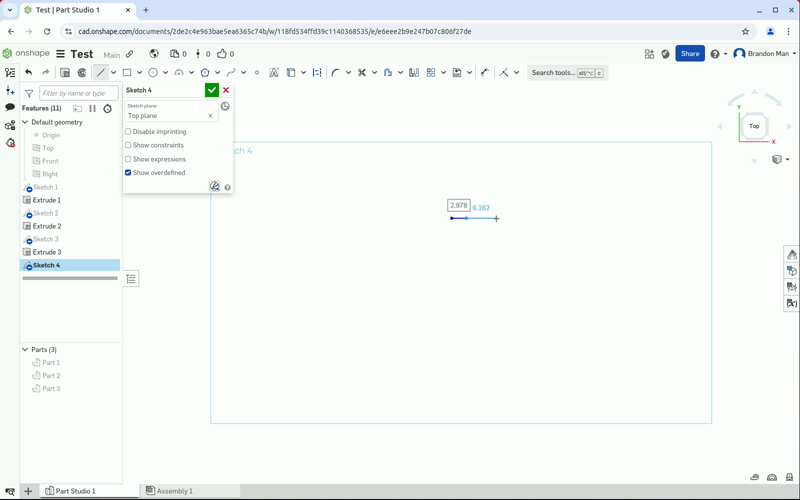
mouse_move(466, 195)
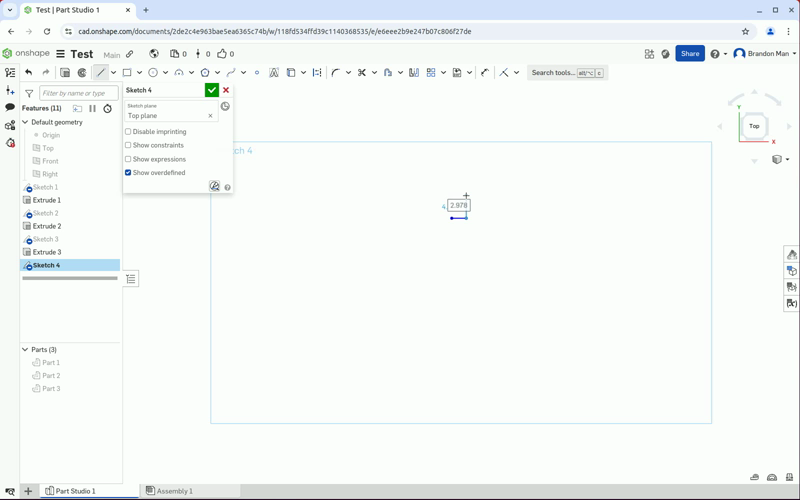
click(466, 195)
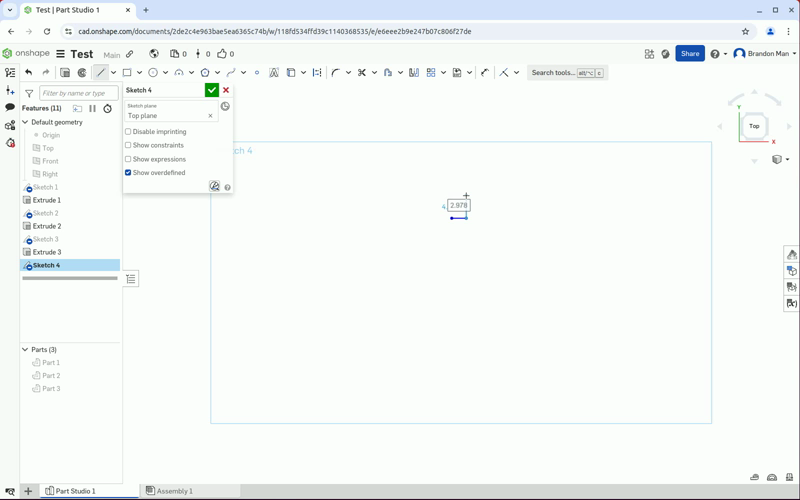
key_up(shift)
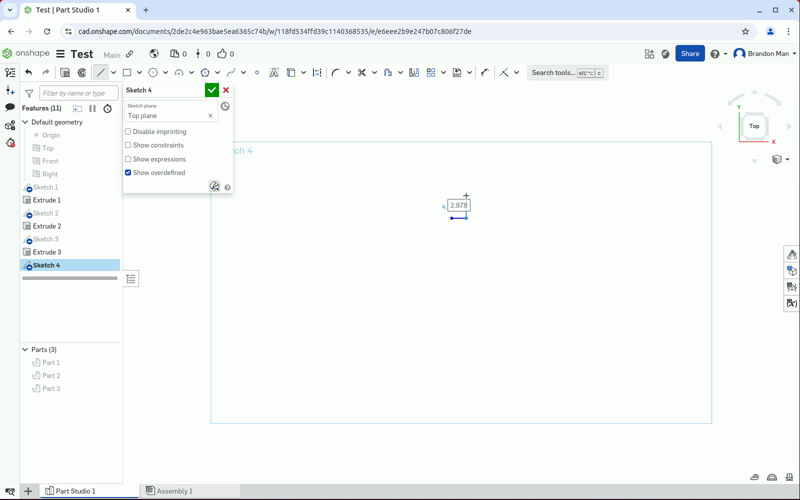
key_down(shift)
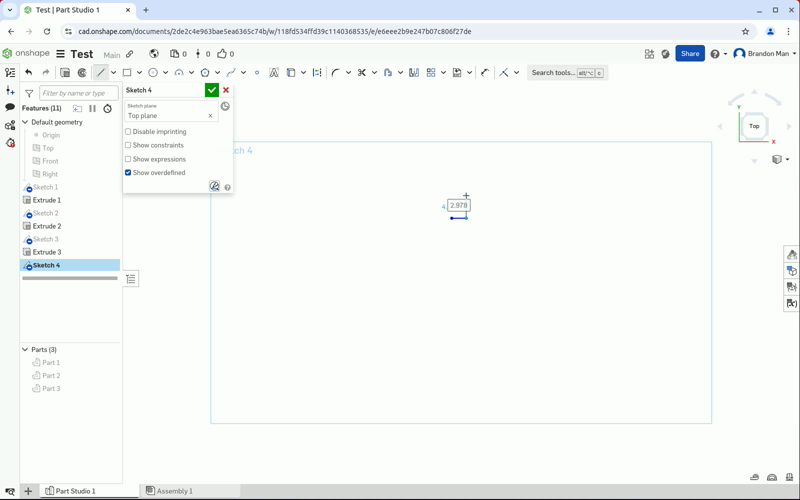
mouse_move(496, 195)
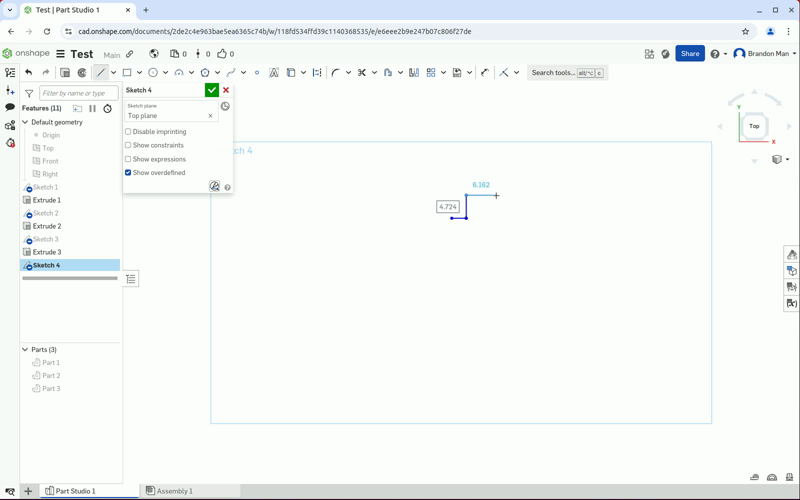
mouse_move(451, 195)
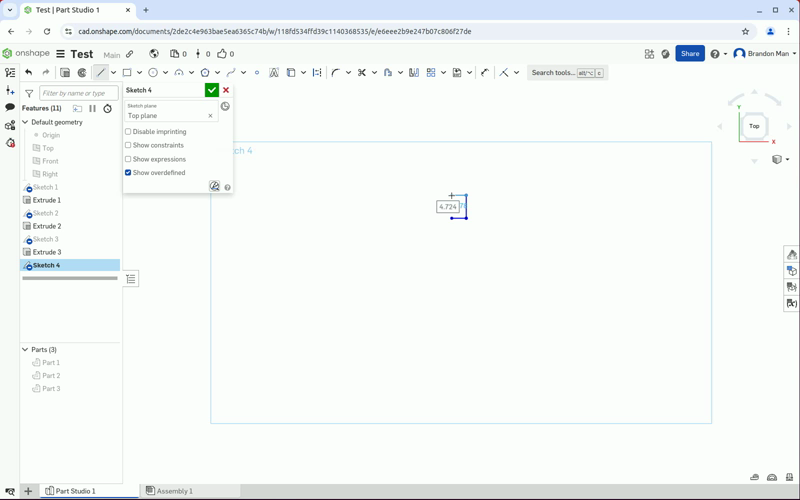
click(451, 195)
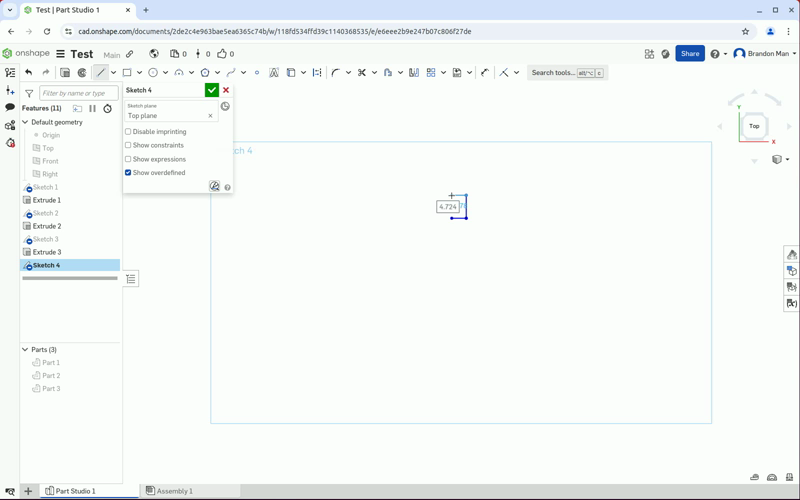
key_up(shift)
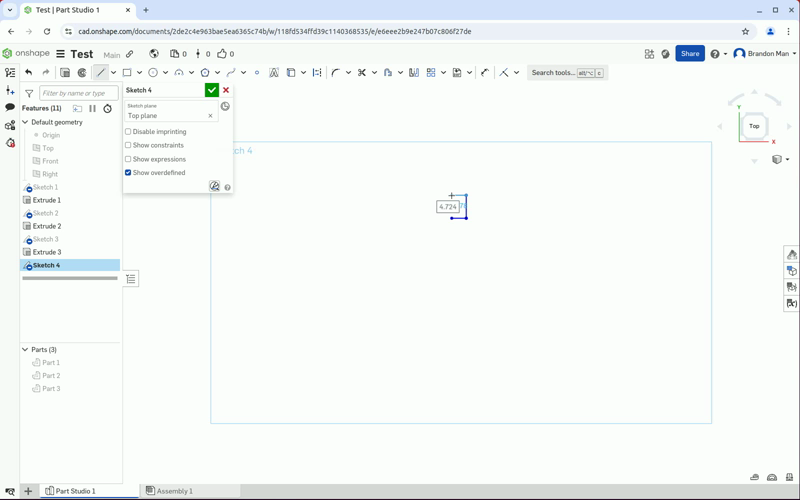
mouse_move(481, 195)
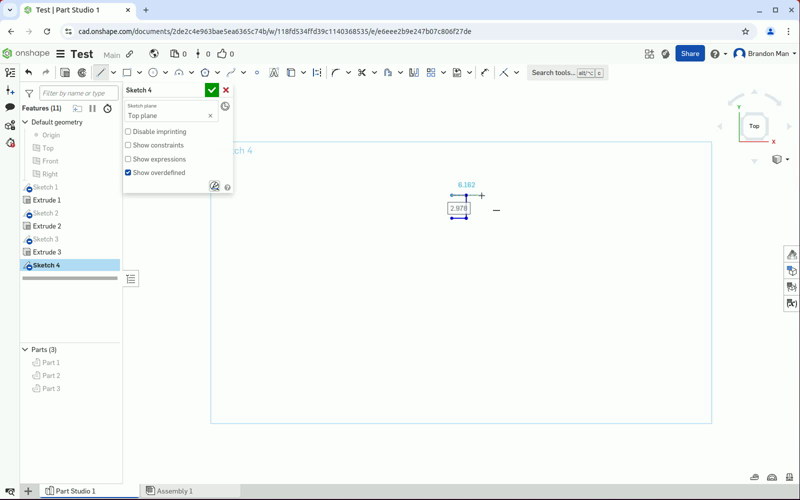
key_down(shift)
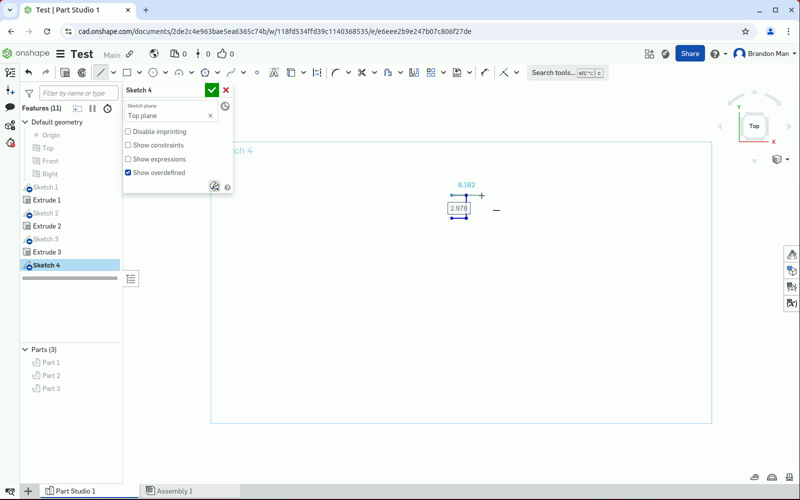
mouse_move(451, 218)
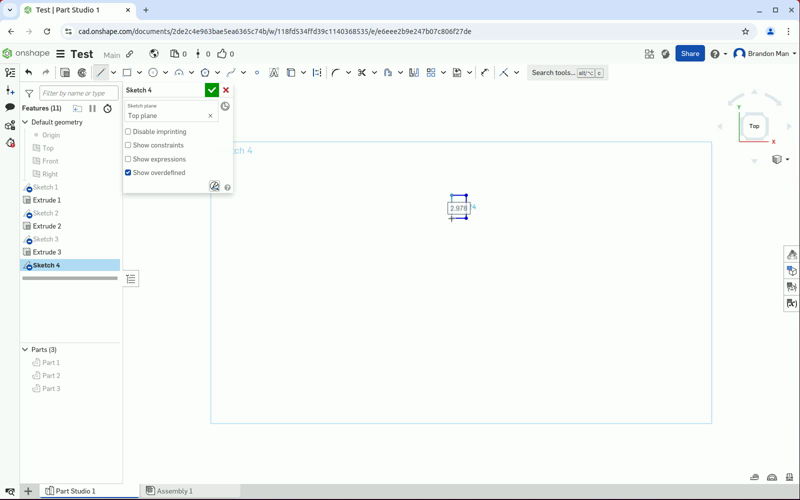
key_up(shift)
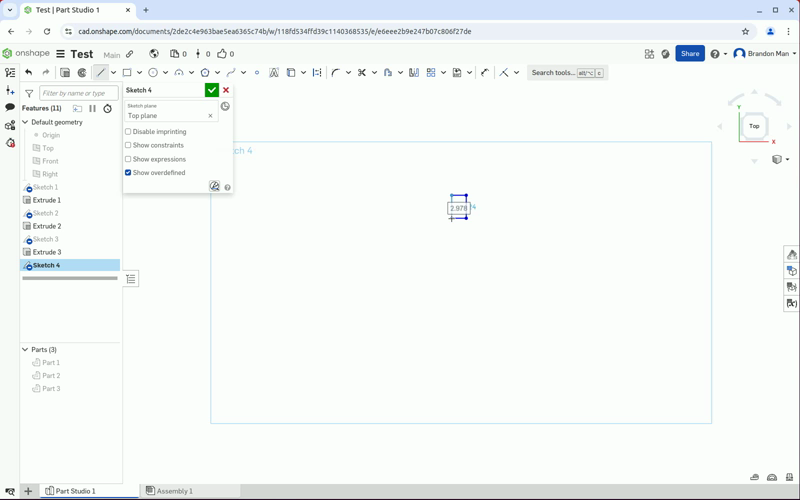
click(451, 218)
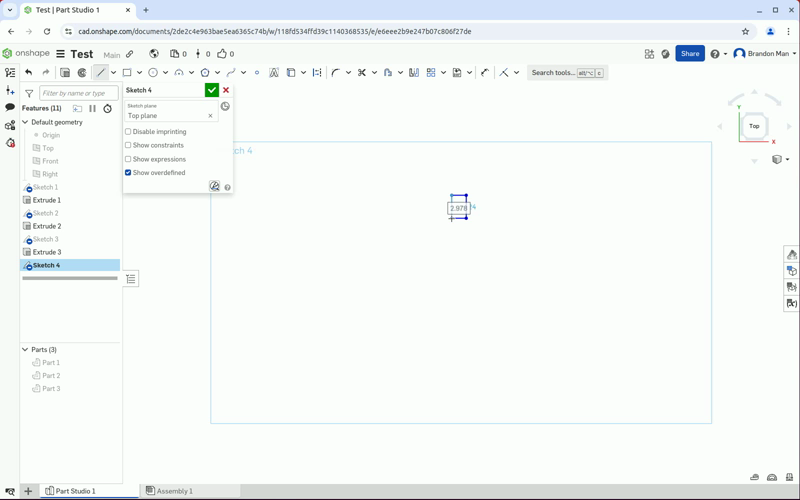
key(esc)
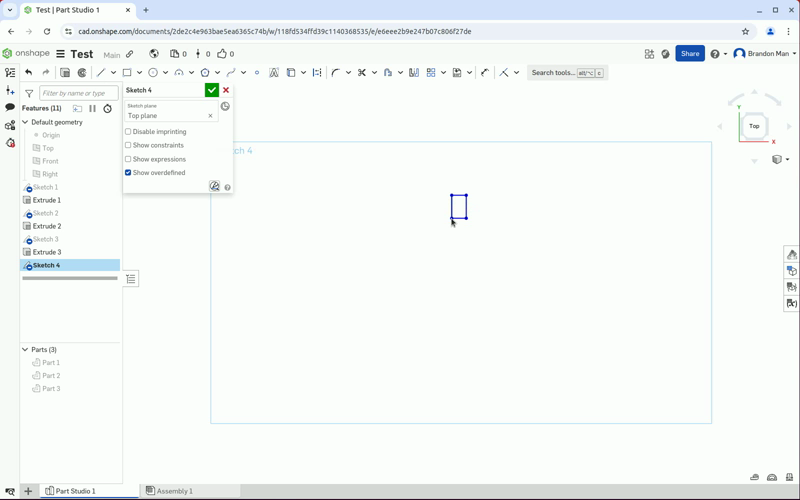
mouse_move(465, 198)
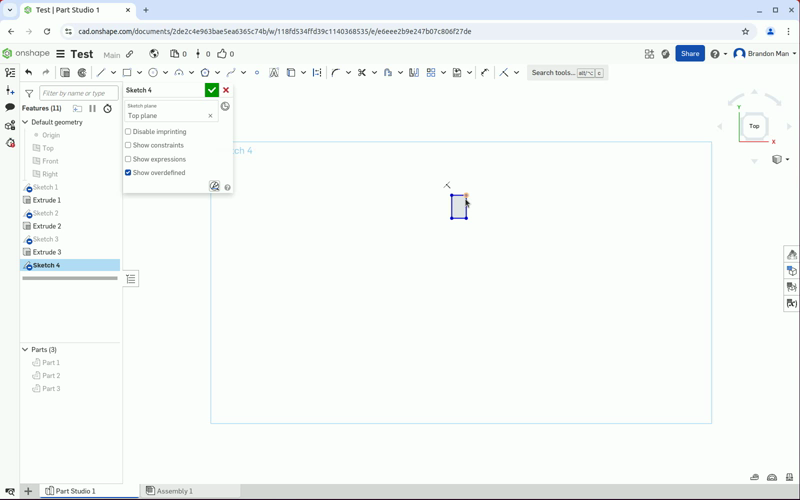
scroll(6)
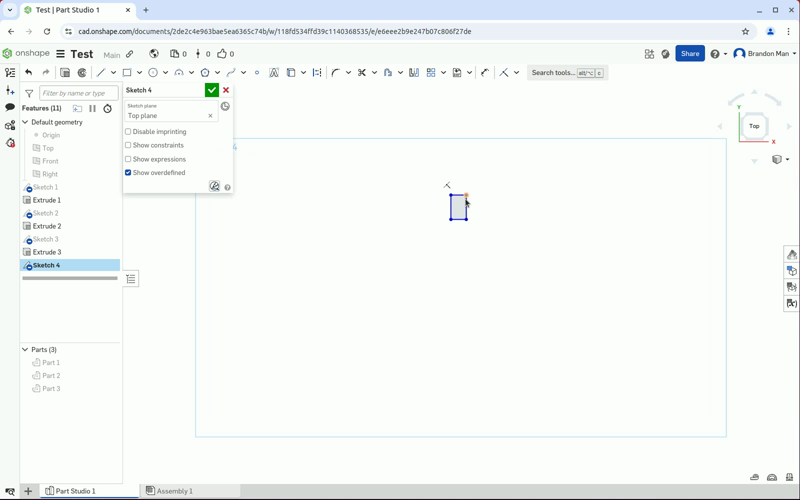
scroll(6)
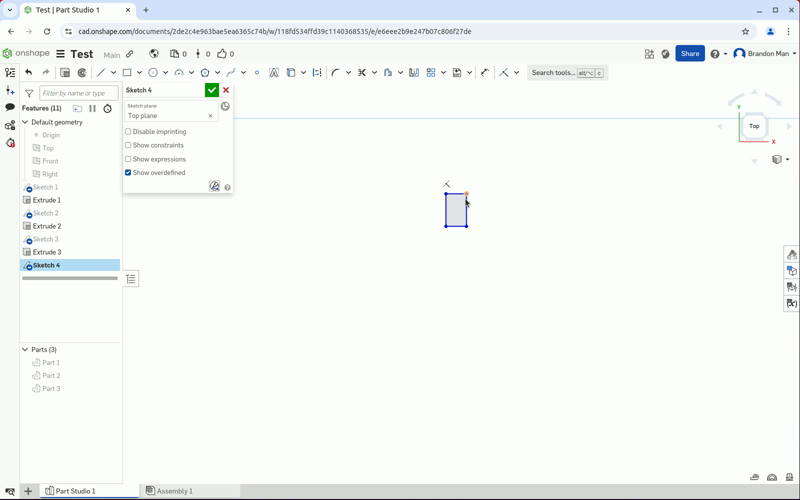
scroll(6)
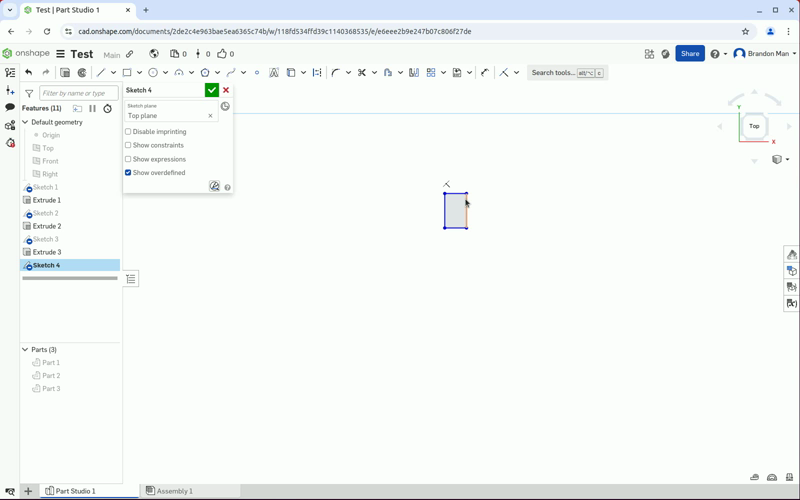
scroll(6)
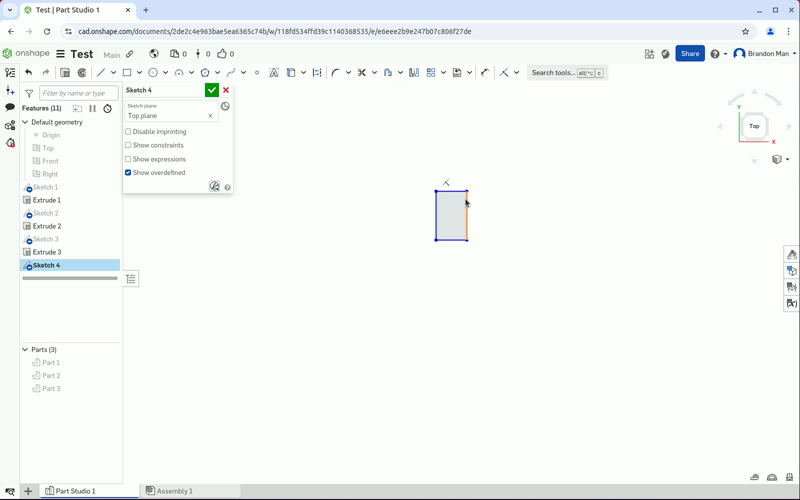
scroll(6)
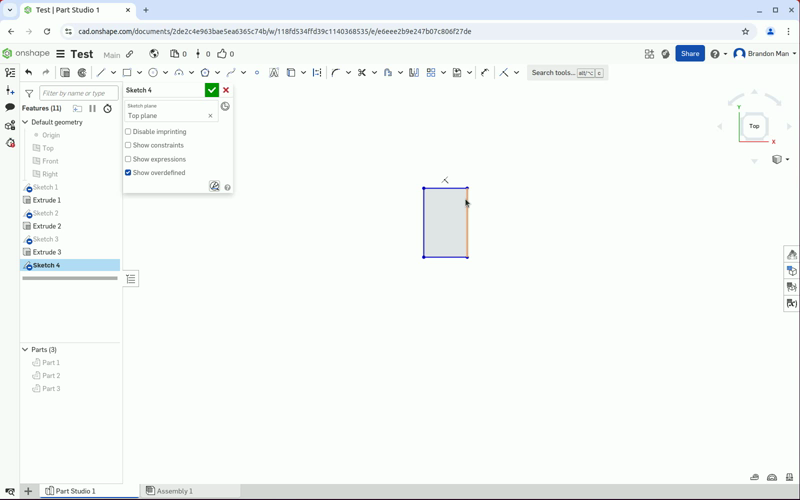
scroll(6)
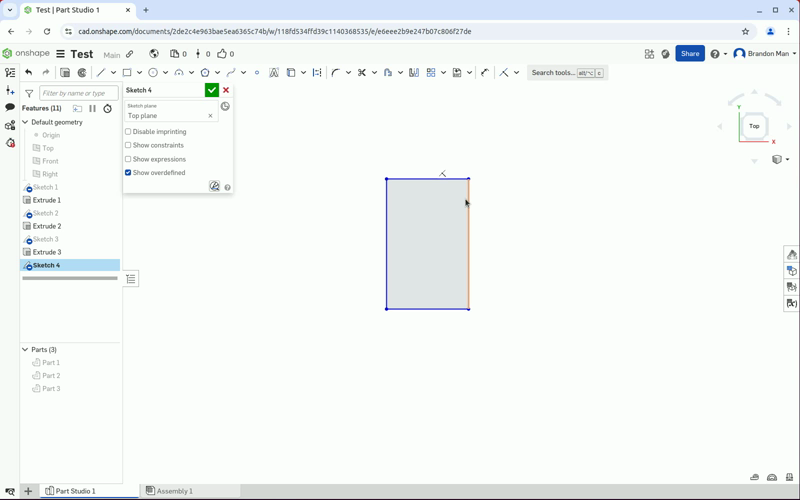
scroll(6)
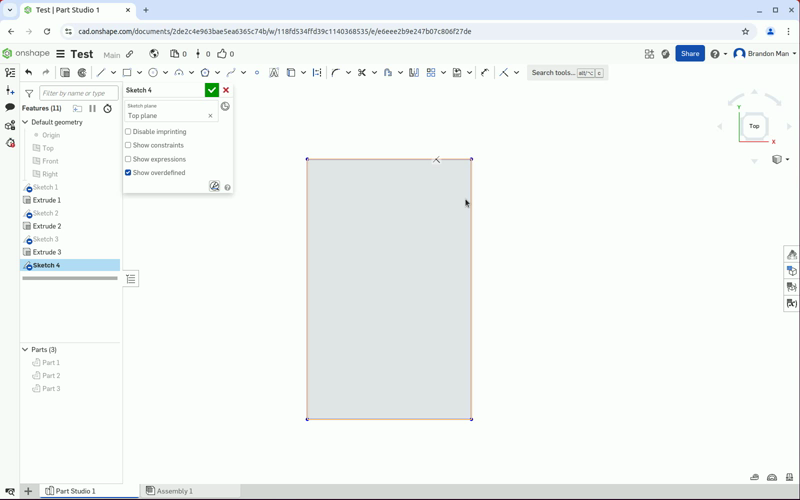
click(465, 198)
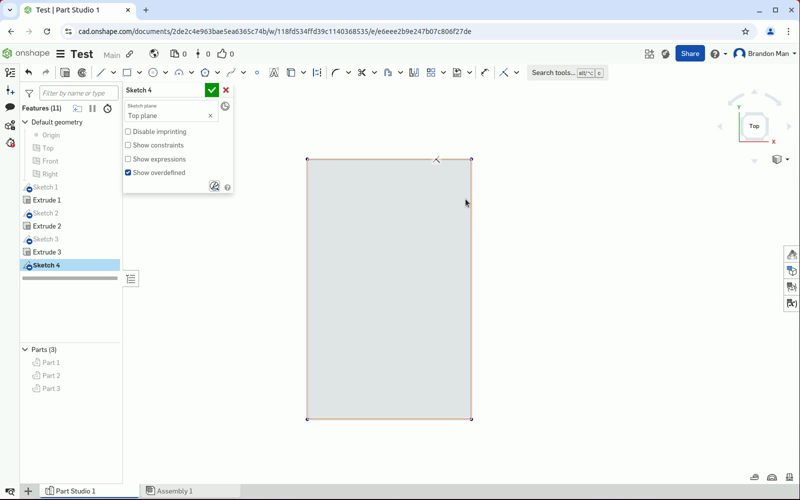
scroll(-6)
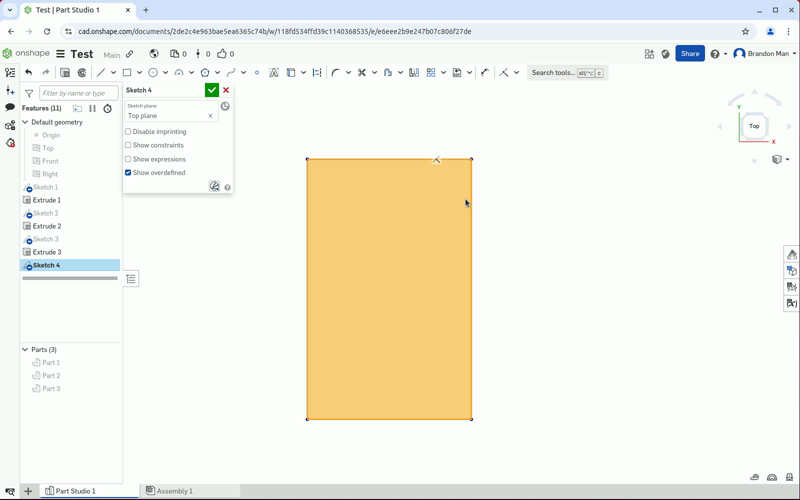
scroll(-6)
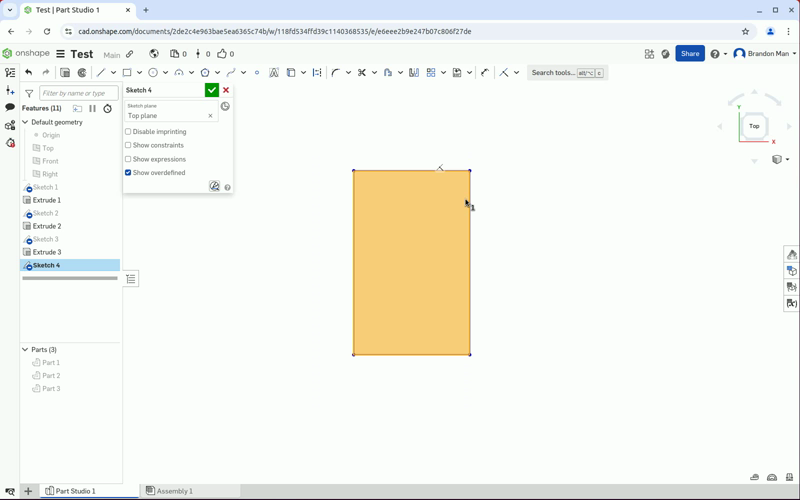
scroll(-6)
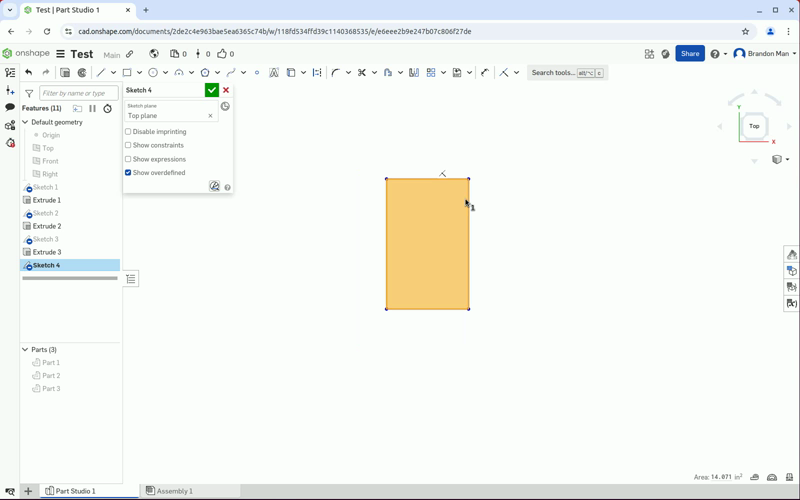
scroll(-6)
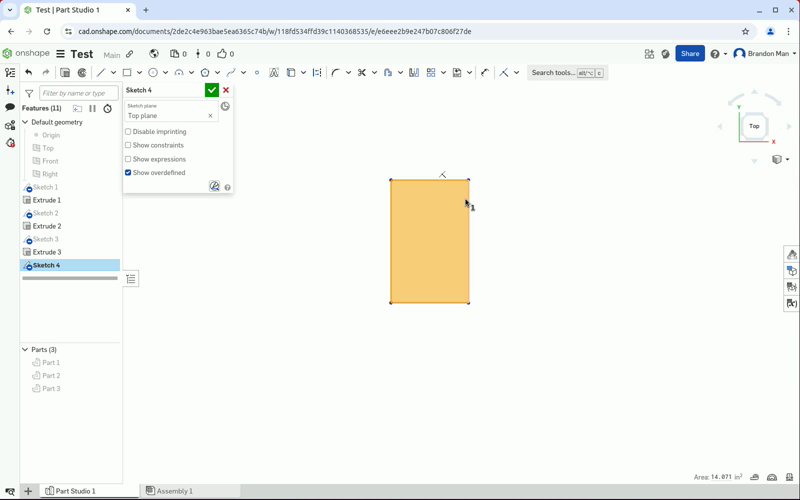
scroll(-6)
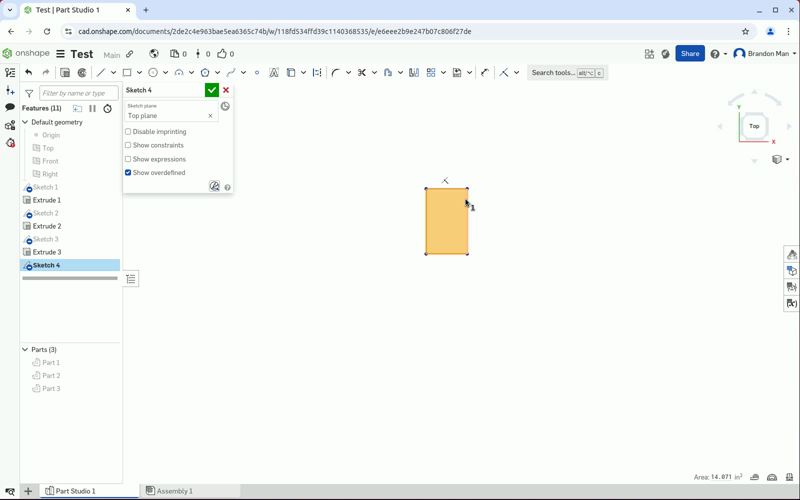
scroll(-6)
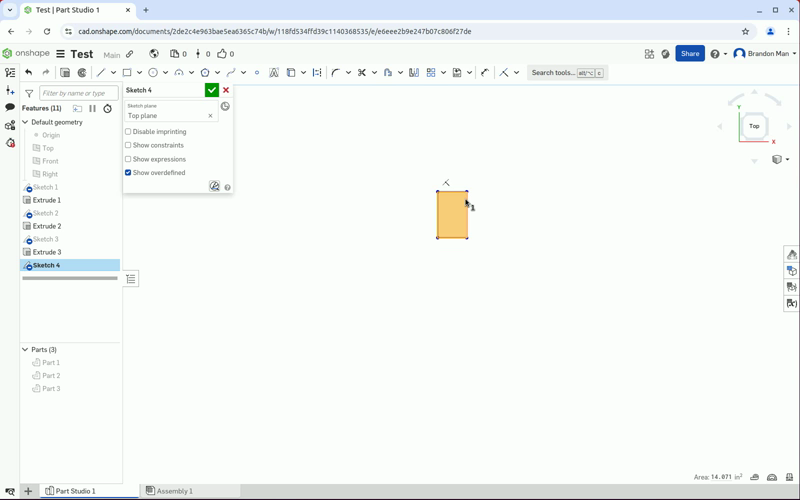
scroll(-6)
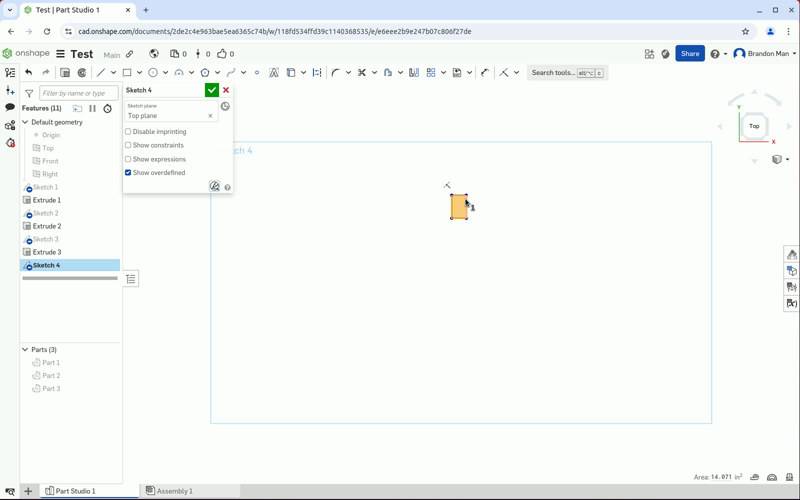
mouse_move(73, 352)
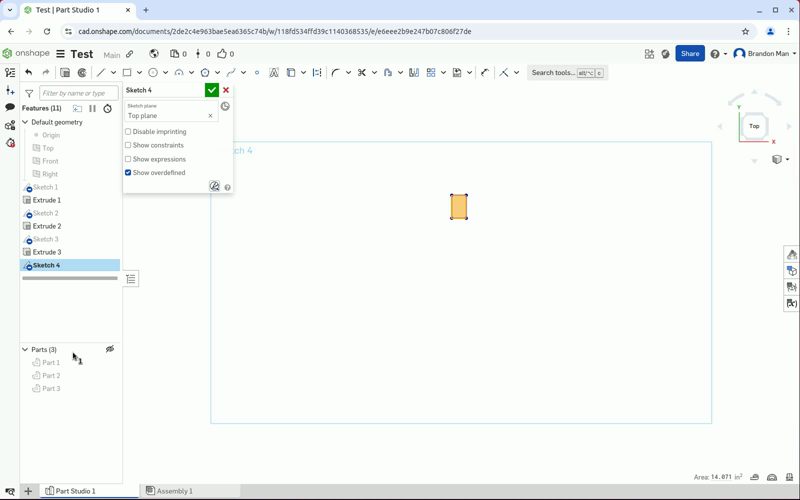
key(shift+y)
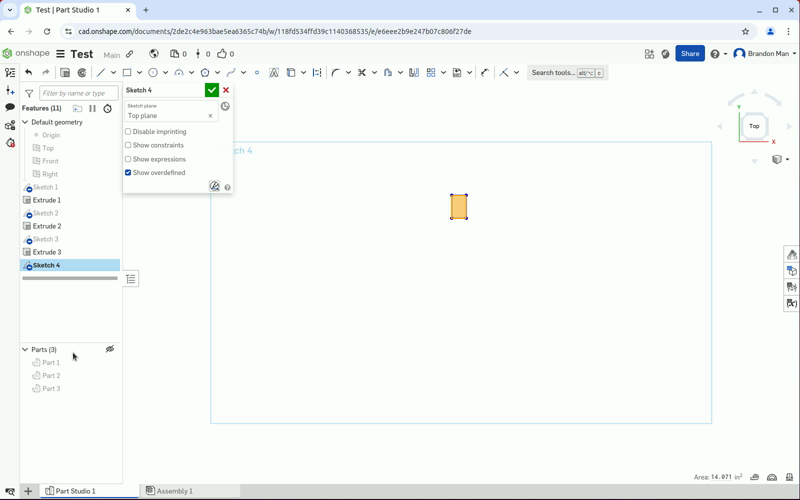
key(shift+e)
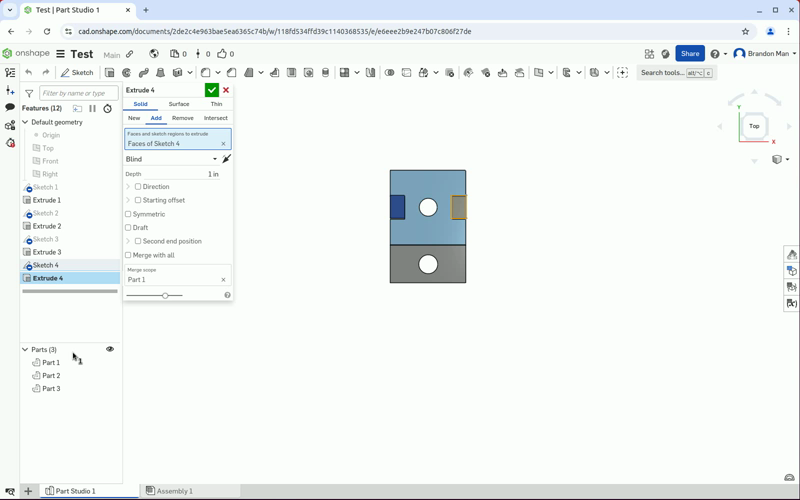
mouse_move(143, 106)
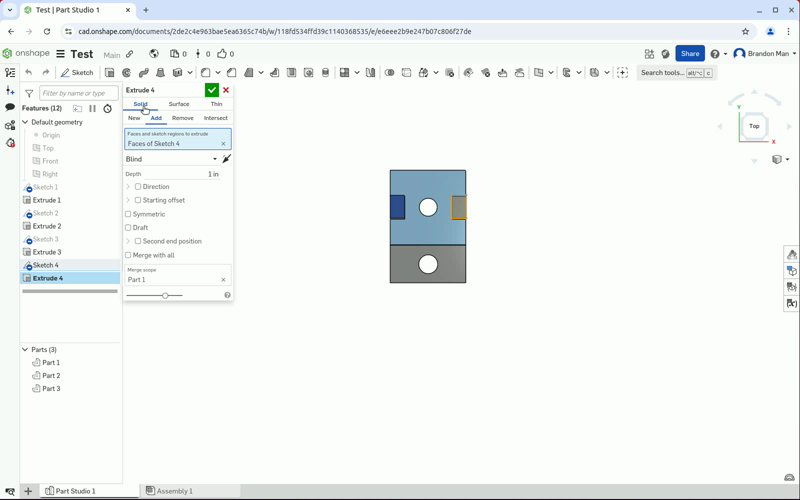
click(143, 106)
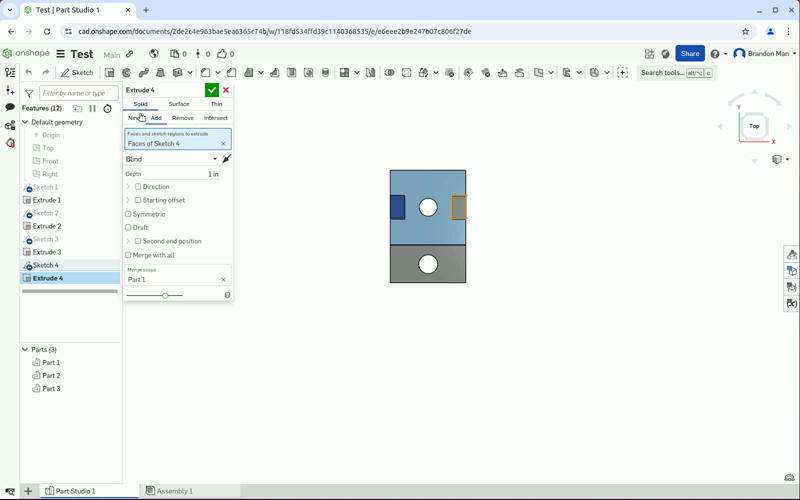
mouse_move(137, 120)
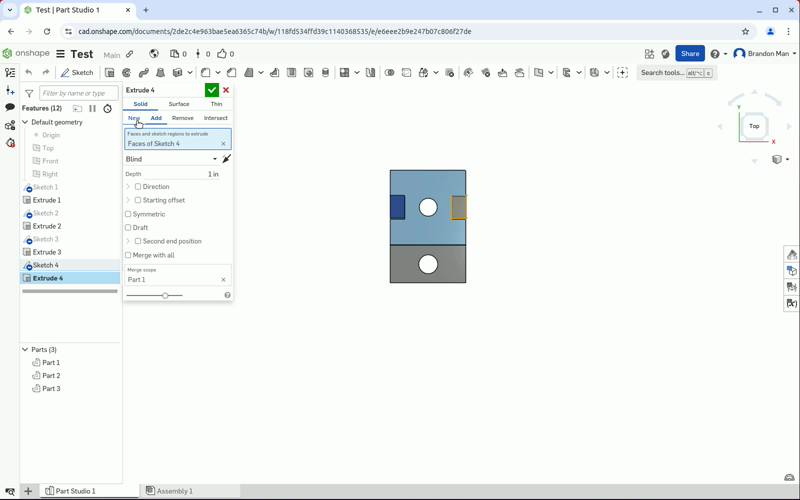
click(137, 120)
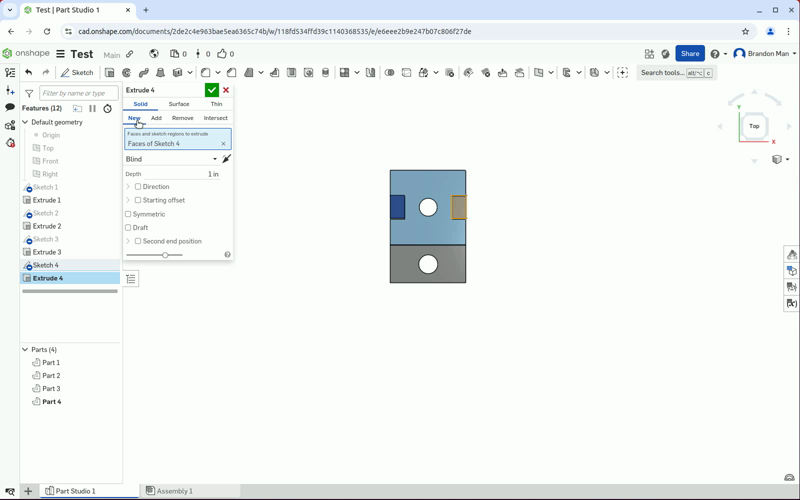
key(tab, 4)
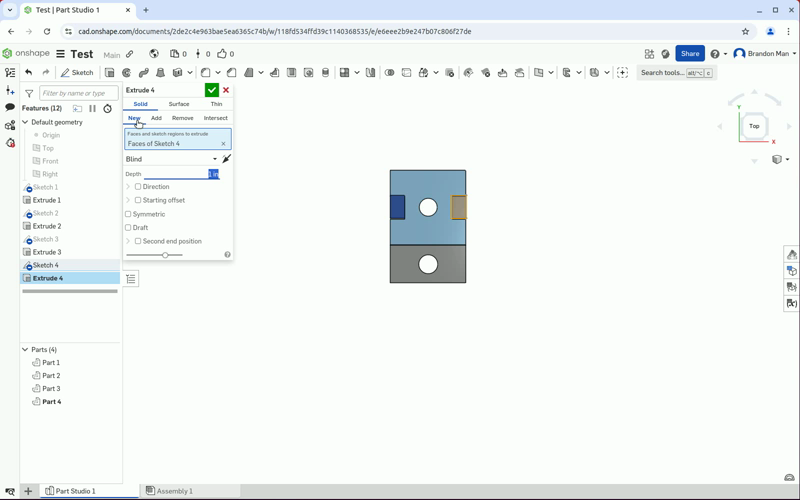
text(7.703)
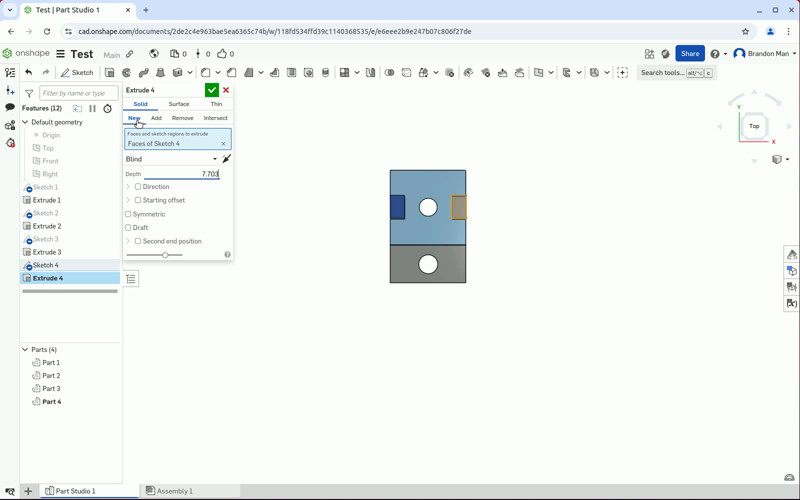
key(enter)
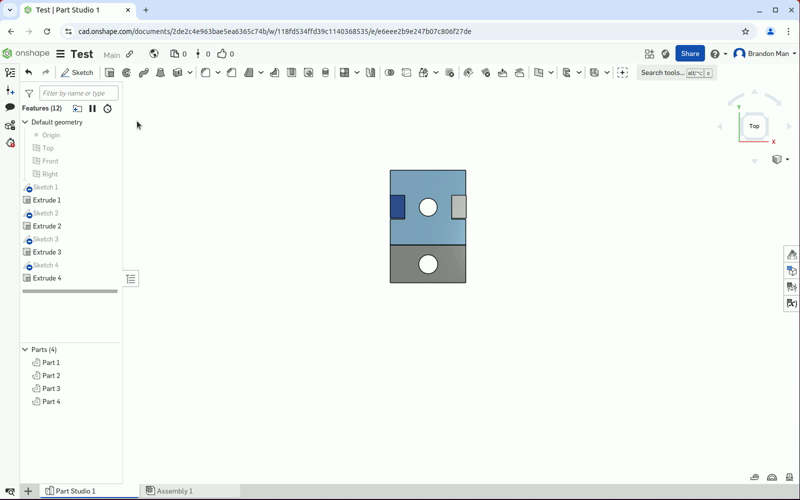
key(shift+h)
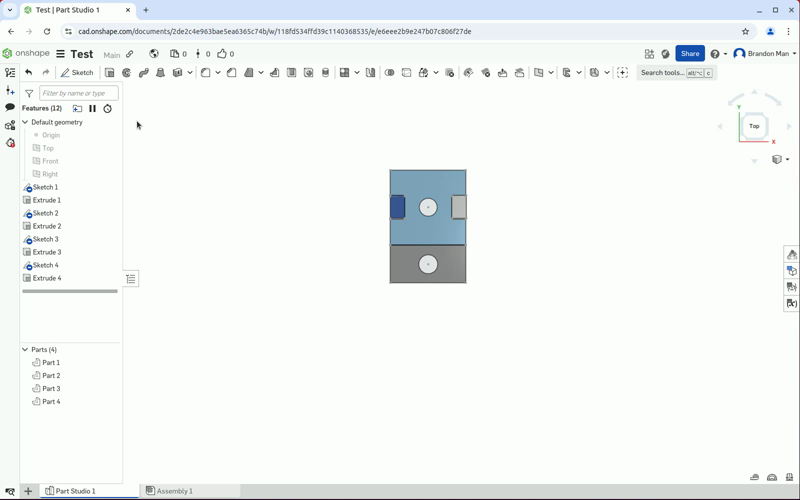
key(shift+h)
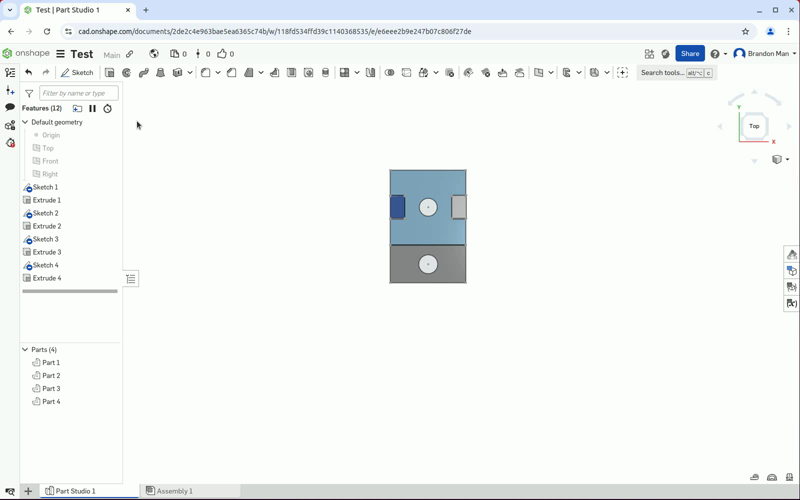
key(shift+7)
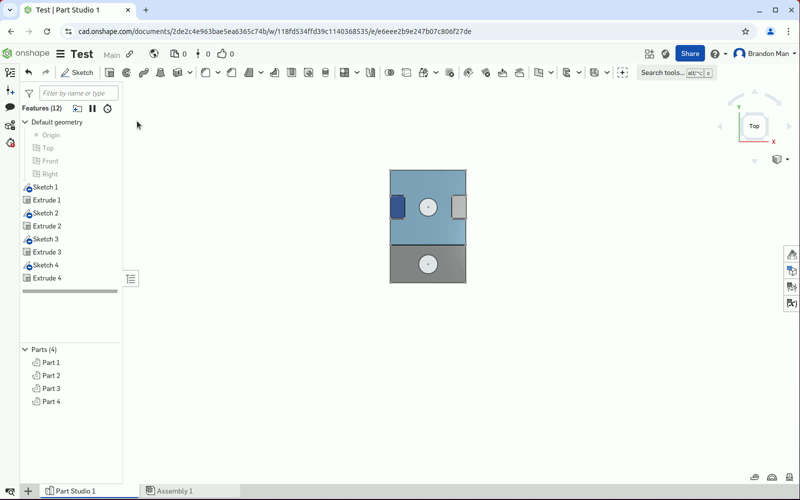
key(up, 3)
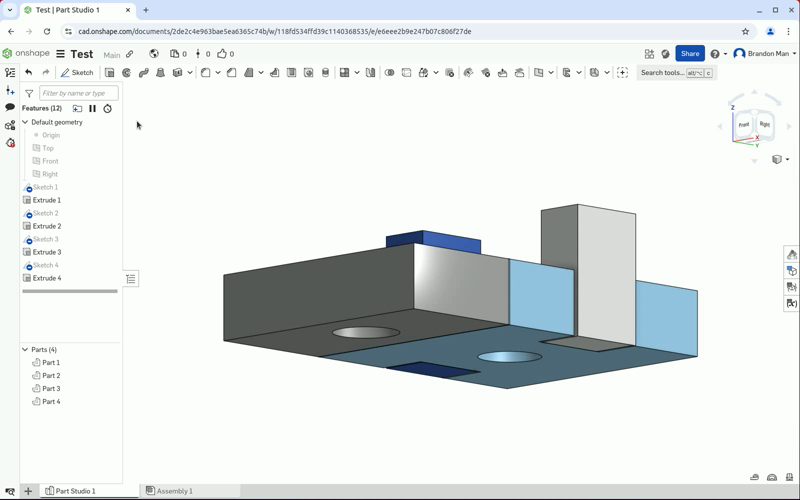
key(left, 3)
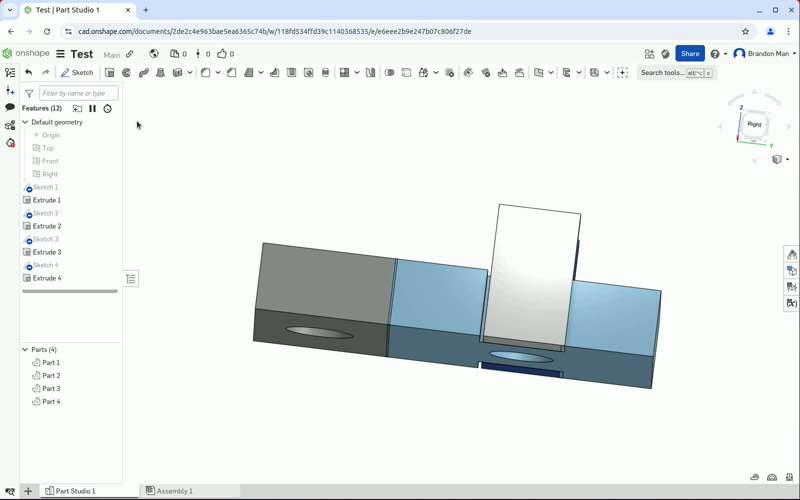
key(right, 3)
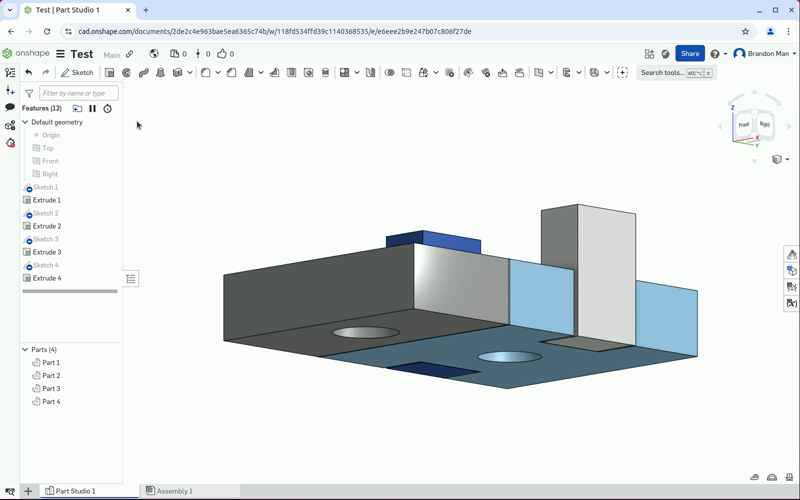
key(down, 3)
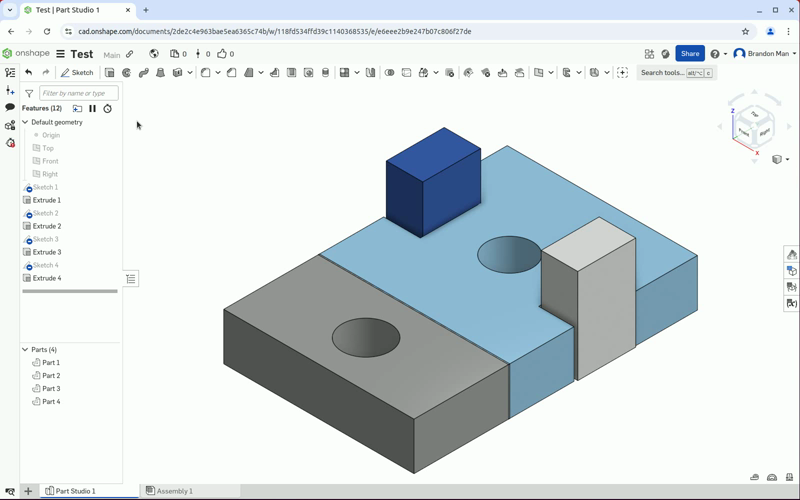
mouse_move(73, 189)
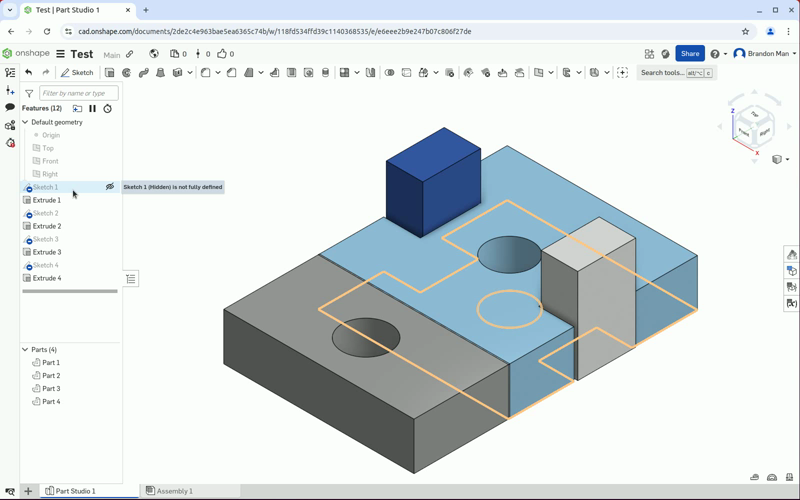
click(73, 189)